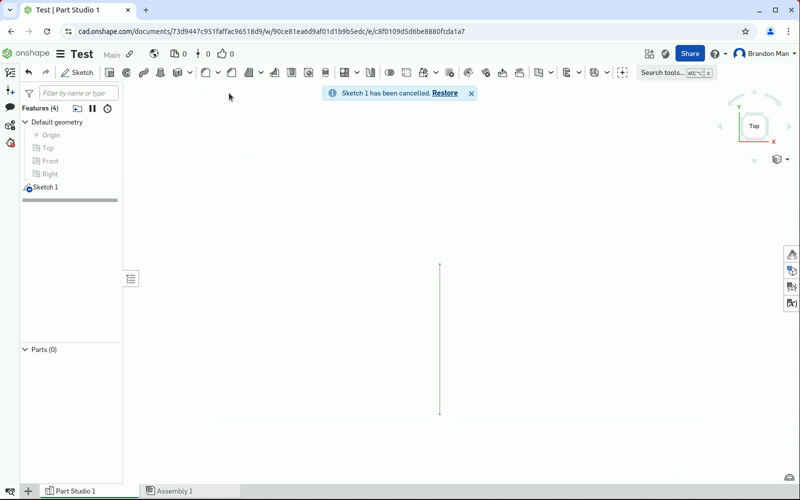
key(shift+h)
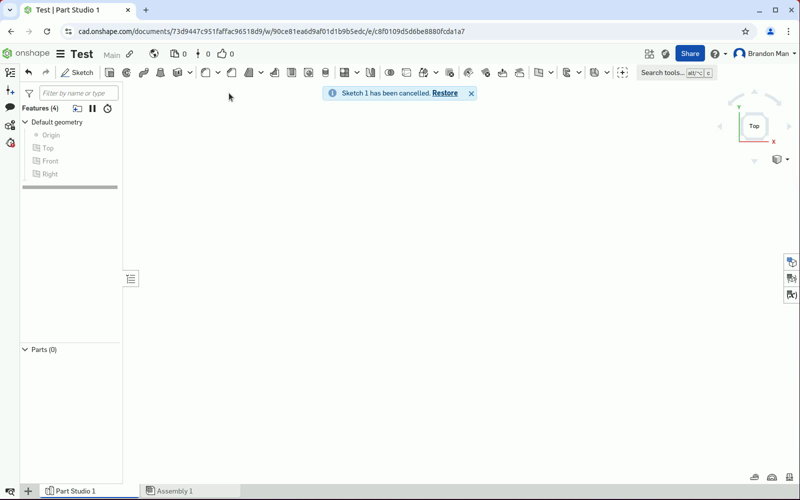
mouse_move(73, 352)
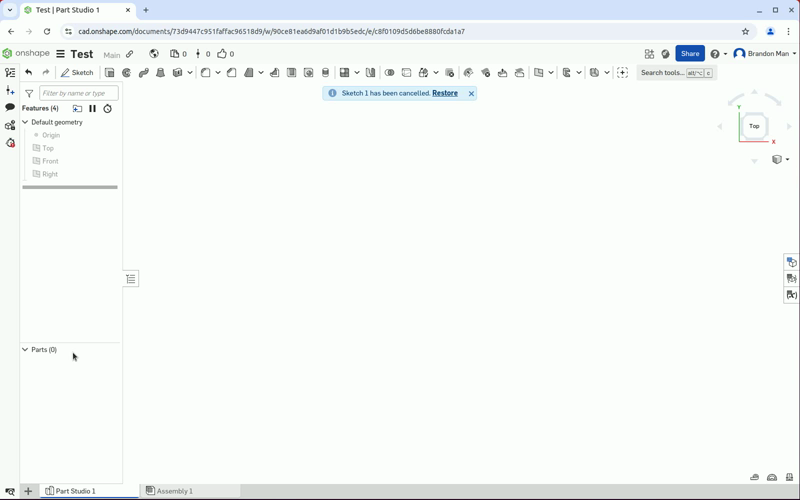
key(y)
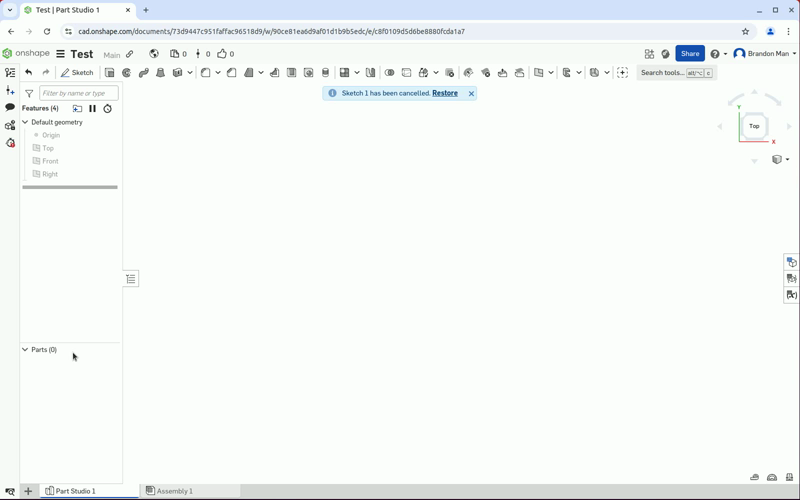
key(shift+p)
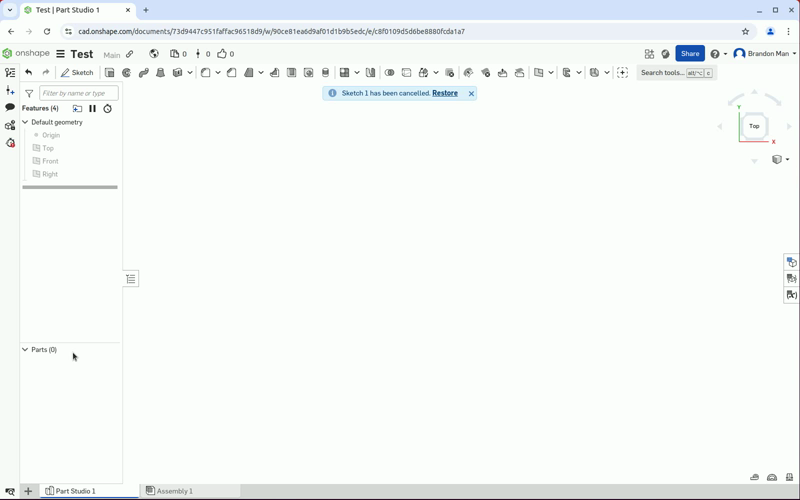
key(space)
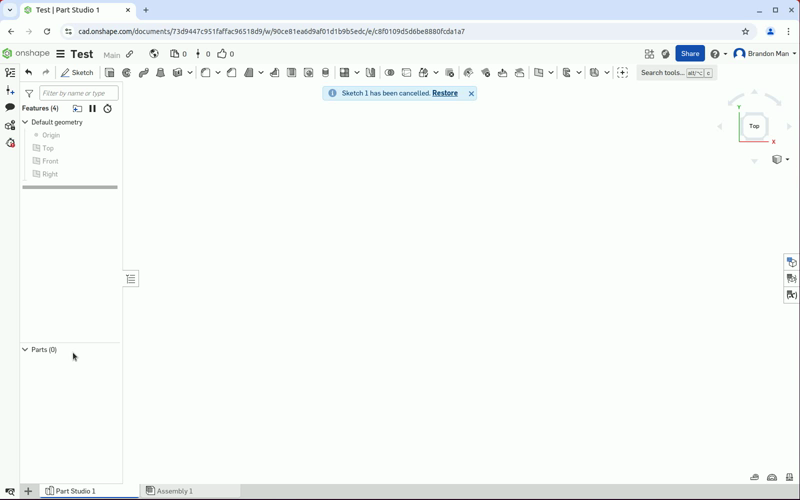
key_down(shift)
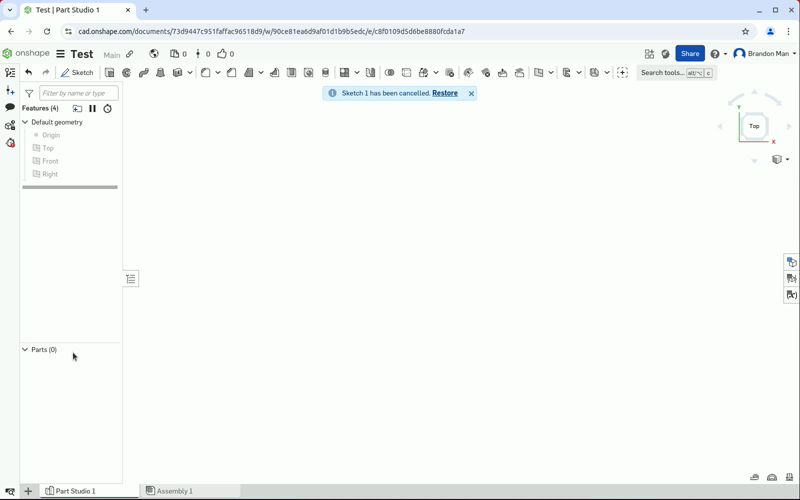
key(up)
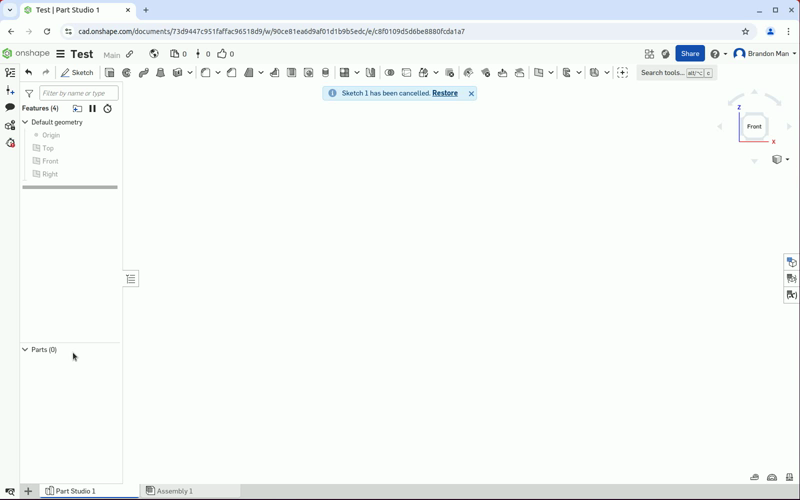
key_up(shift)
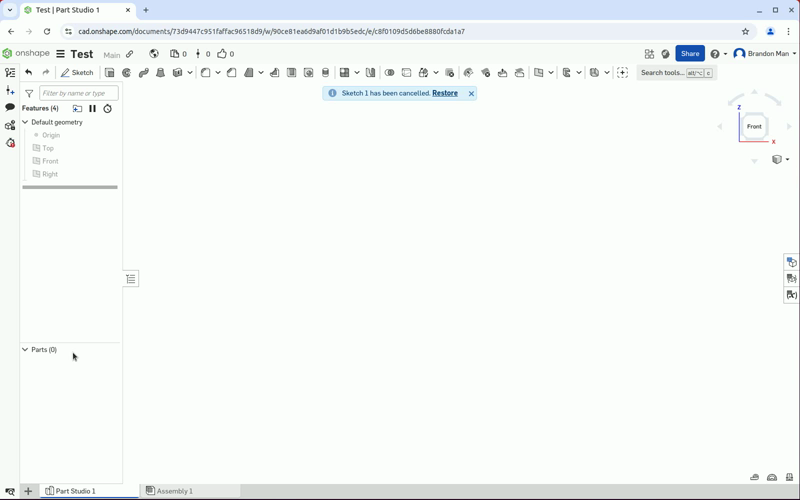
mouse_move(73, 352)
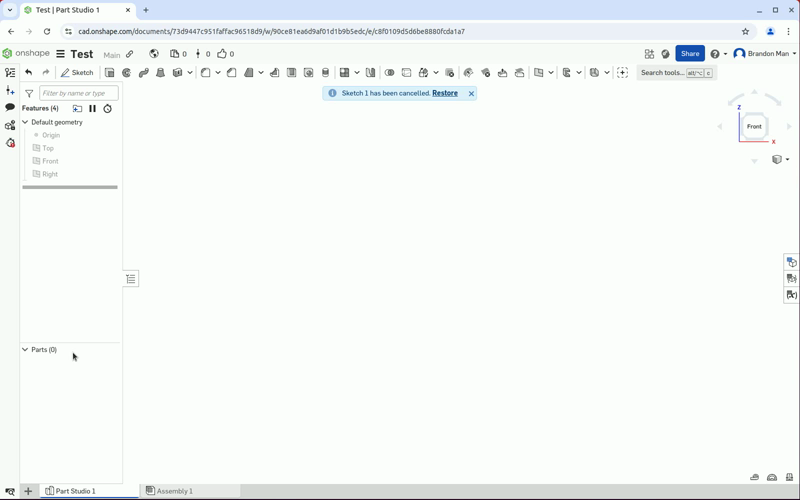
key(shift+y)
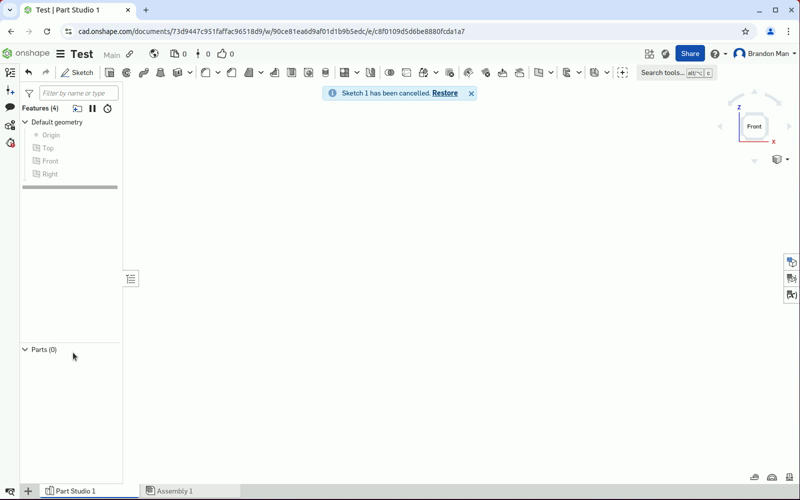
key(shift+s)
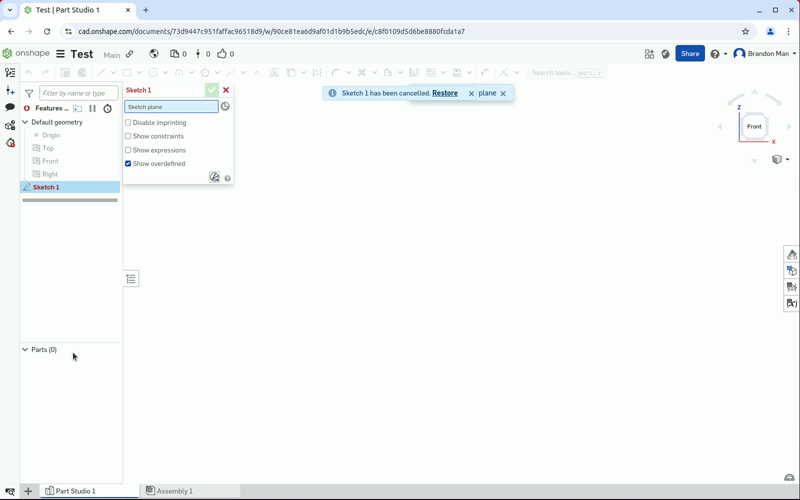
mouse_move(73, 163)
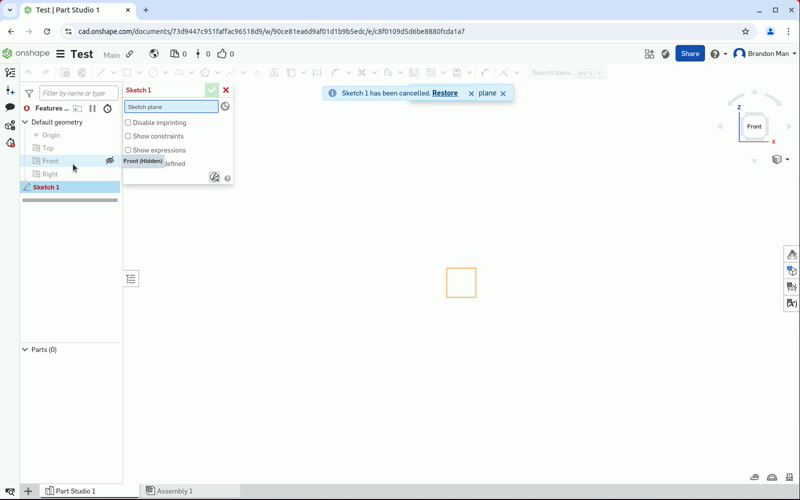
click(73, 163)
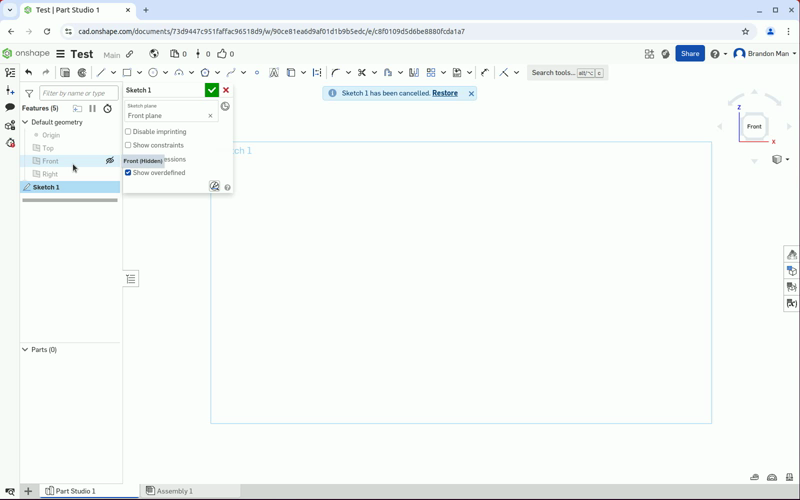
mouse_move(73, 352)
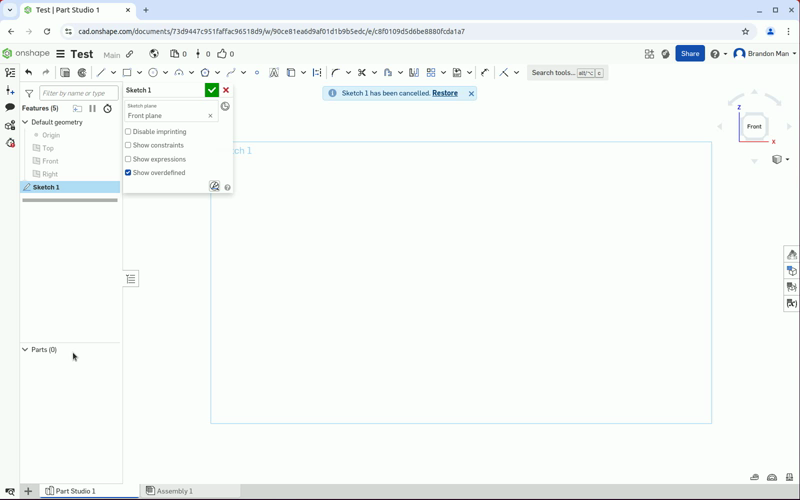
key(y)
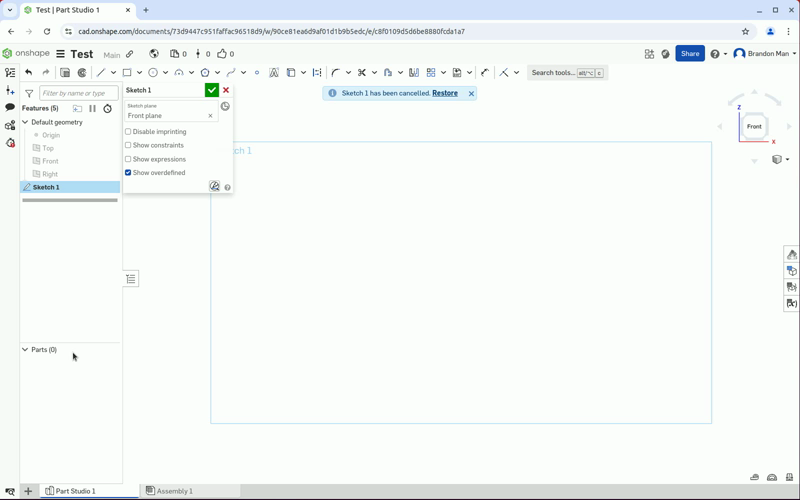
key(l)
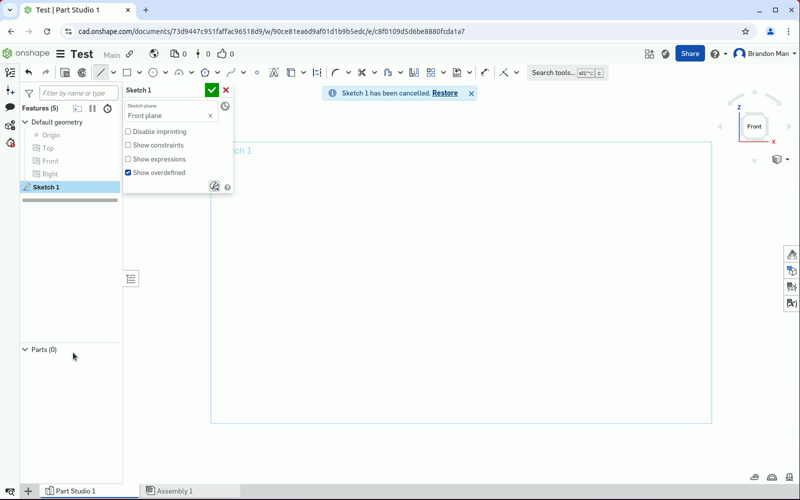
key_down(shift)
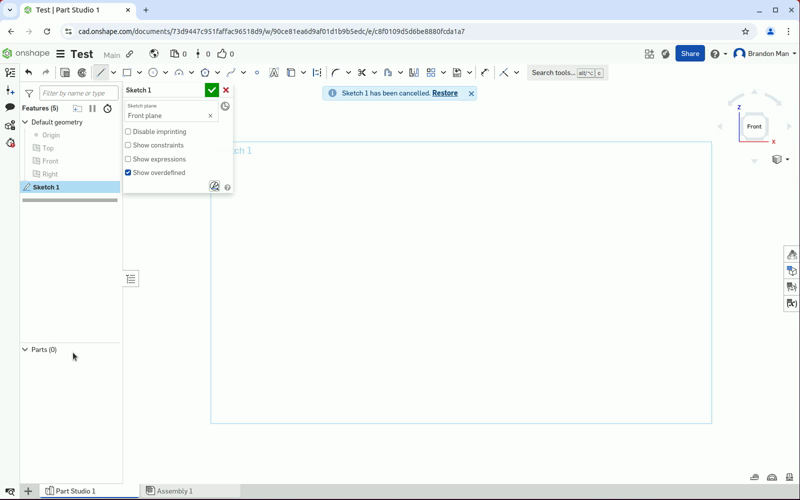
mouse_move(460, 282)
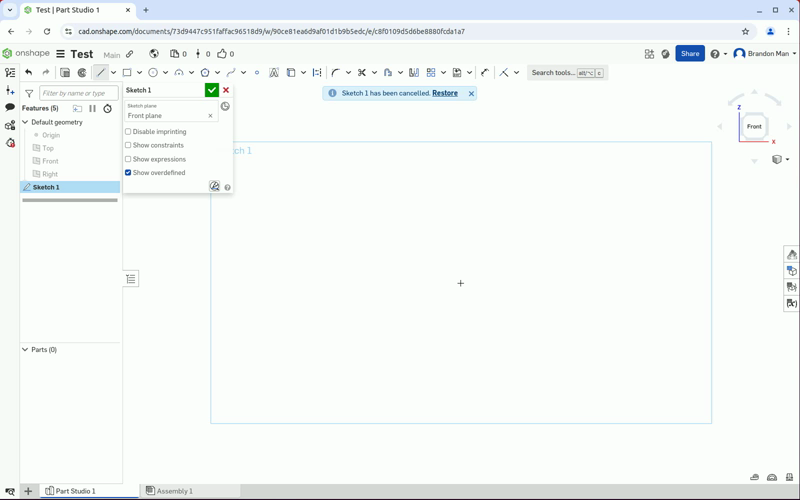
click(460, 282)
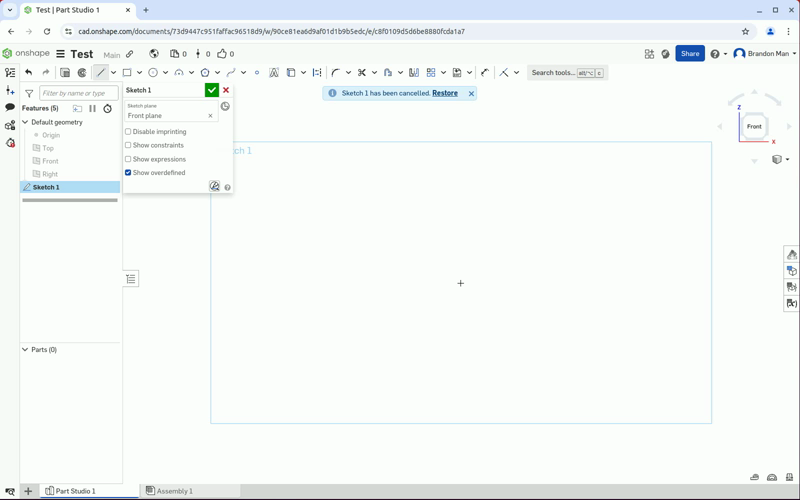
key_up(shift)
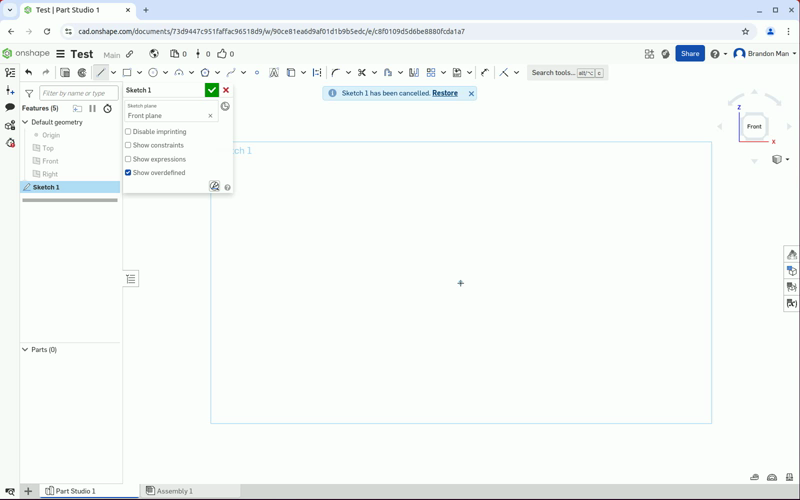
key_down(shift)
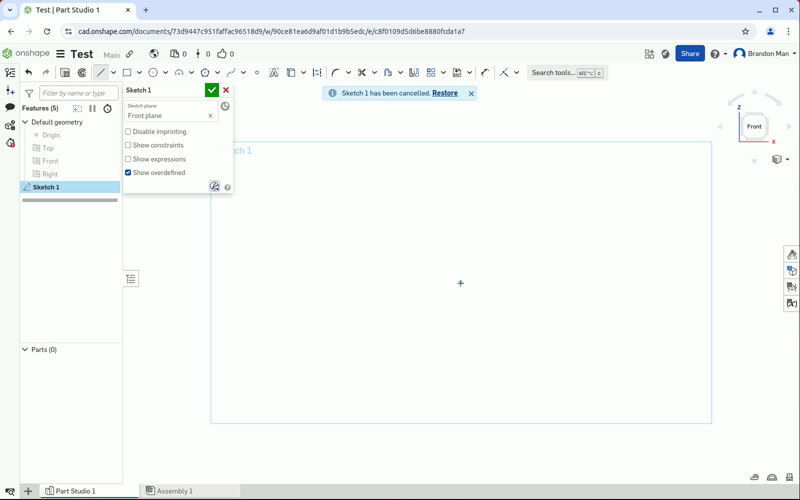
mouse_move(560, 282)
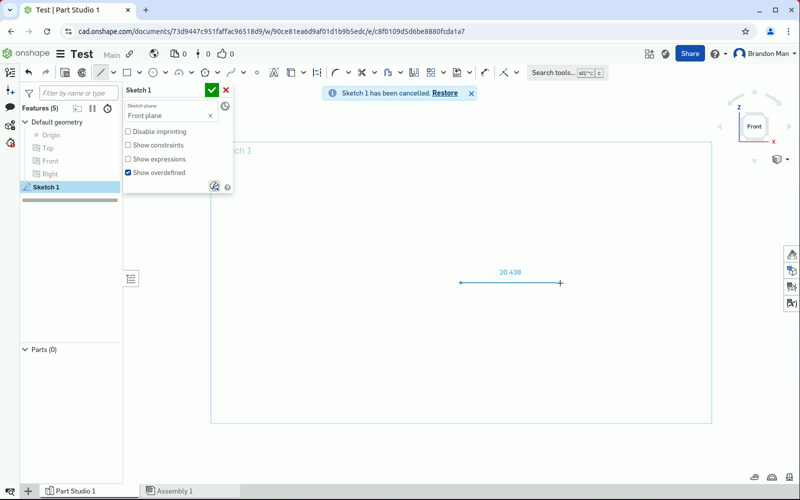
click(560, 282)
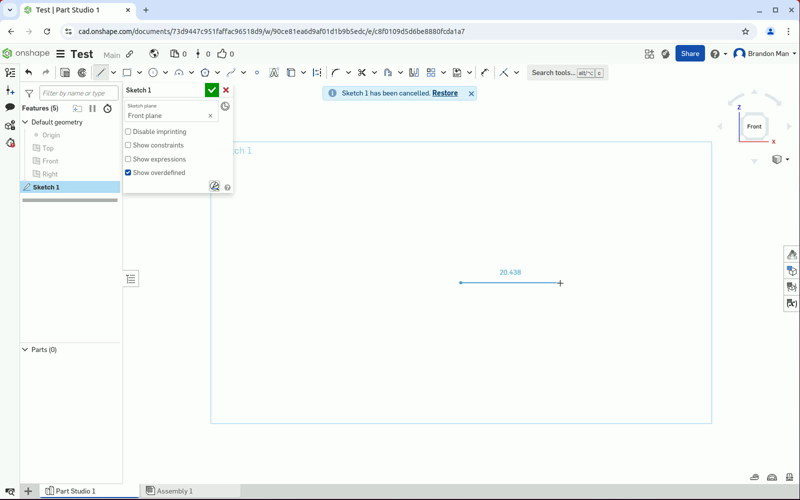
key_up(shift)
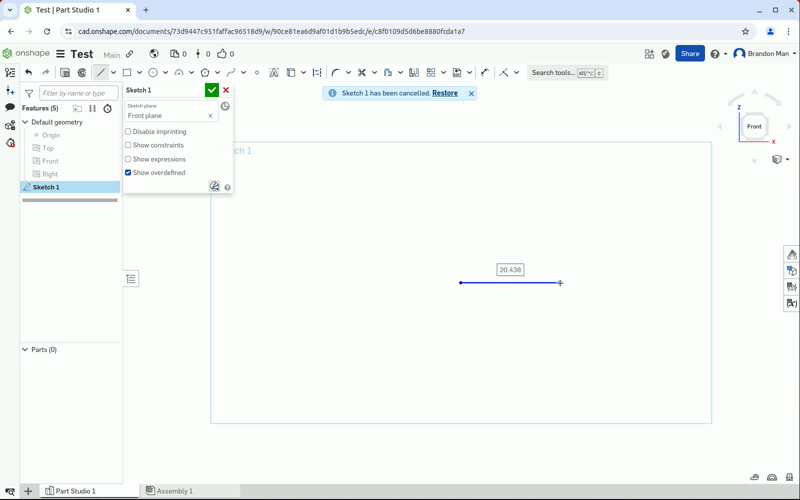
key_down(shift)
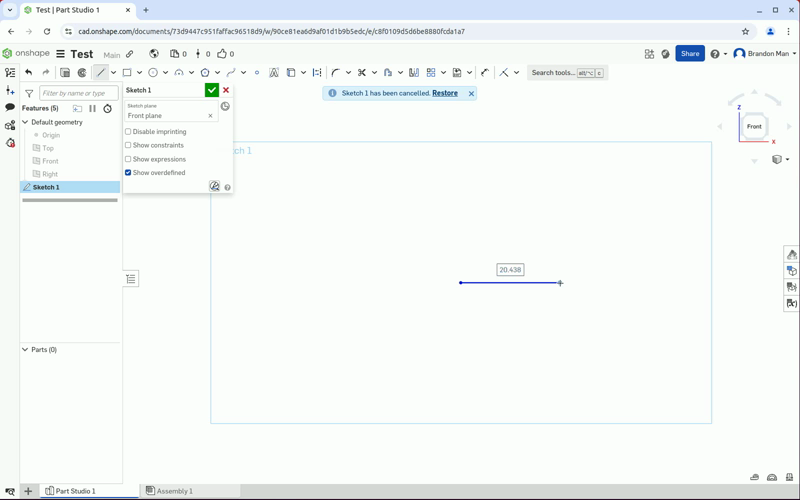
mouse_move(589, 282)
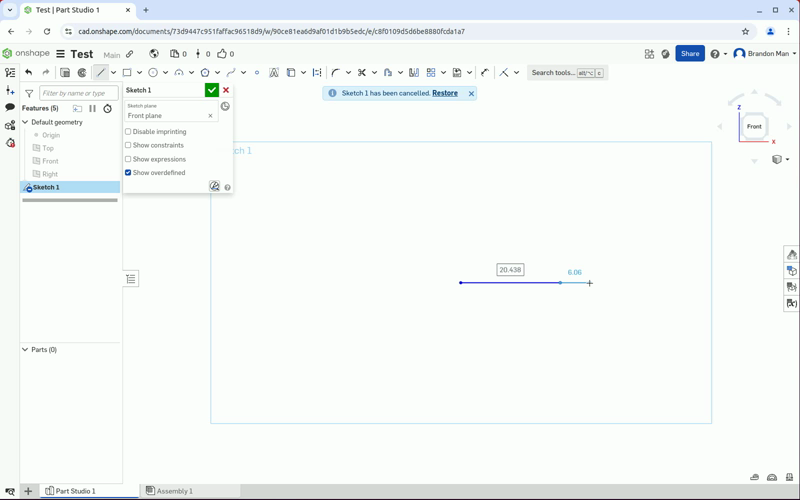
mouse_move(560, 240)
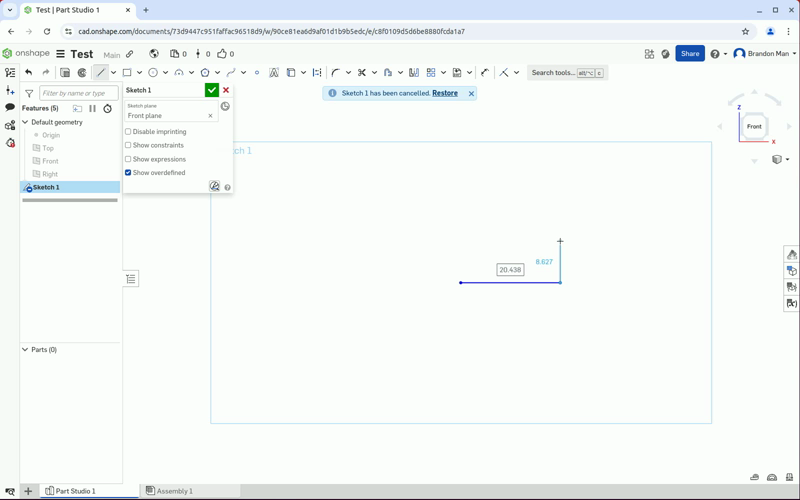
click(560, 240)
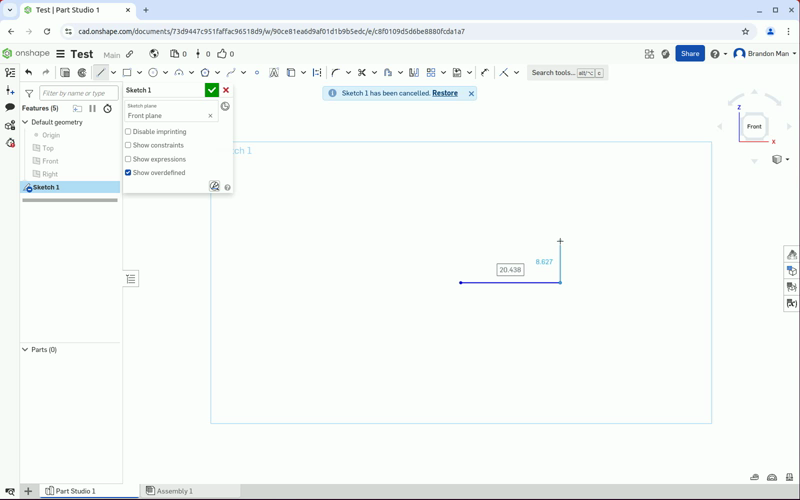
key_up(shift)
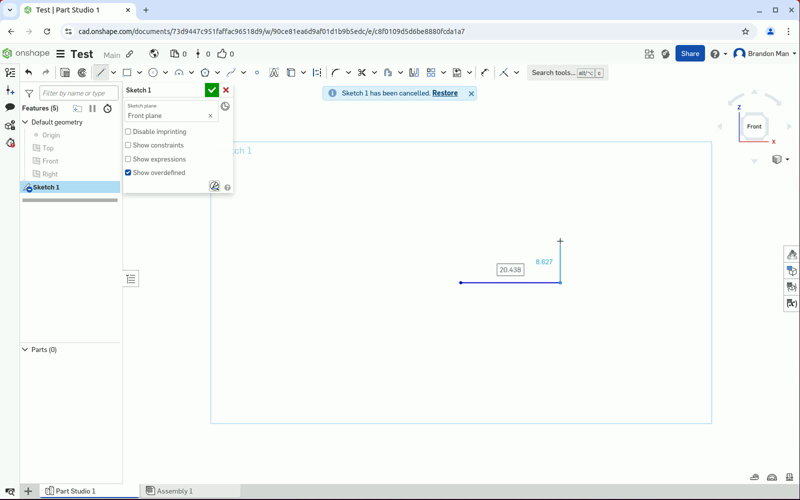
key_down(shift)
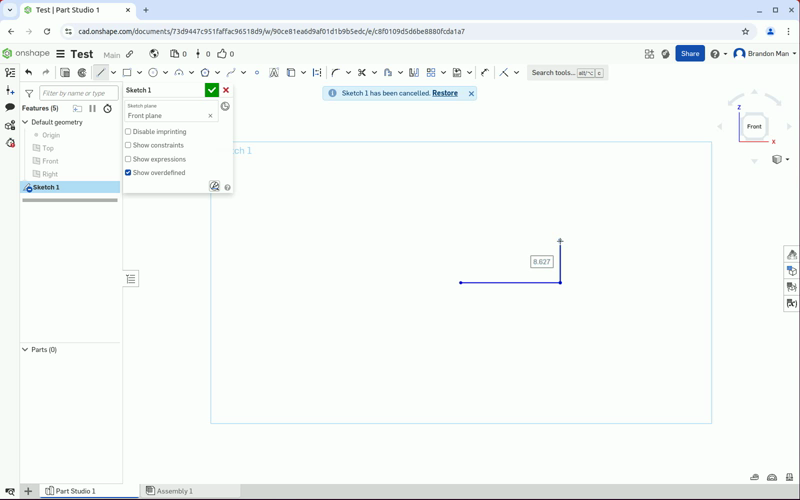
mouse_move(460, 240)
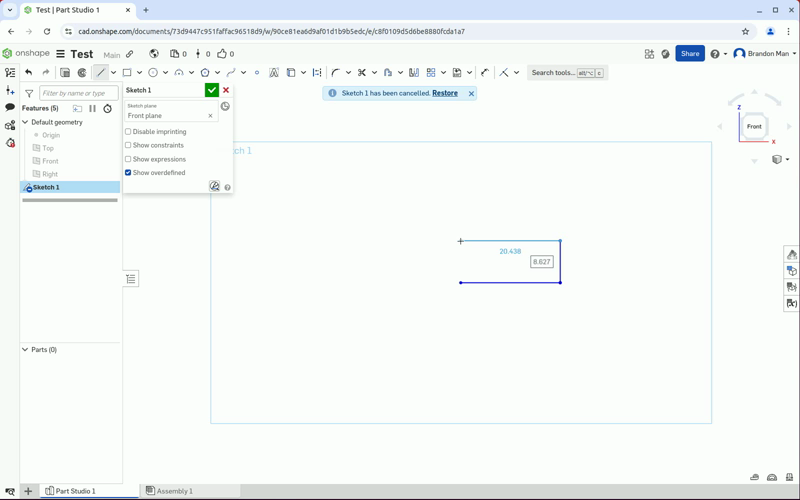
click(460, 240)
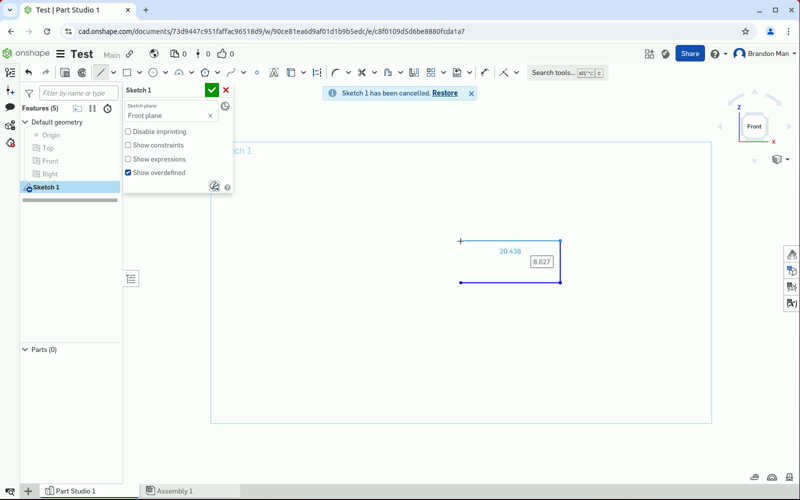
key_up(shift)
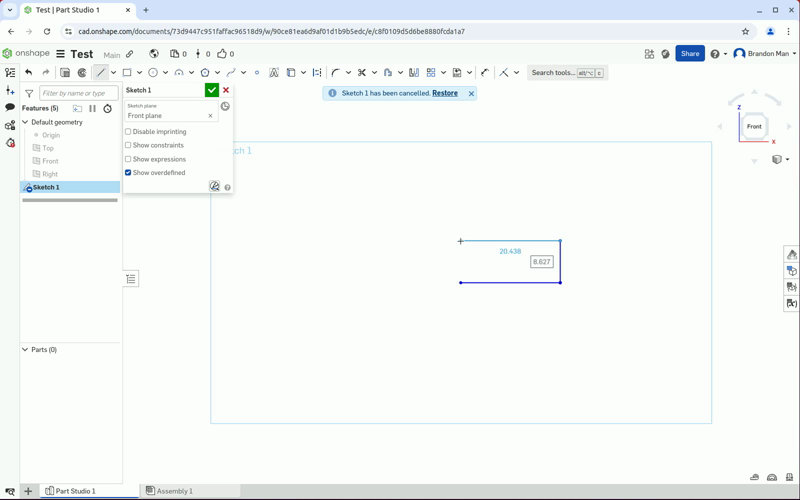
mouse_move(490, 240)
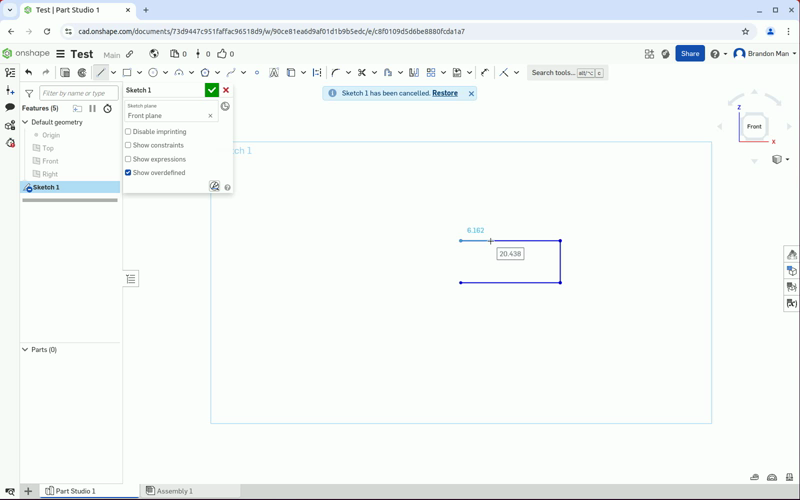
key_down(shift)
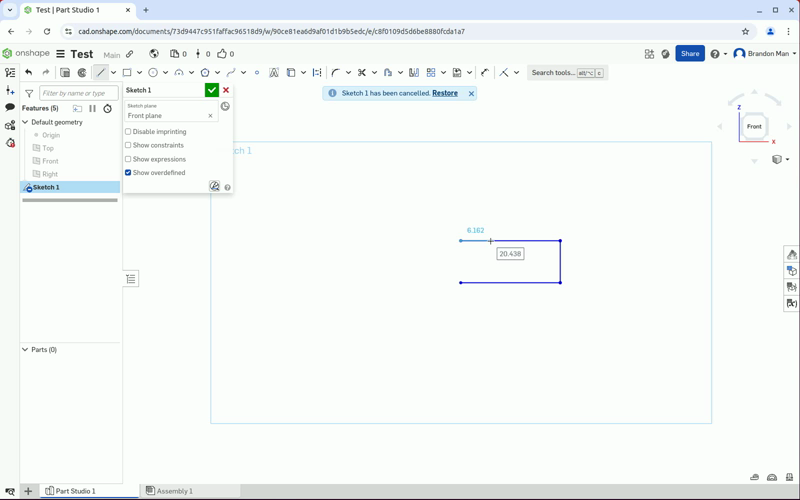
mouse_move(460, 282)
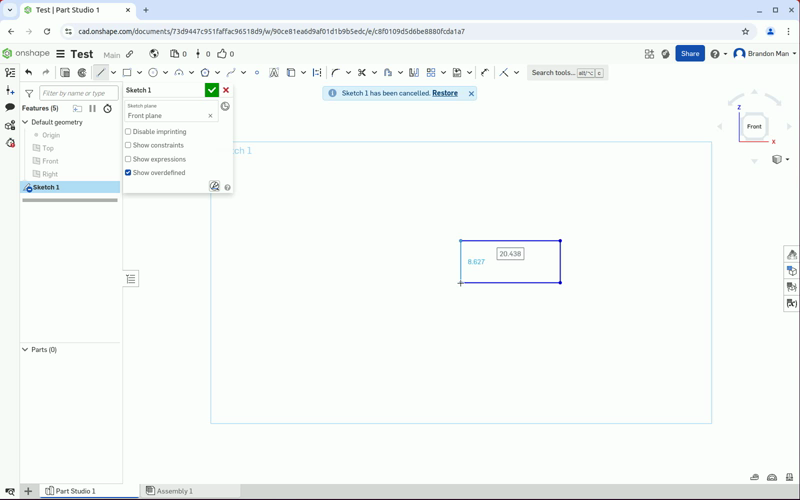
key_up(shift)
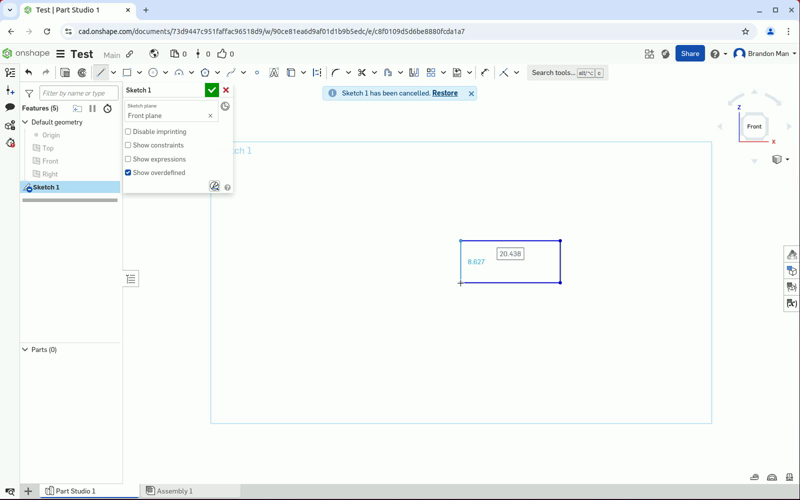
click(460, 282)
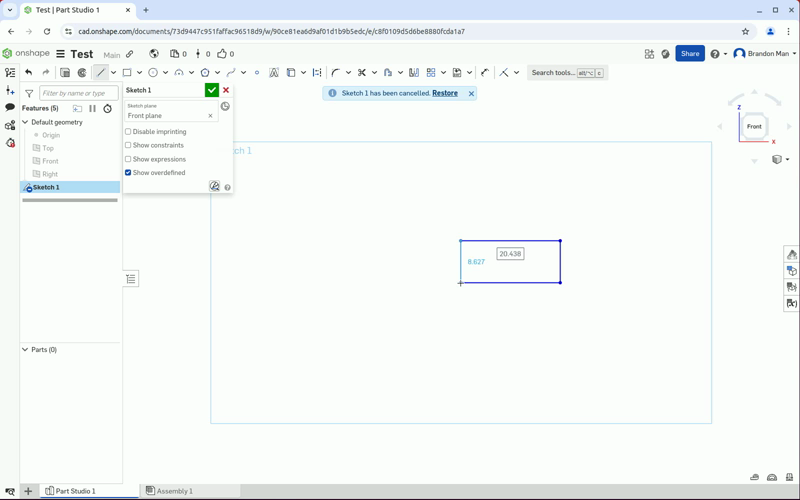
key(esc)
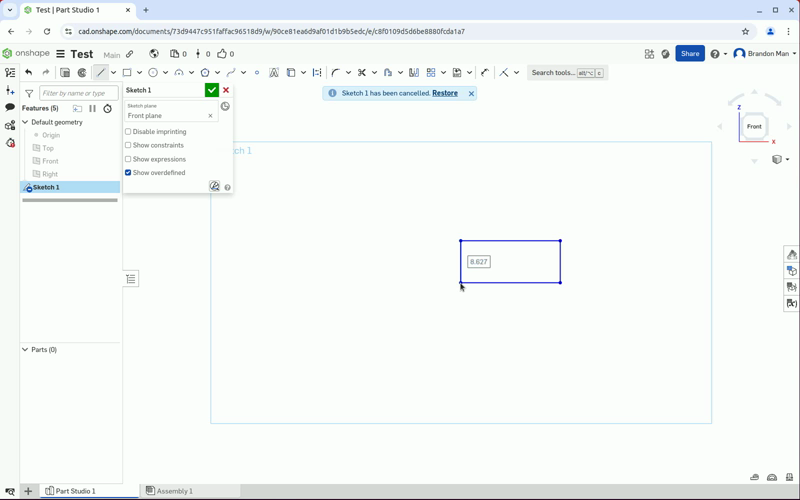
mouse_move(499, 252)
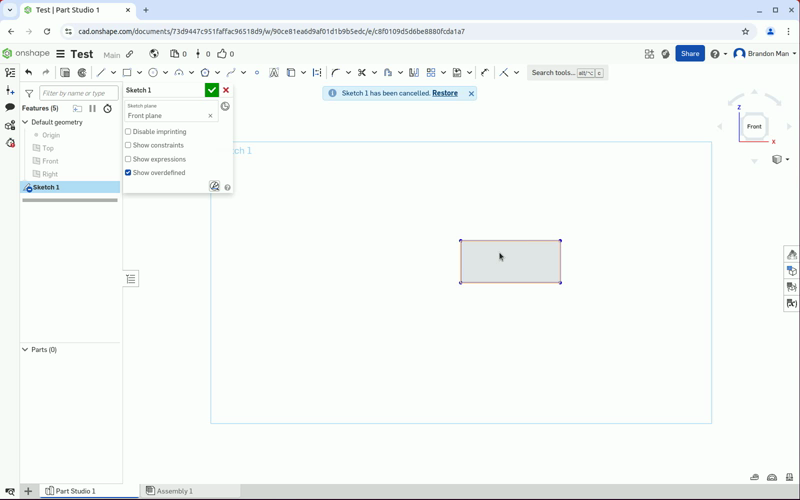
click(499, 252)
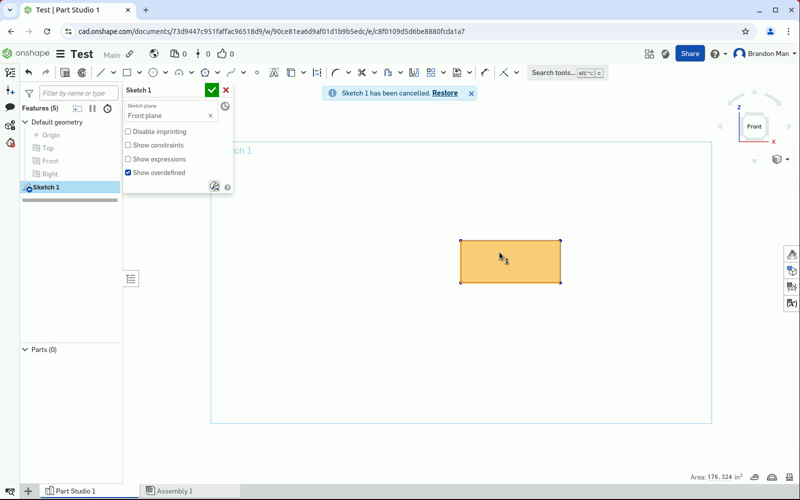
mouse_move(73, 352)
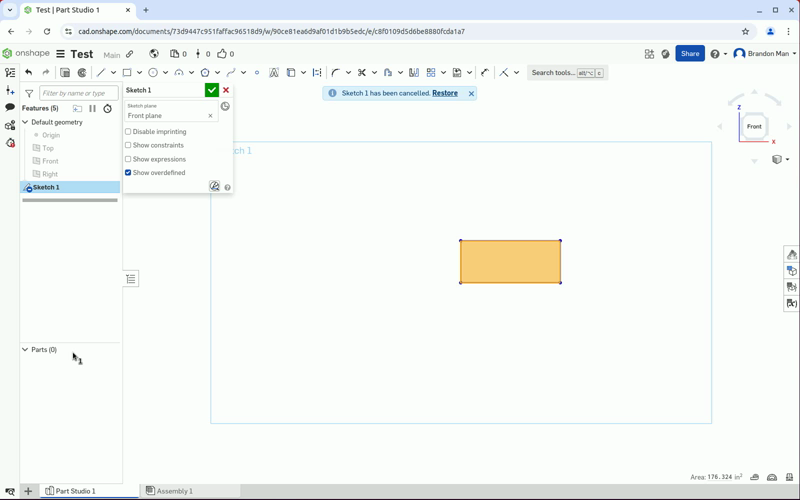
key(shift+y)
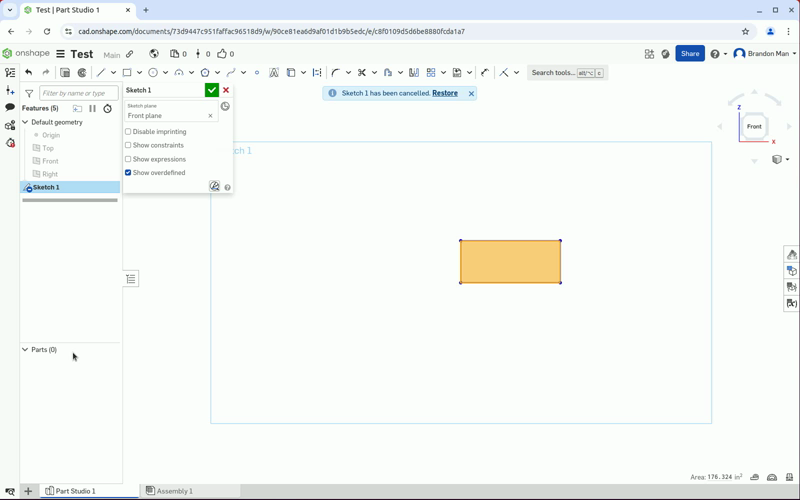
key(shift+e)
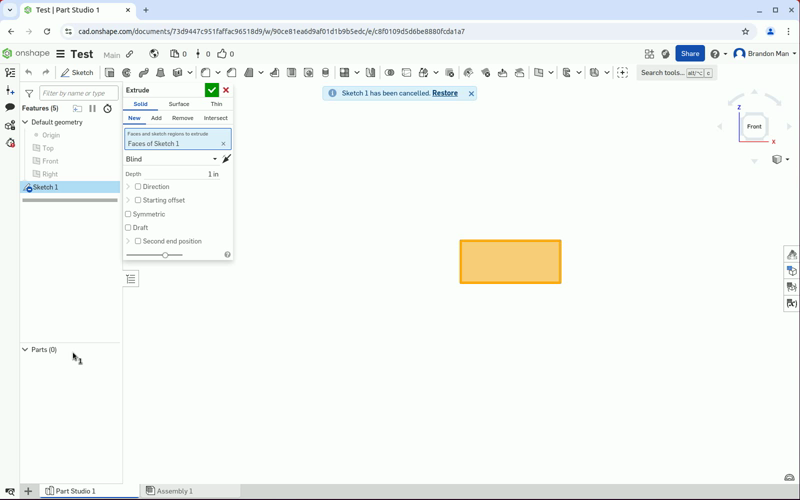
mouse_move(143, 106)
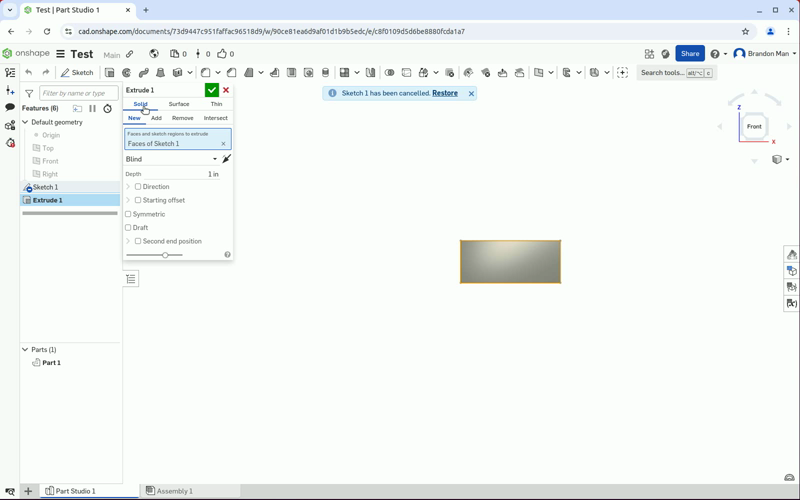
click(143, 106)
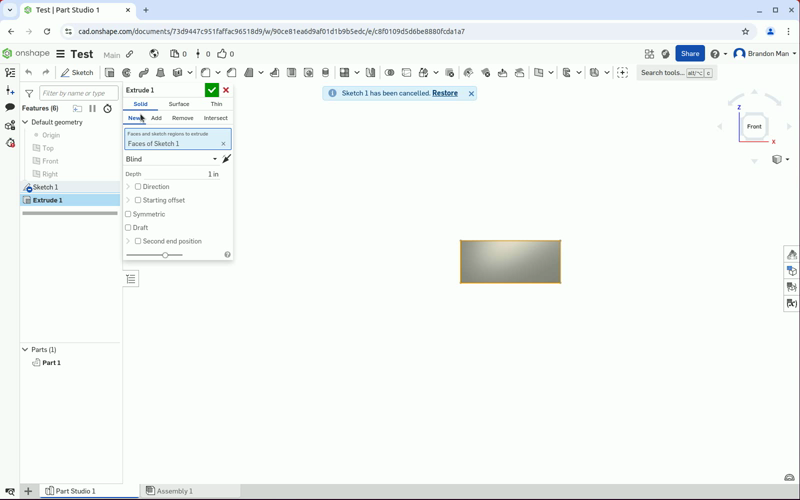
mouse_move(137, 120)
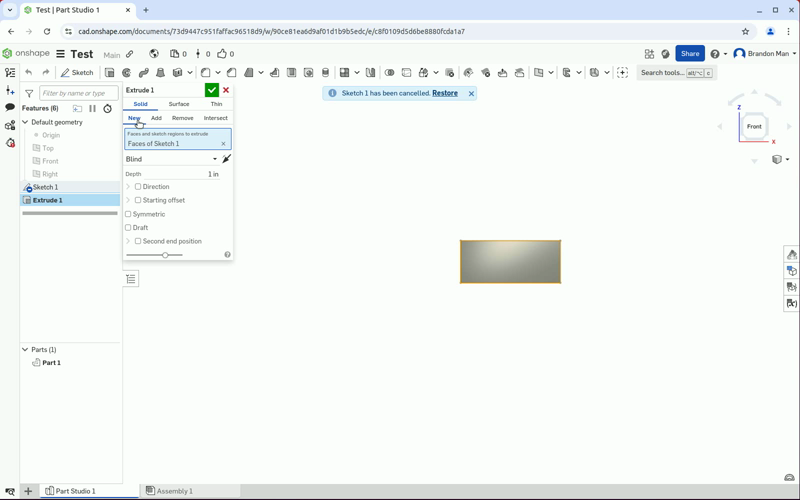
click(137, 120)
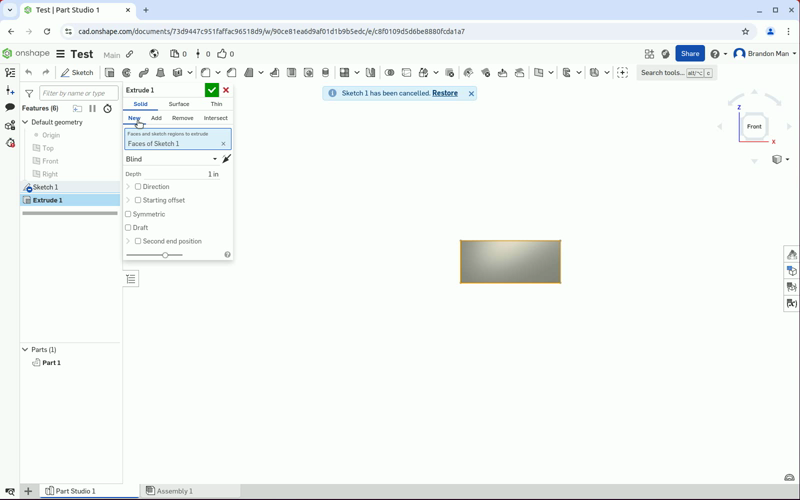
key(tab, 4)
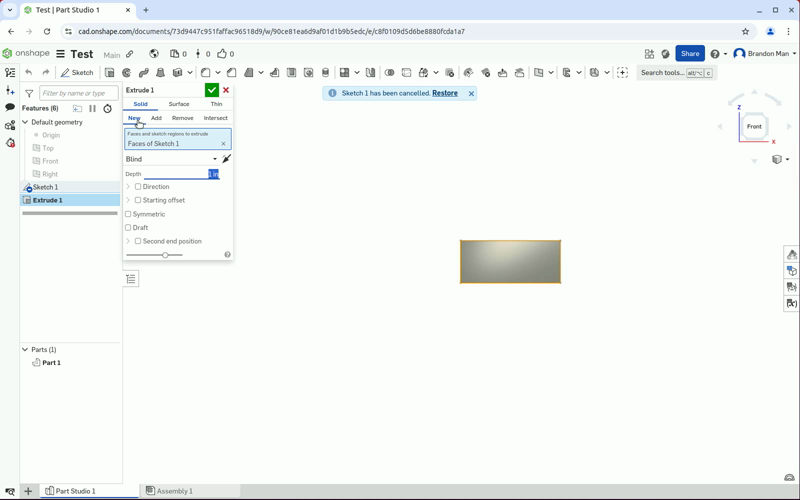
text(46.216)
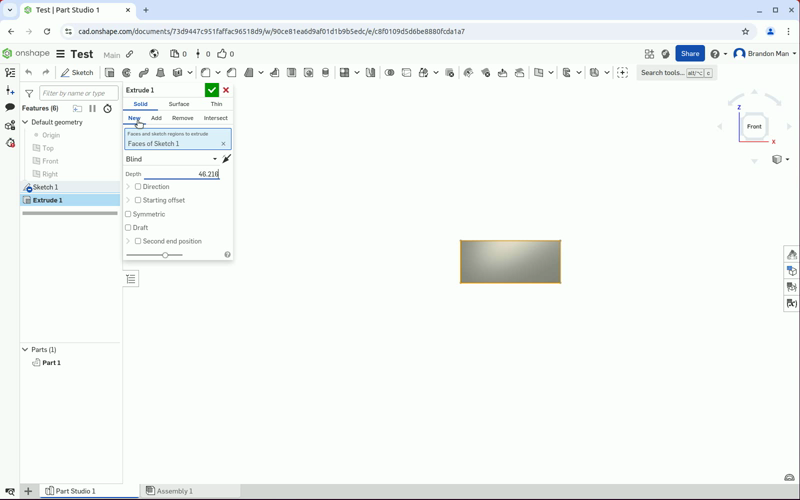
key(tab, 3)
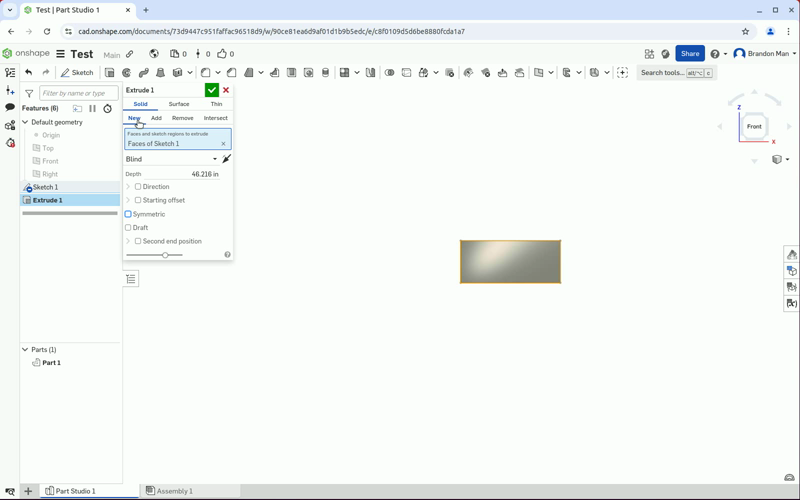
key(space)
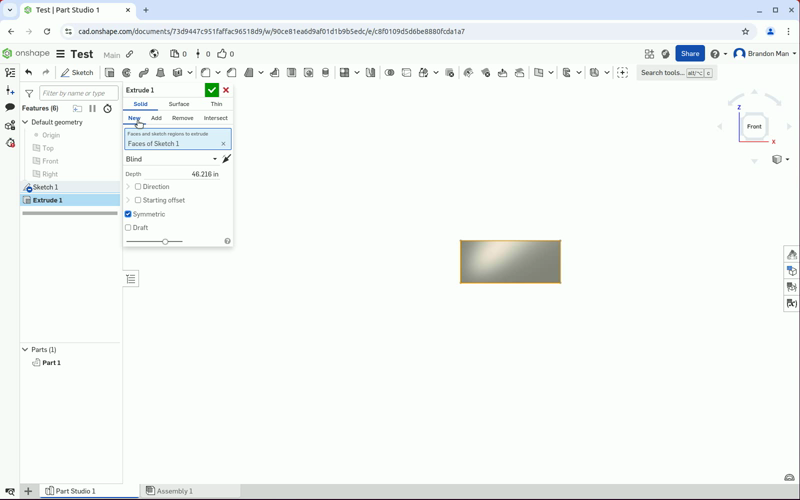
key(enter)
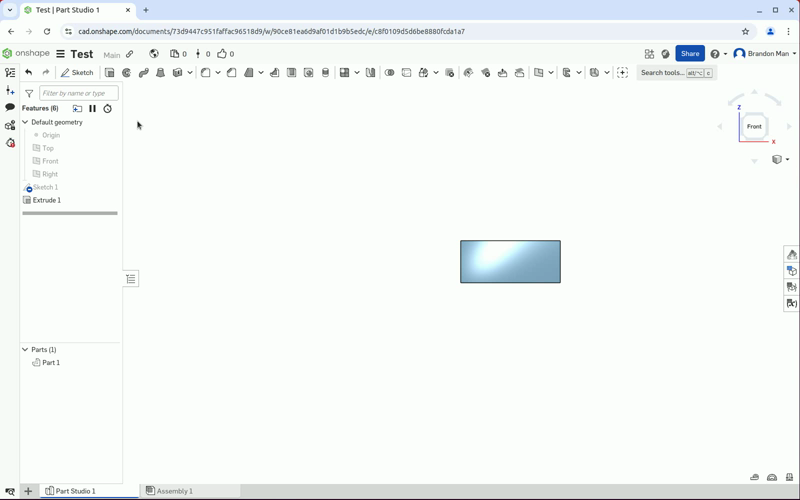
key(shift+h)
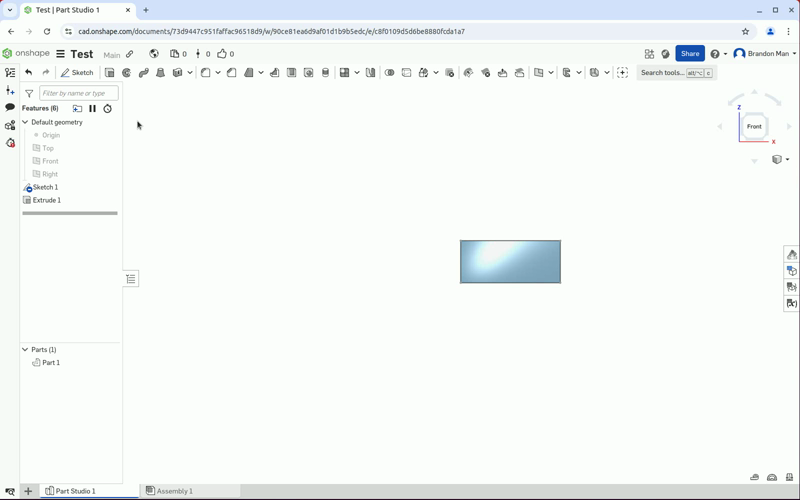
key(shift+h)
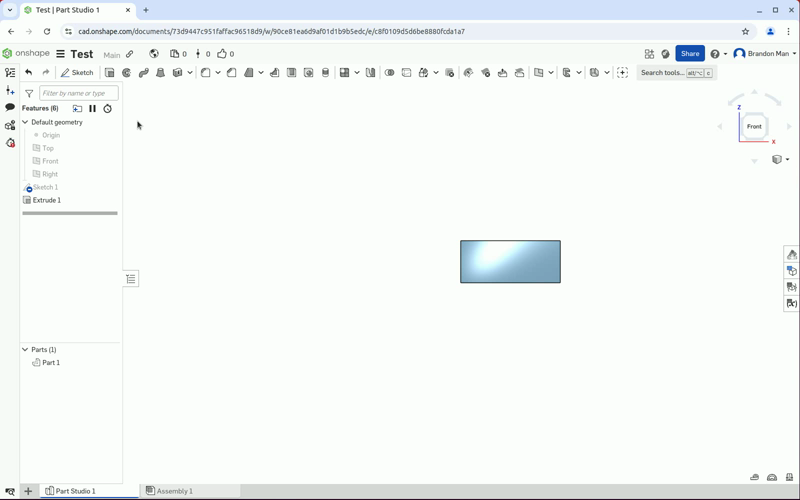
mouse_move(73, 189)
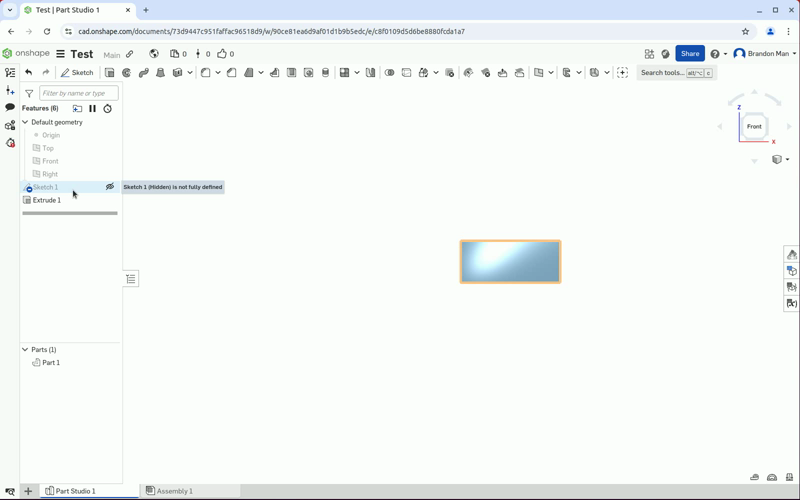
click(73, 189)
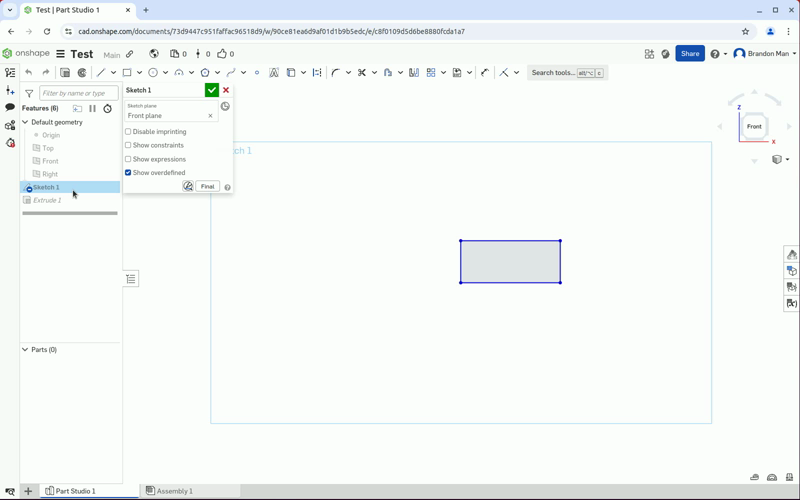
mouse_move(229, 92)
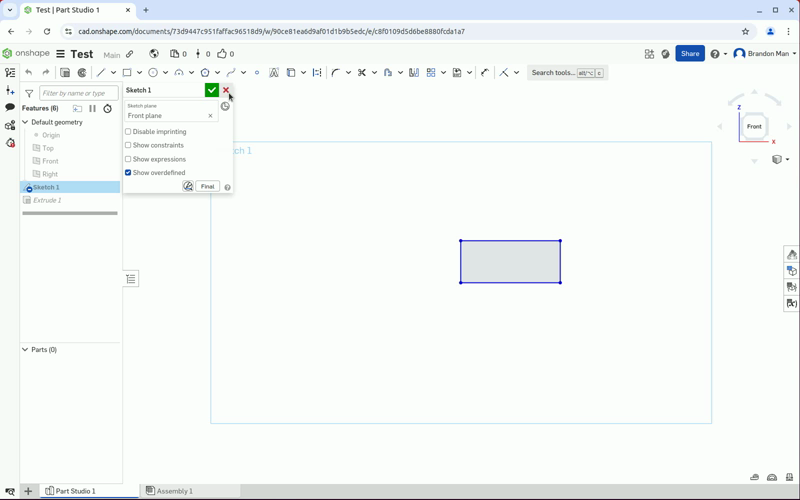
click(229, 92)
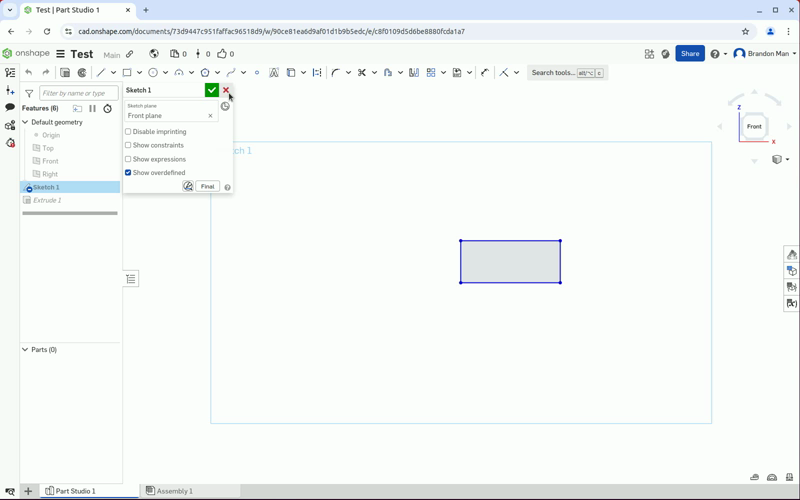
key(shift+s)
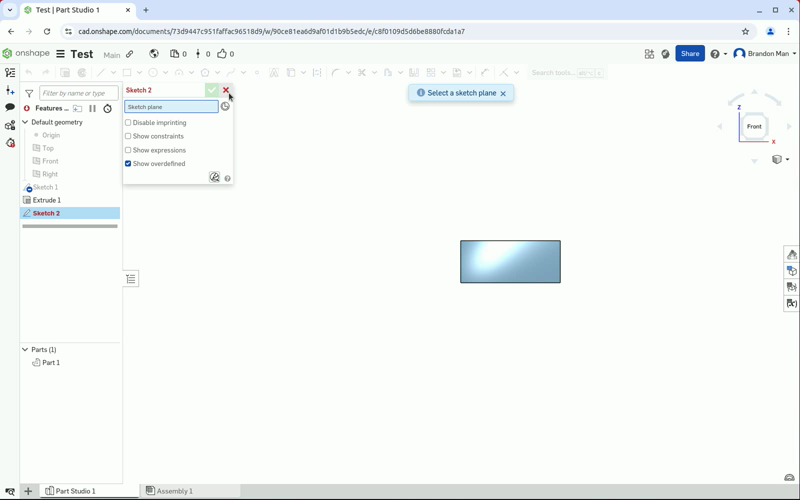
mouse_move(73, 163)
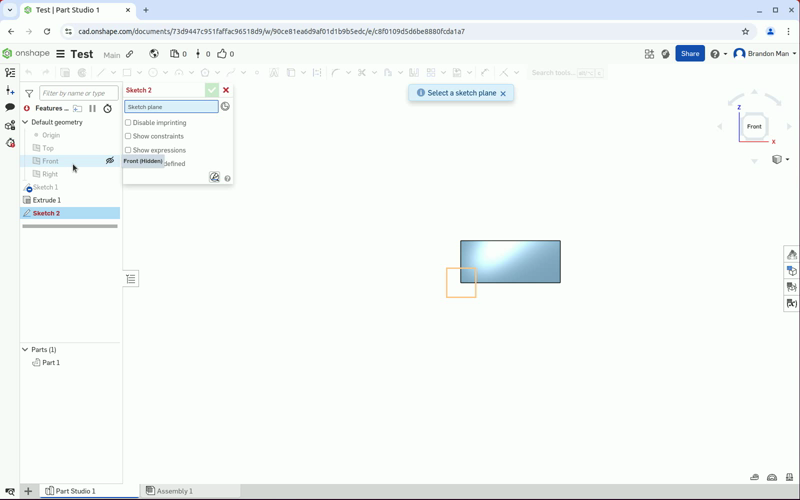
click(73, 163)
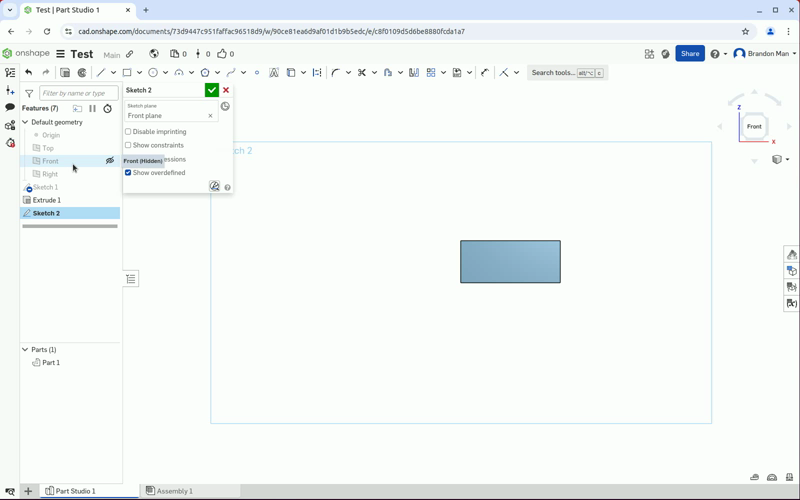
mouse_move(73, 352)
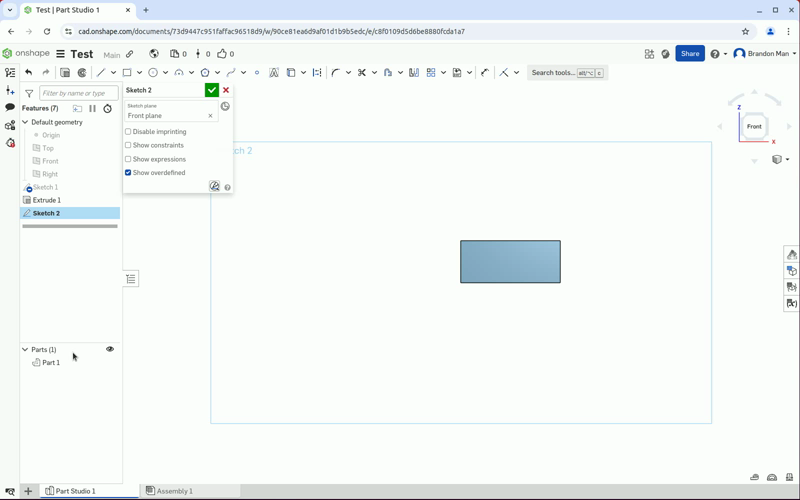
key(y)
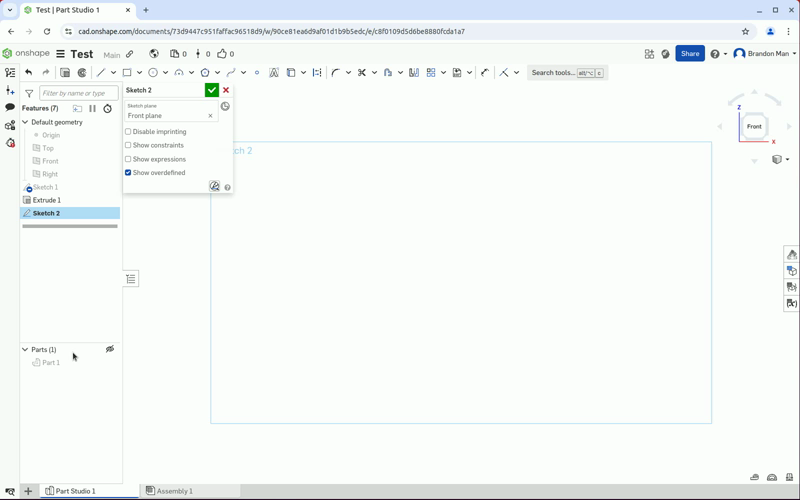
key(l)
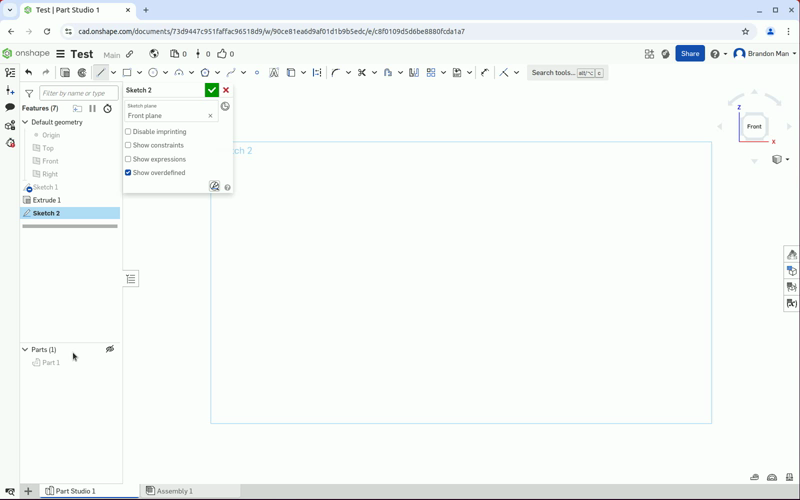
key_down(shift)
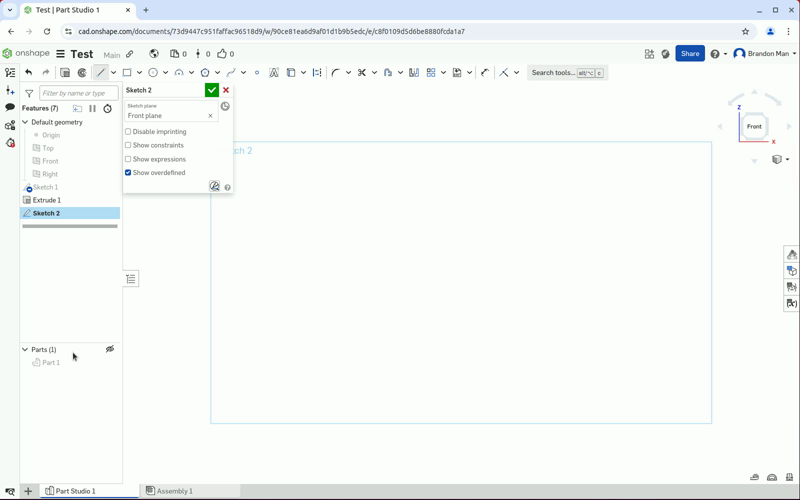
mouse_move(466, 241)
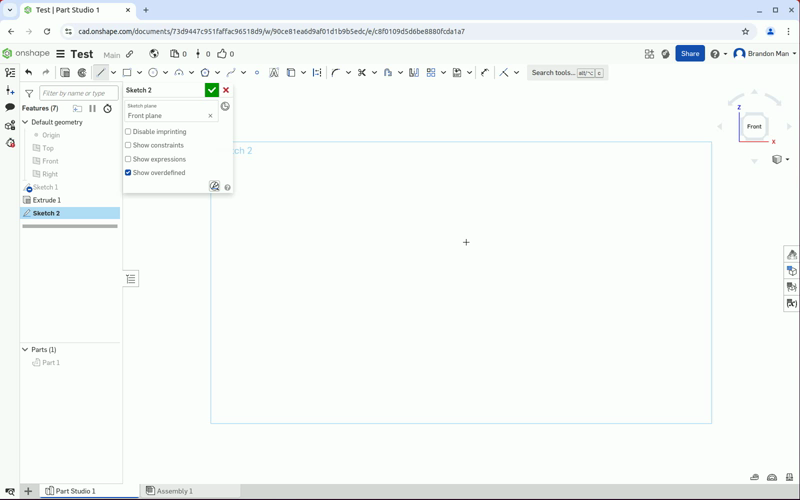
click(466, 241)
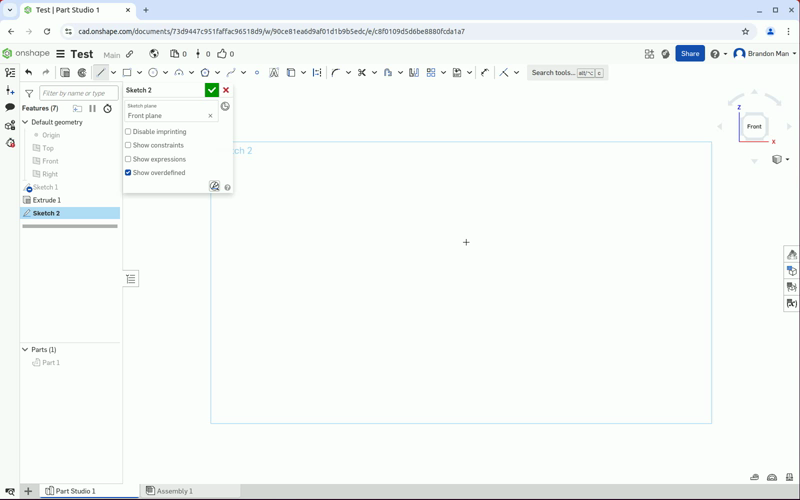
key_up(shift)
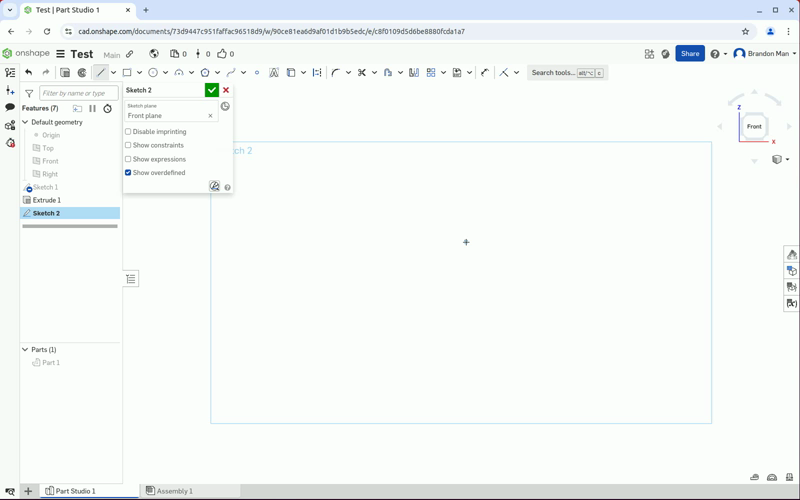
key_down(shift)
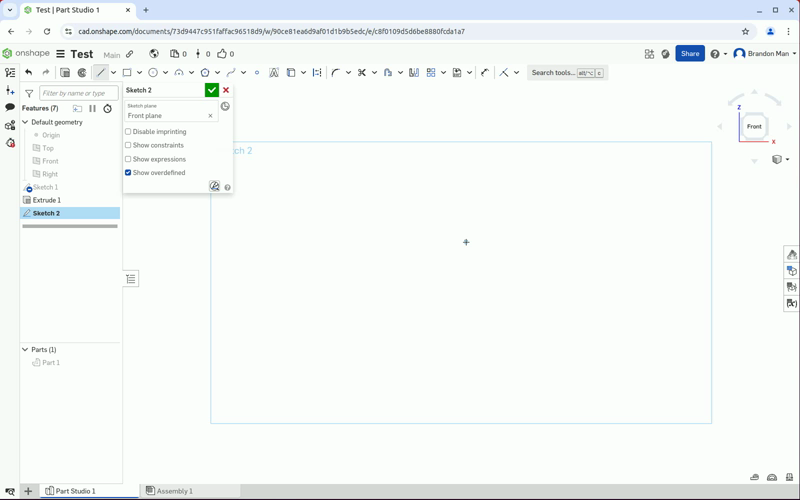
mouse_move(496, 241)
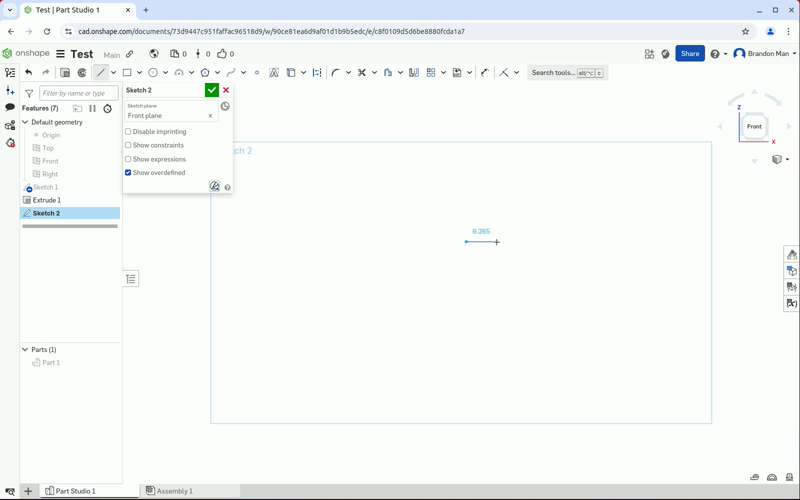
mouse_move(478, 274)
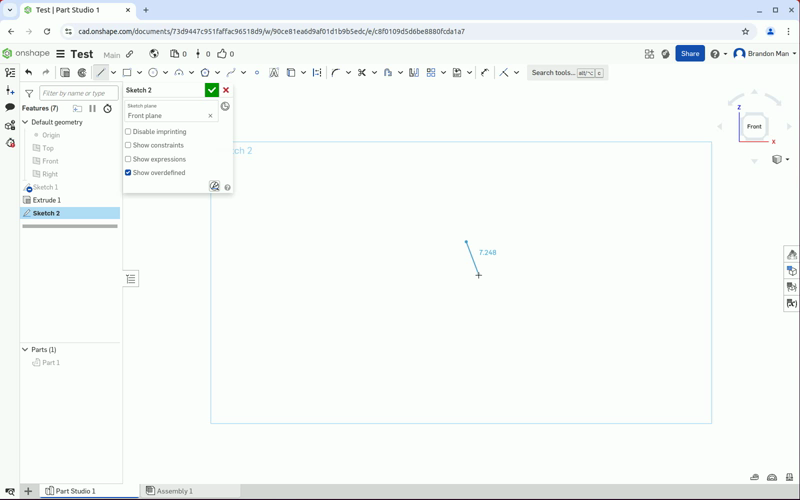
click(478, 274)
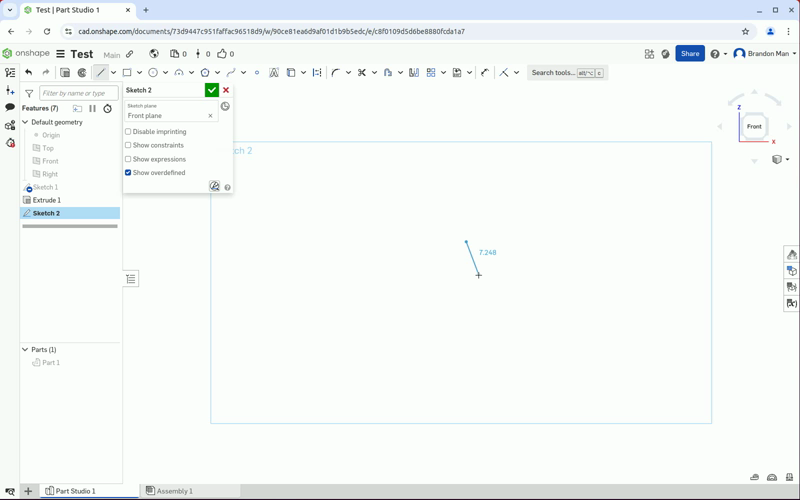
key_up(shift)
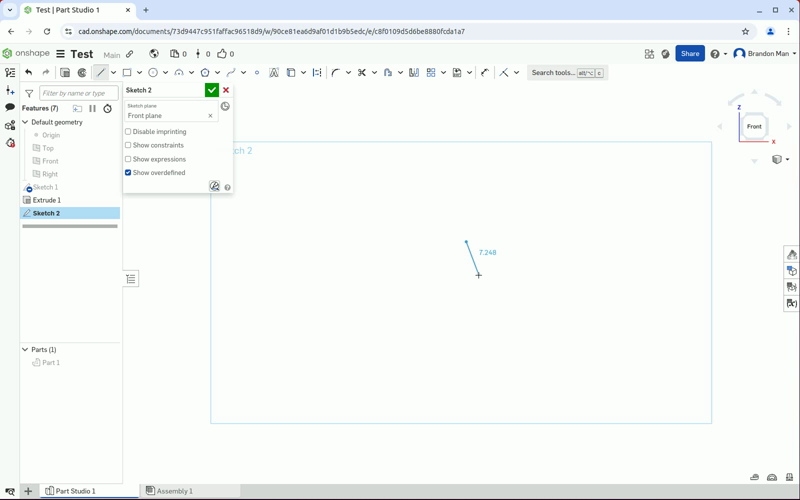
key_down(shift)
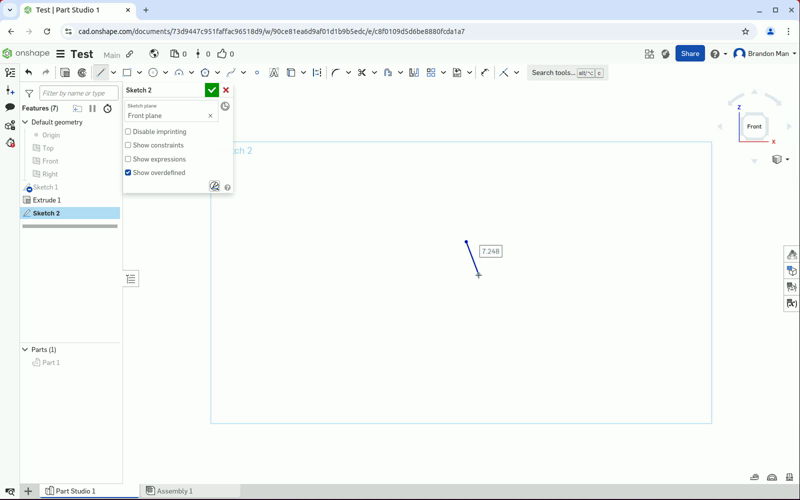
mouse_move(508, 274)
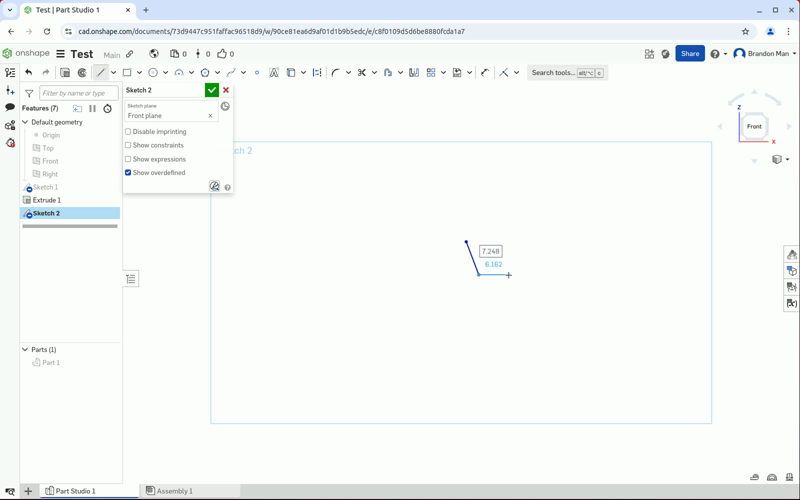
mouse_move(490, 274)
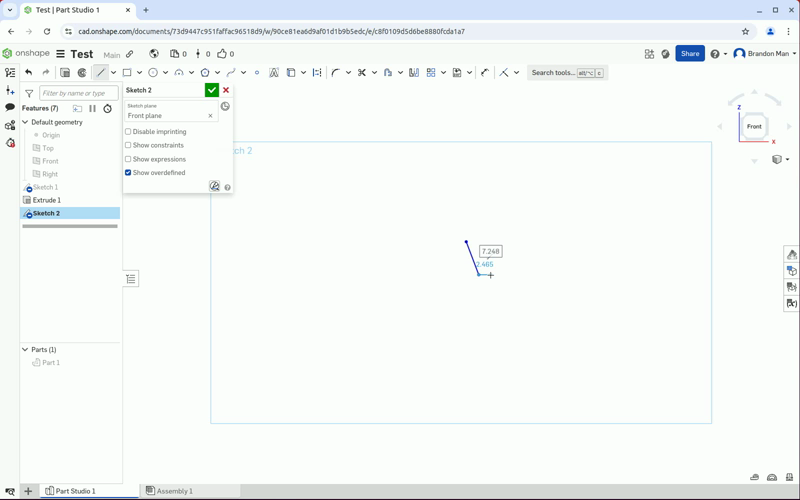
click(490, 274)
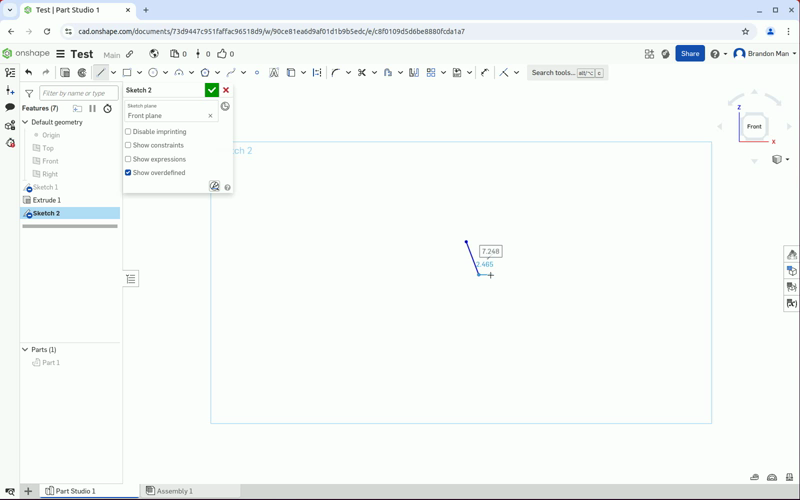
key_up(shift)
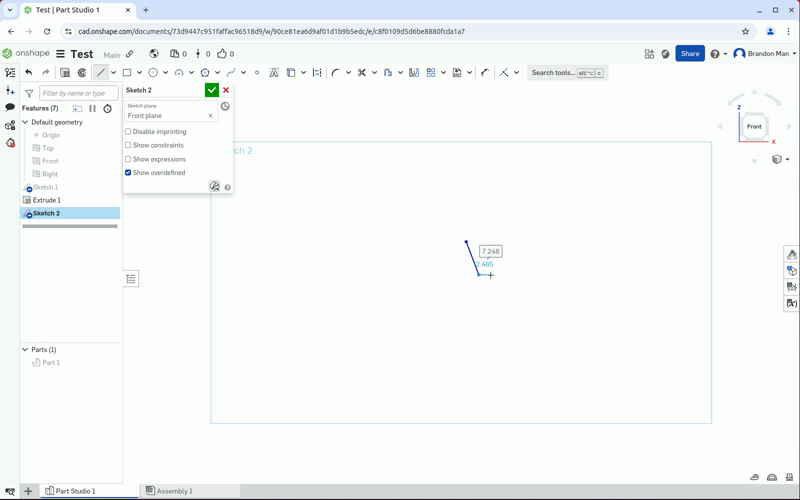
key_down(shift)
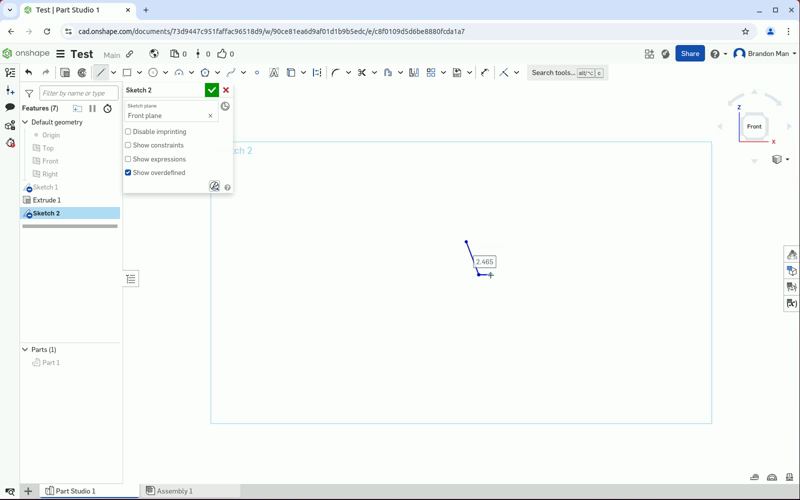
mouse_move(520, 274)
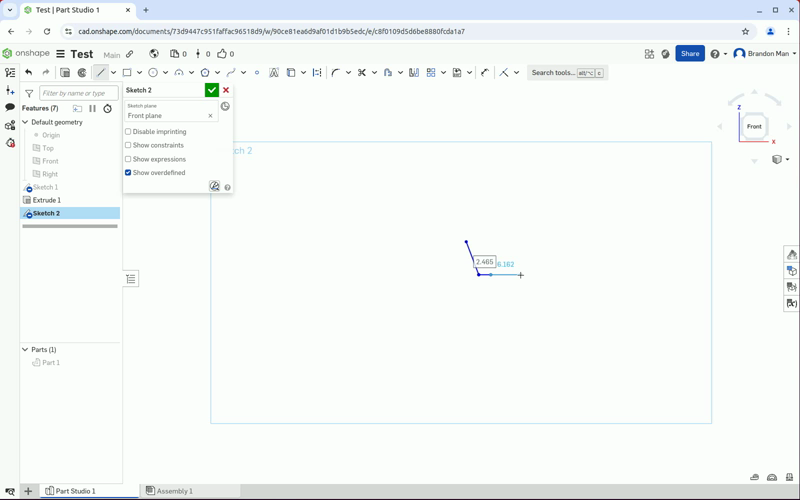
mouse_move(490, 271)
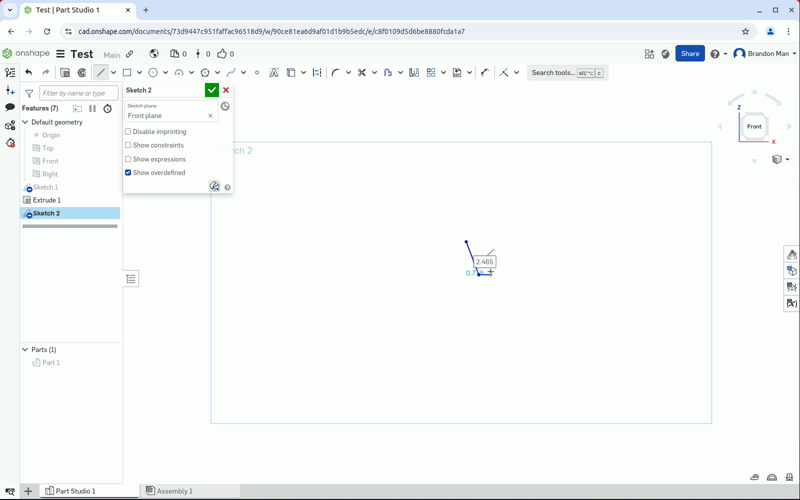
scroll(6)
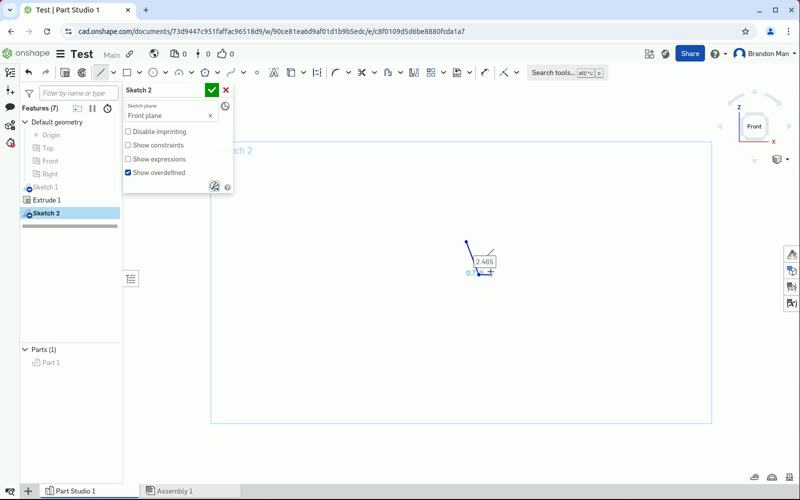
scroll(6)
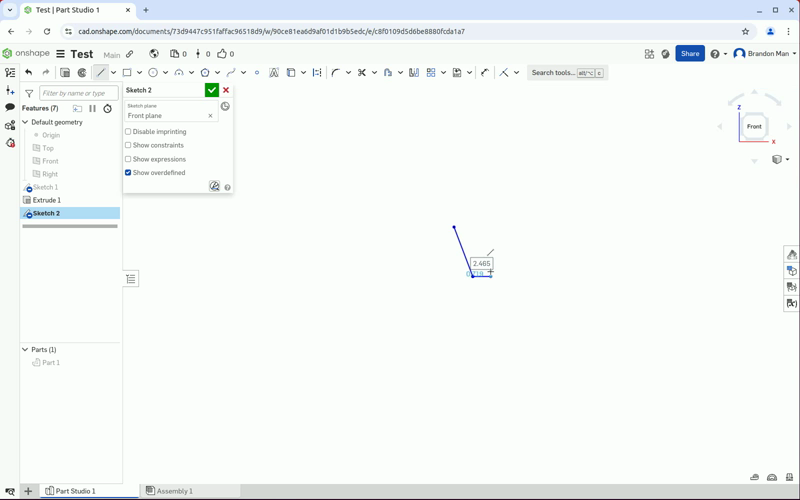
scroll(6)
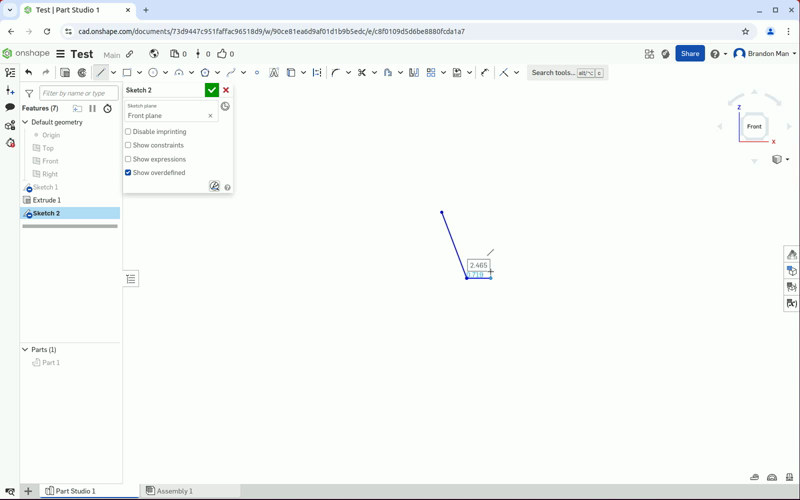
scroll(6)
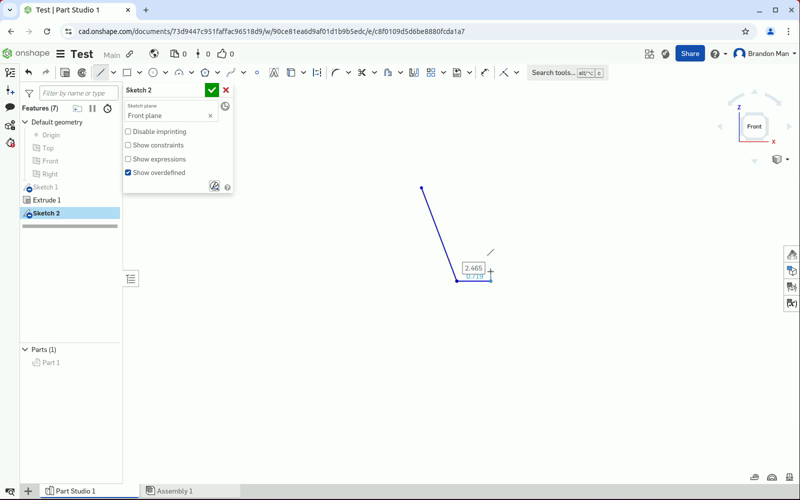
scroll(6)
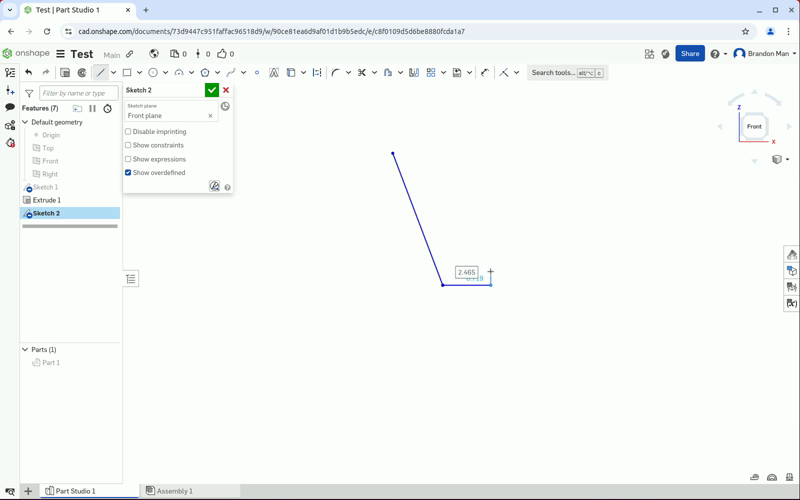
scroll(6)
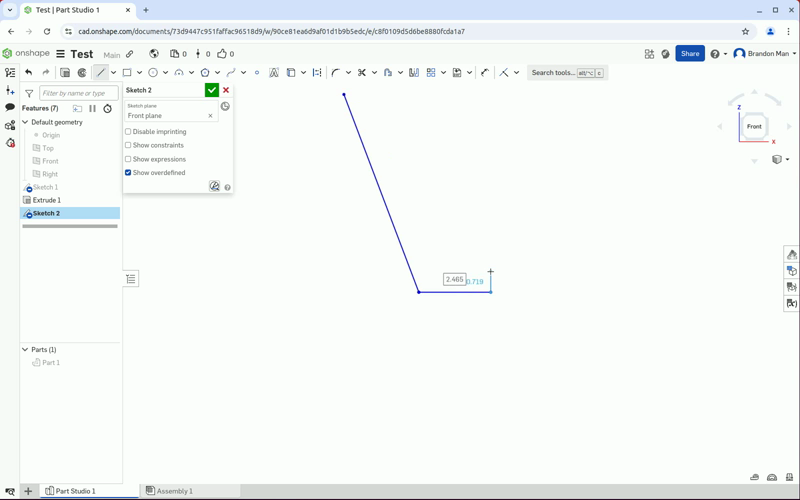
scroll(6)
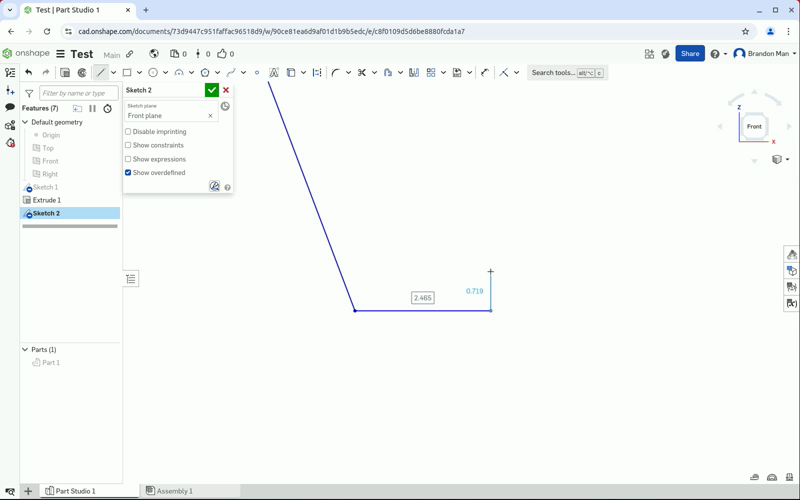
click(490, 271)
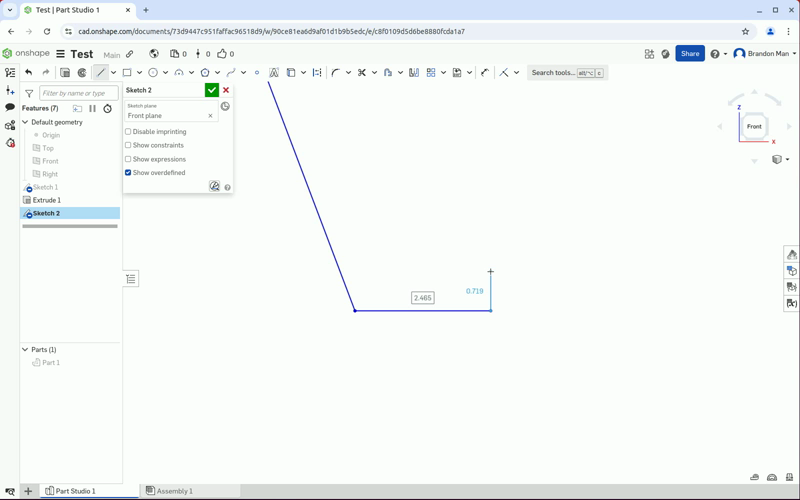
scroll(-6)
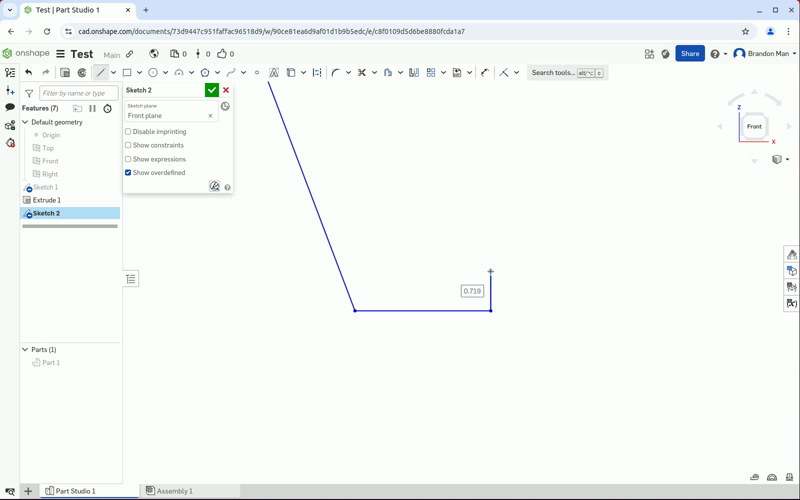
scroll(-6)
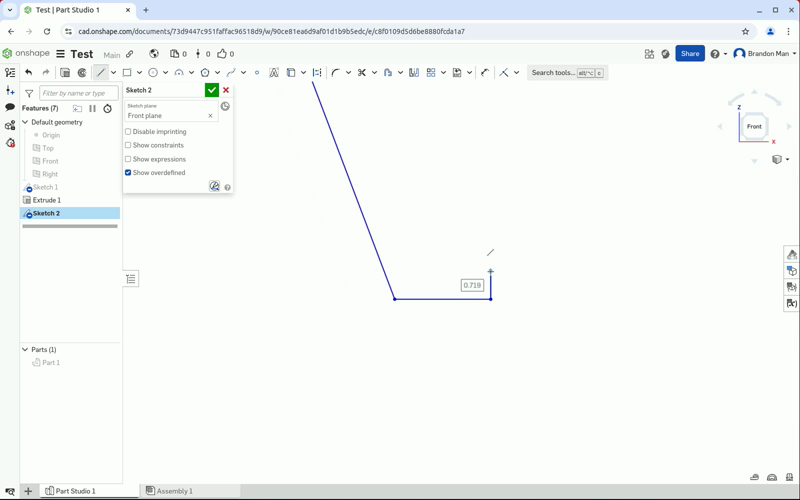
scroll(-6)
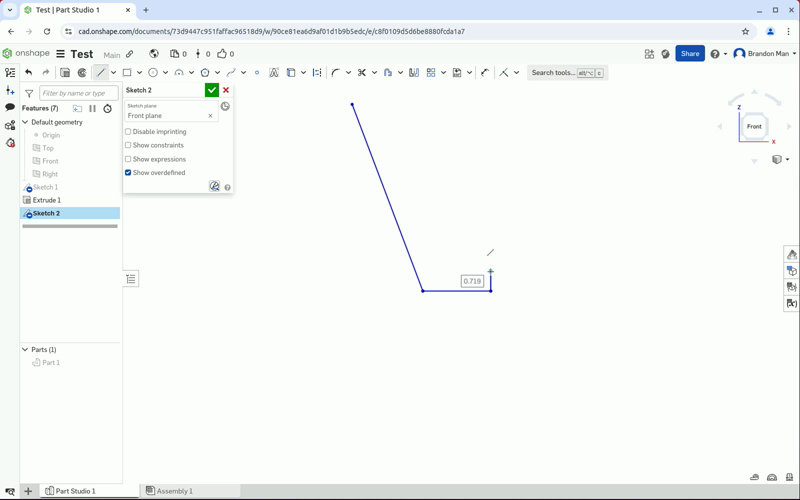
scroll(-6)
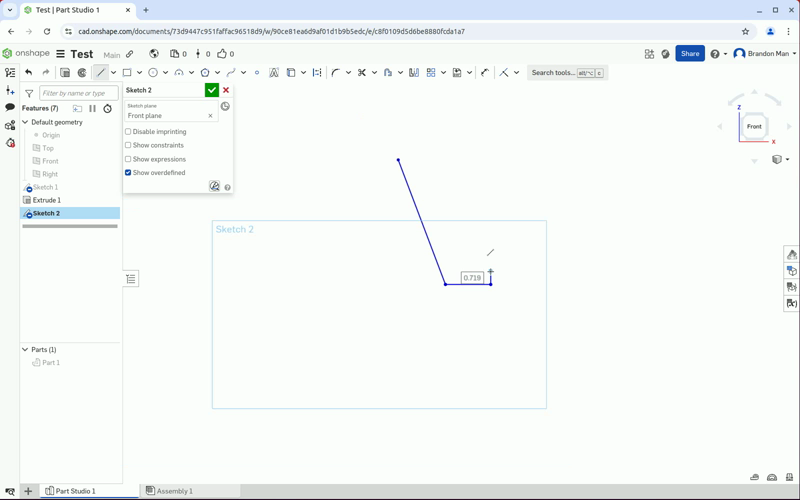
scroll(-6)
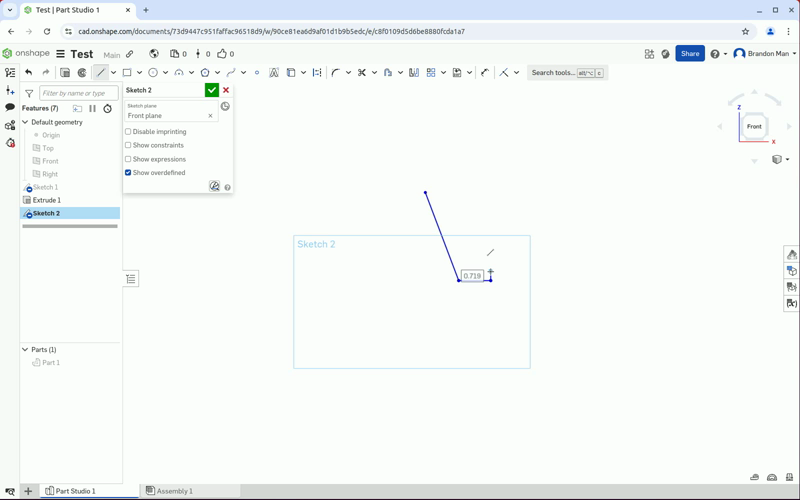
scroll(-6)
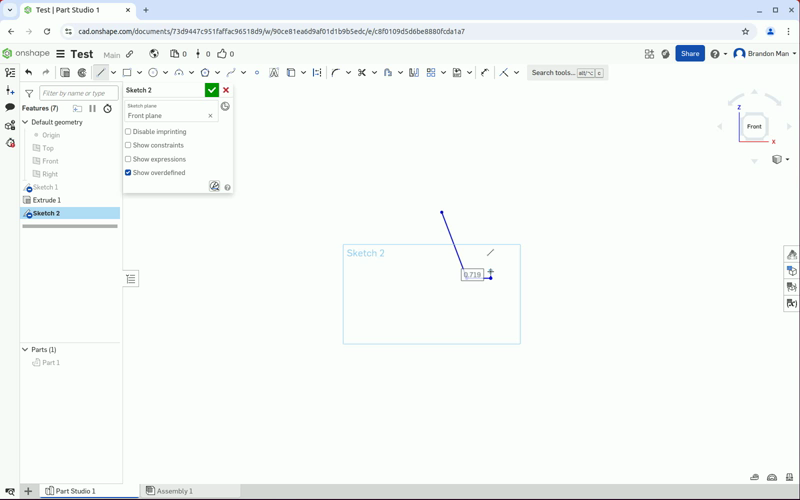
scroll(-6)
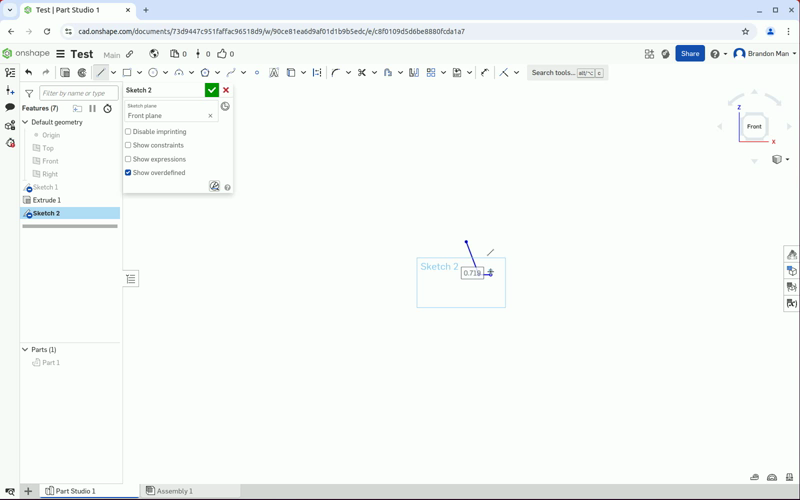
key_up(shift)
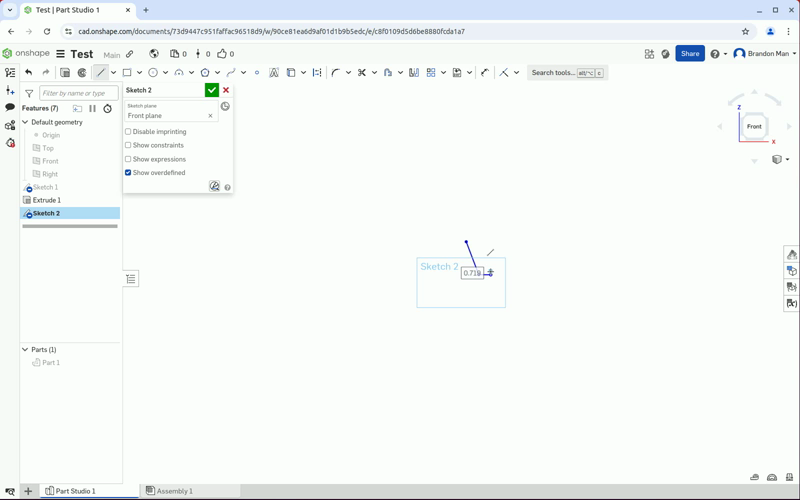
key_down(shift)
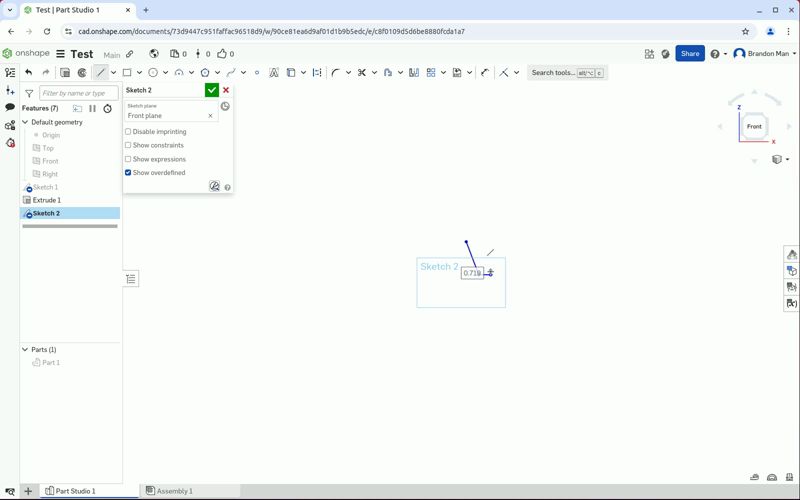
mouse_move(553, 248)
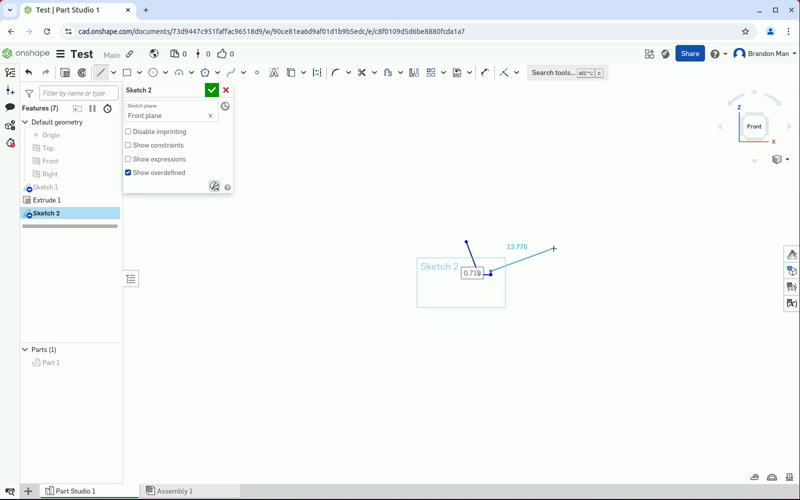
click(553, 248)
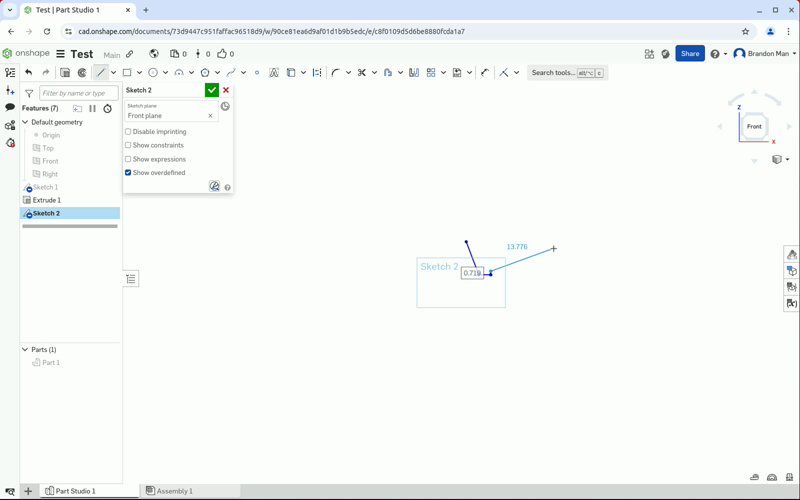
key_up(shift)
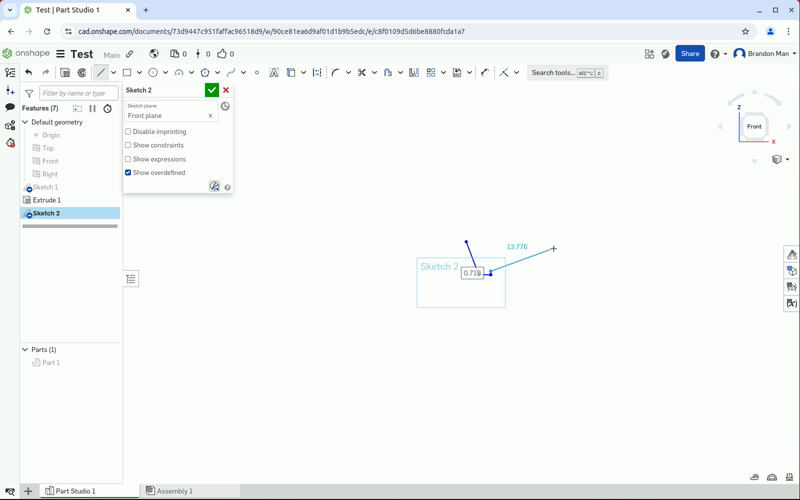
key_down(shift)
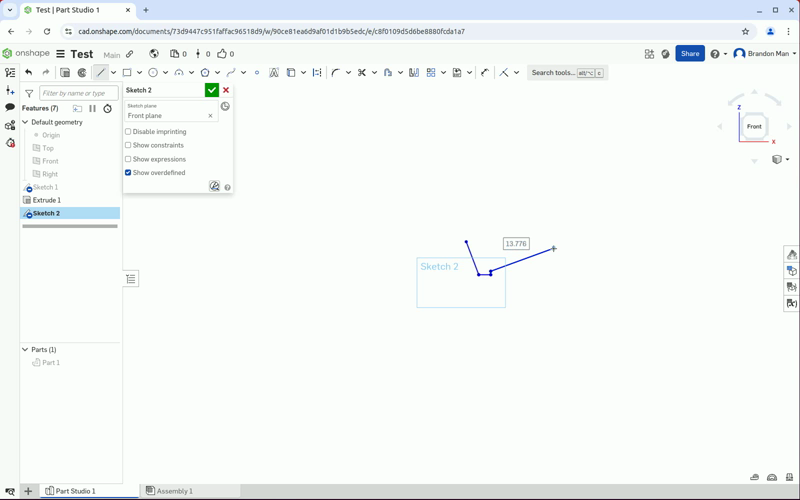
mouse_move(583, 248)
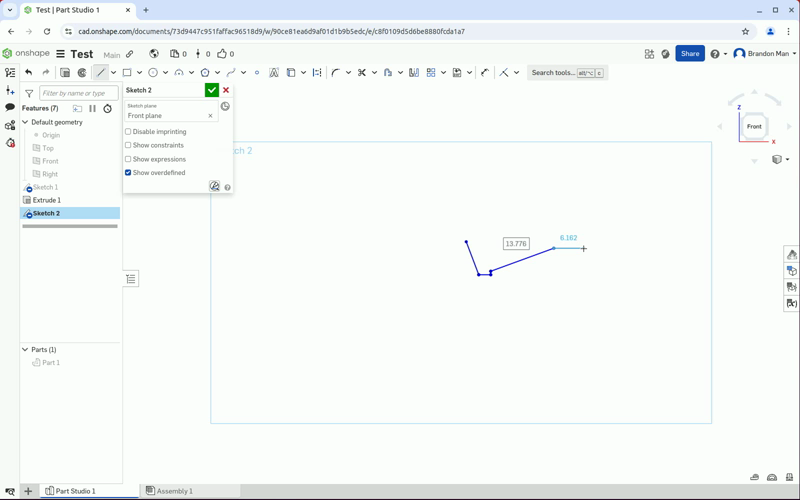
mouse_move(553, 241)
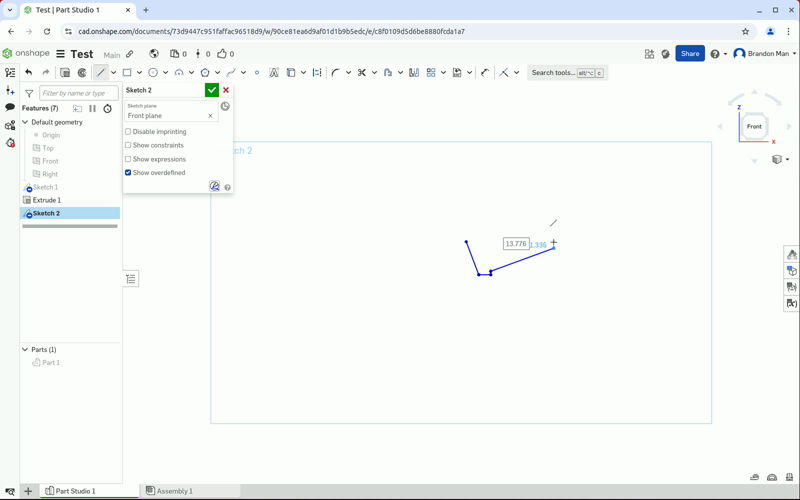
scroll(6)
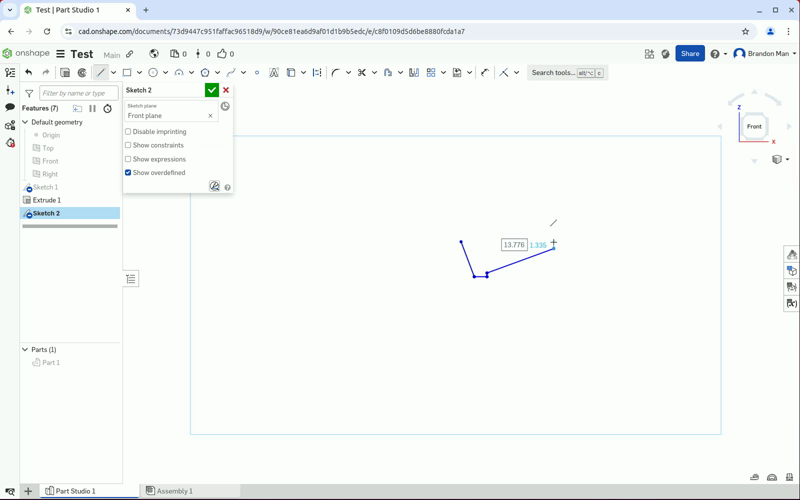
scroll(6)
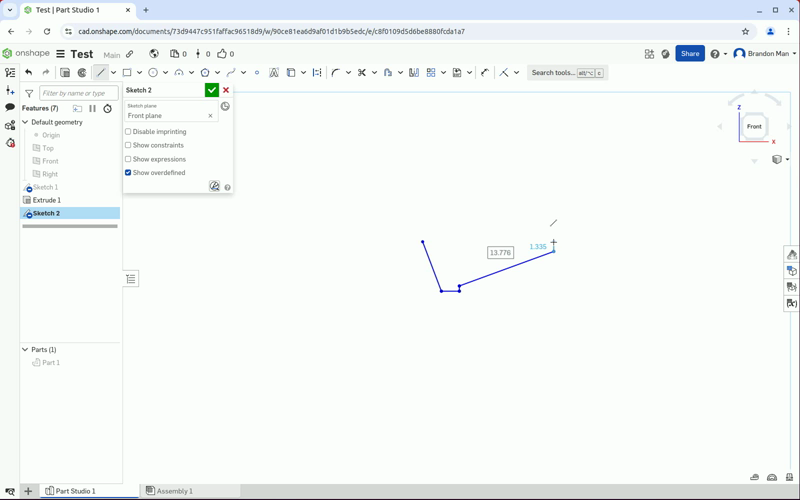
scroll(6)
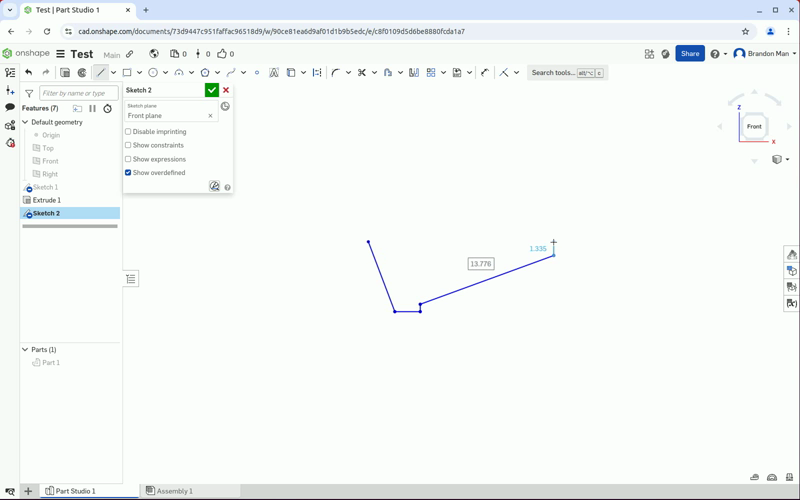
scroll(6)
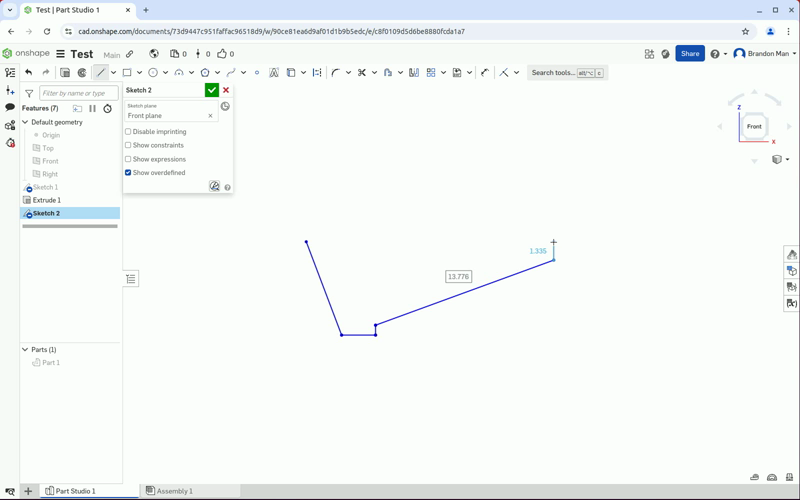
scroll(6)
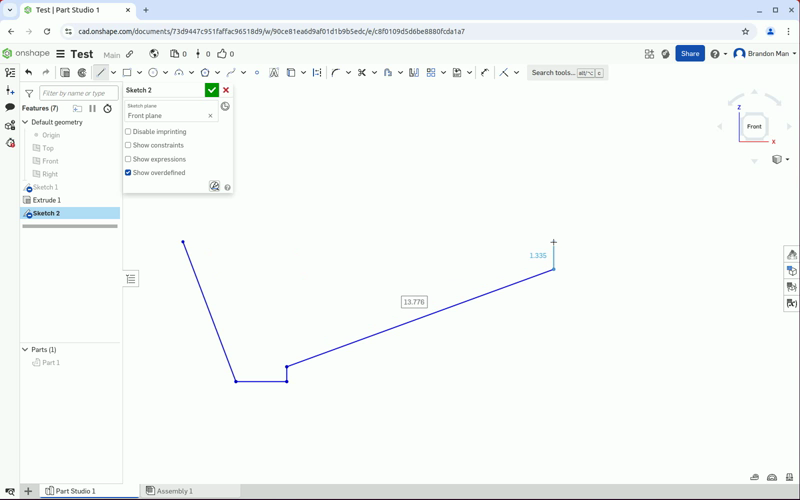
scroll(6)
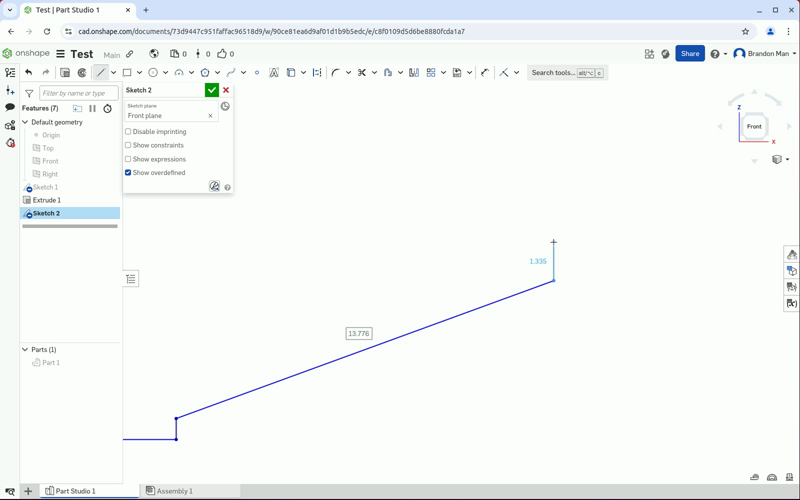
scroll(6)
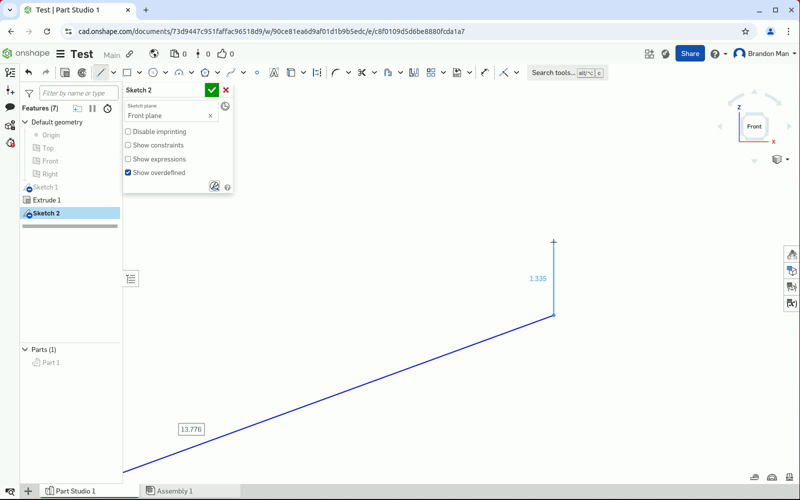
click(553, 241)
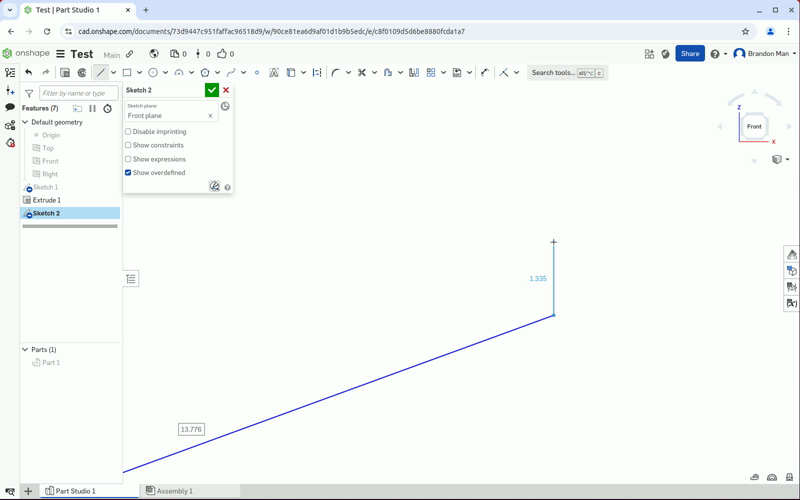
scroll(-6)
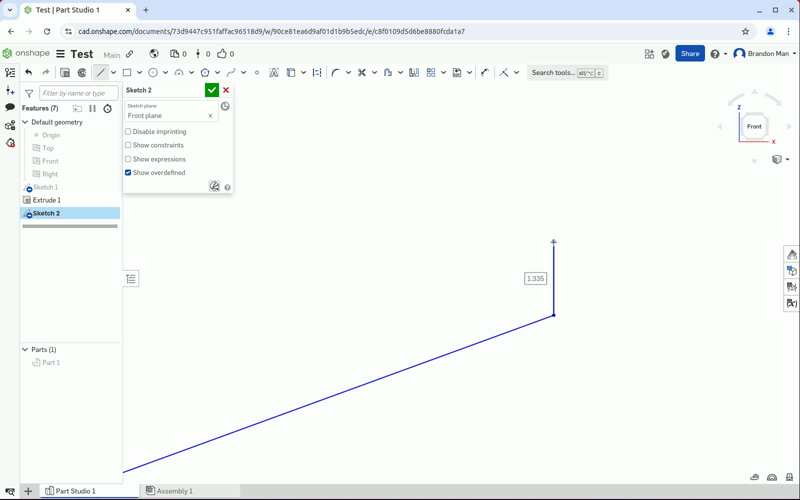
scroll(-6)
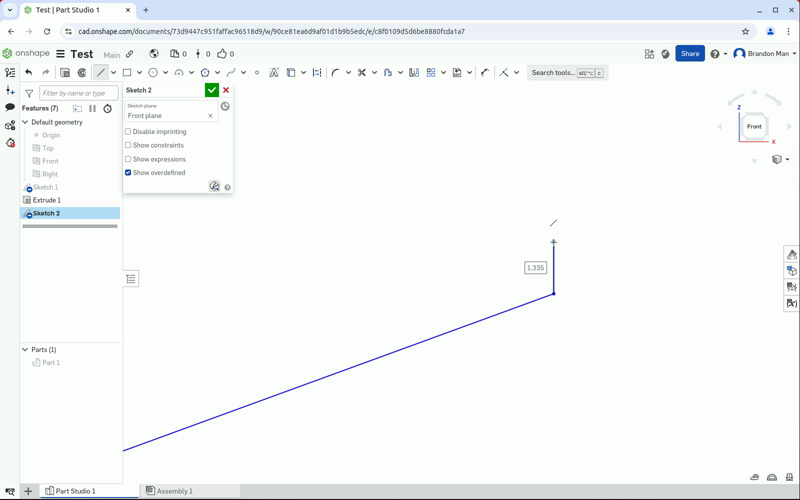
scroll(-6)
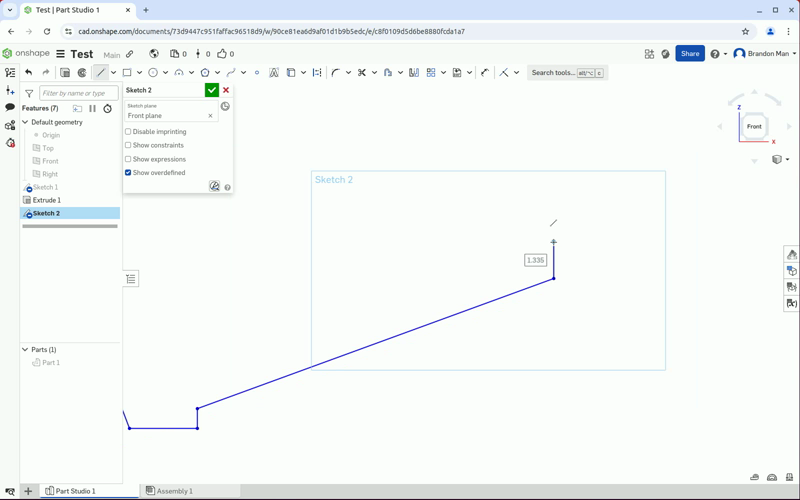
scroll(-6)
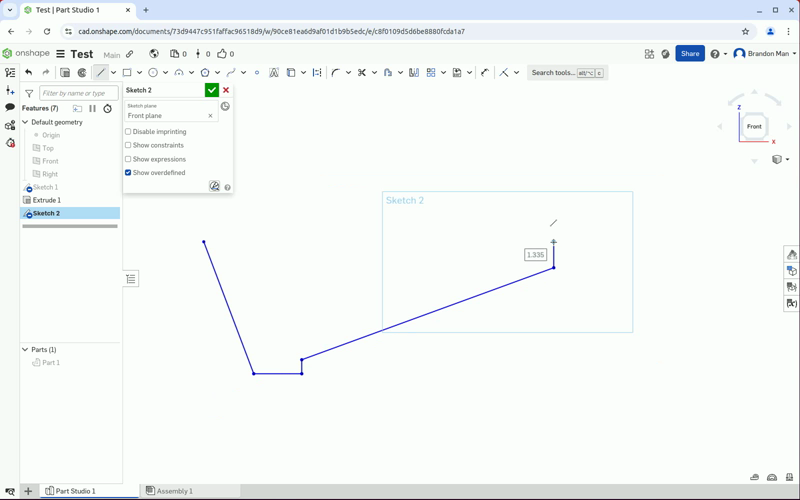
scroll(-6)
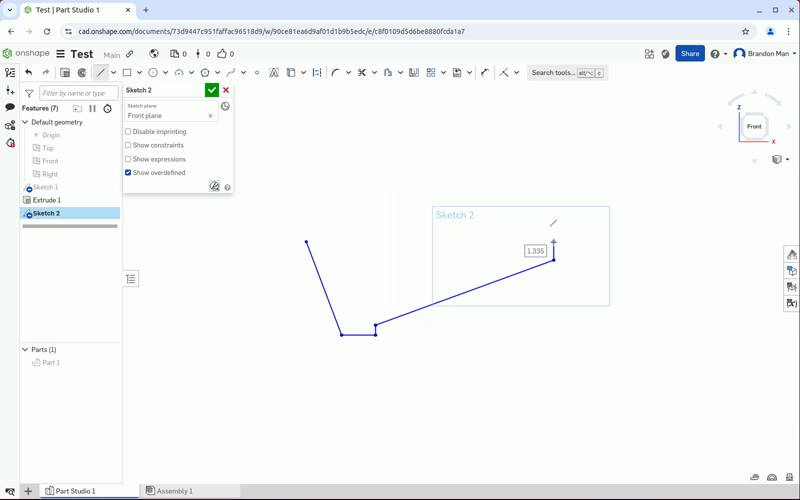
scroll(-6)
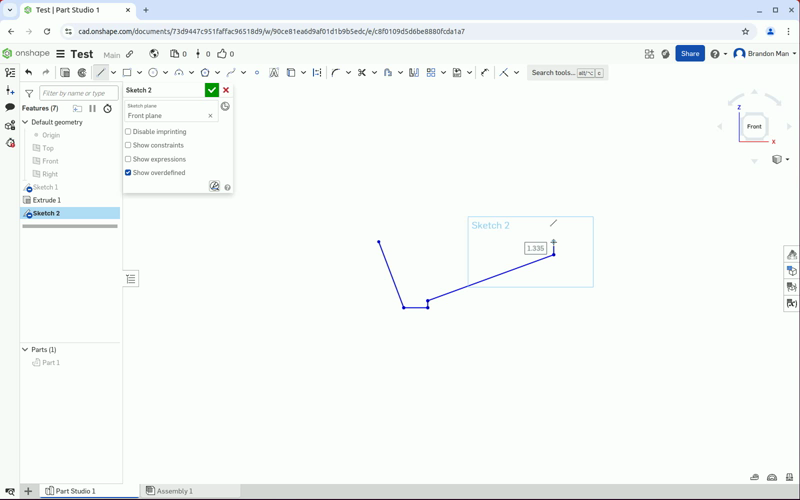
scroll(-6)
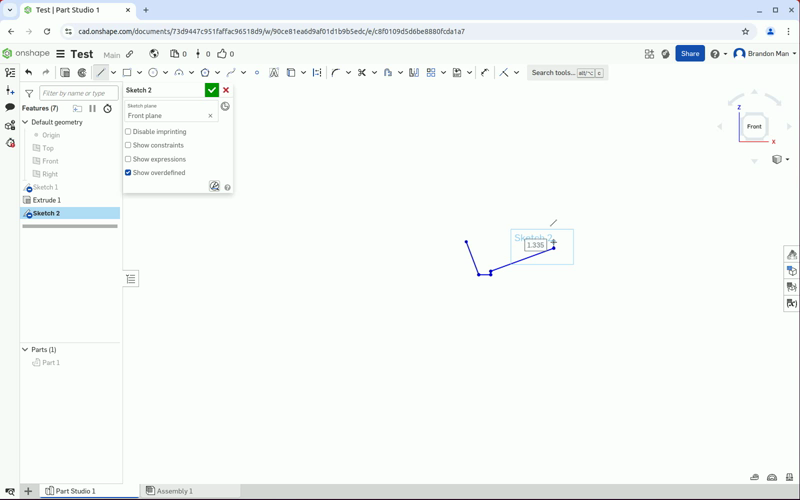
key_up(shift)
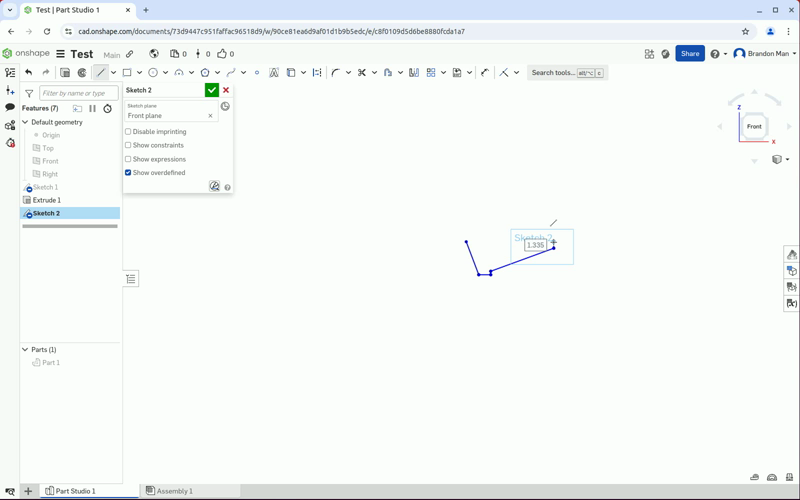
key_down(shift)
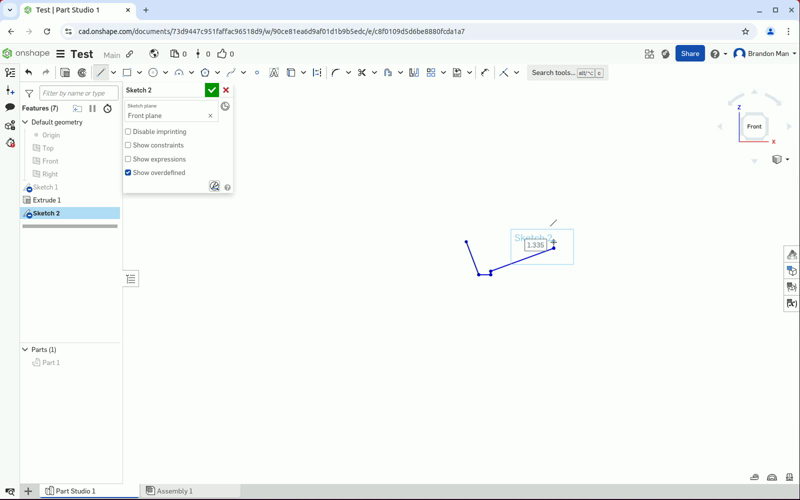
mouse_move(466, 241)
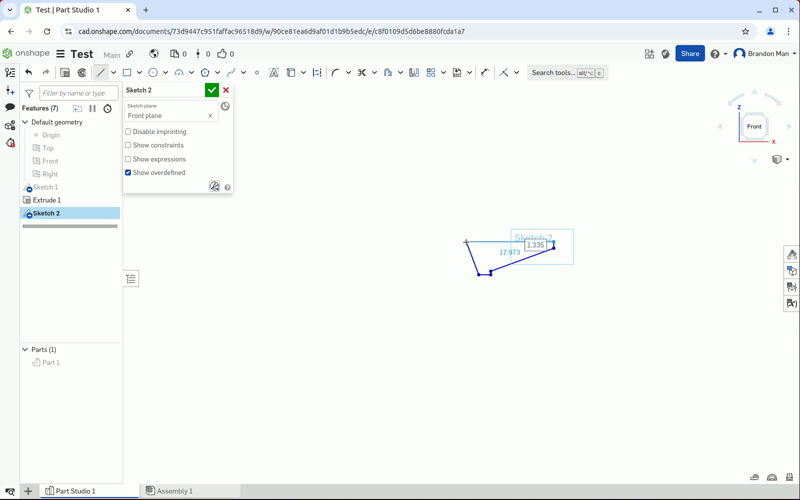
key_up(shift)
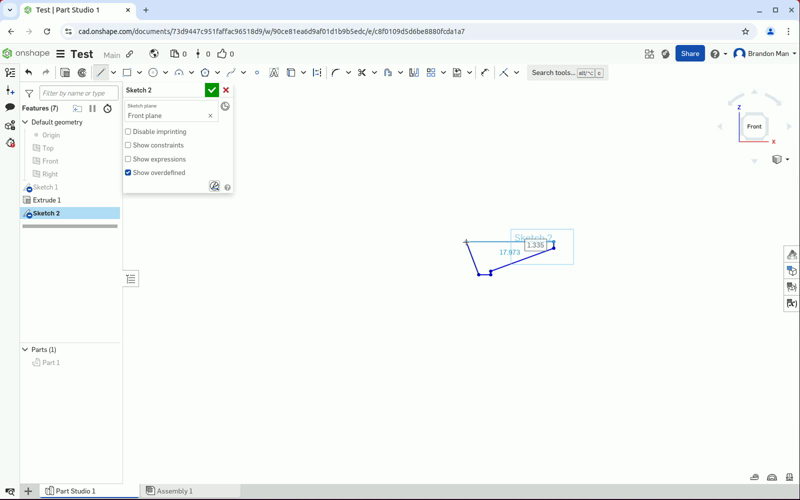
click(466, 241)
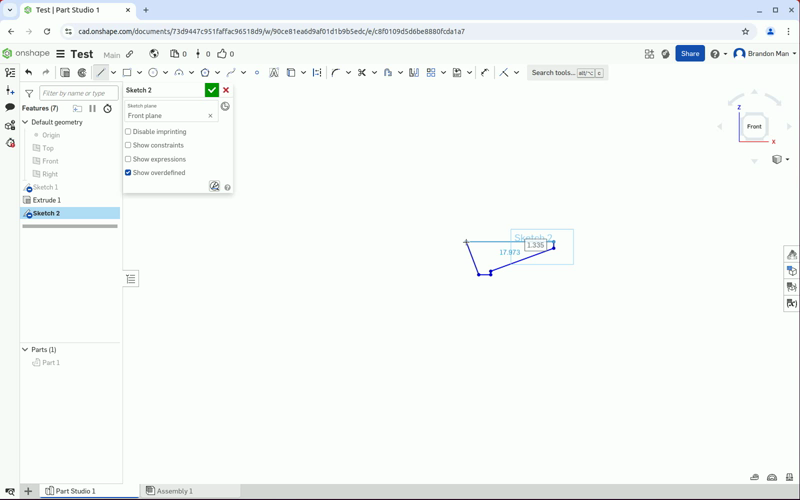
key(esc)
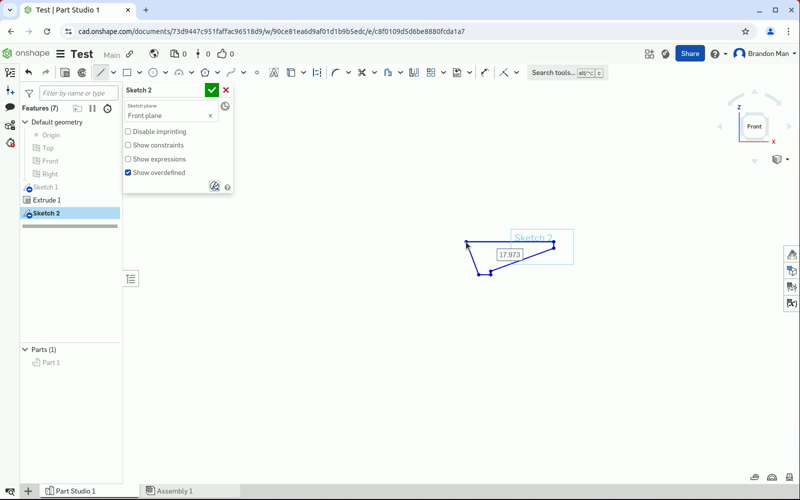
mouse_move(522, 243)
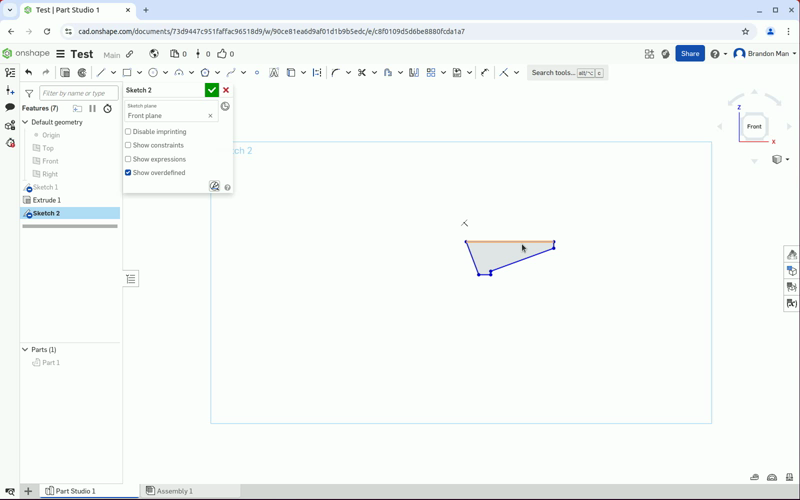
scroll(6)
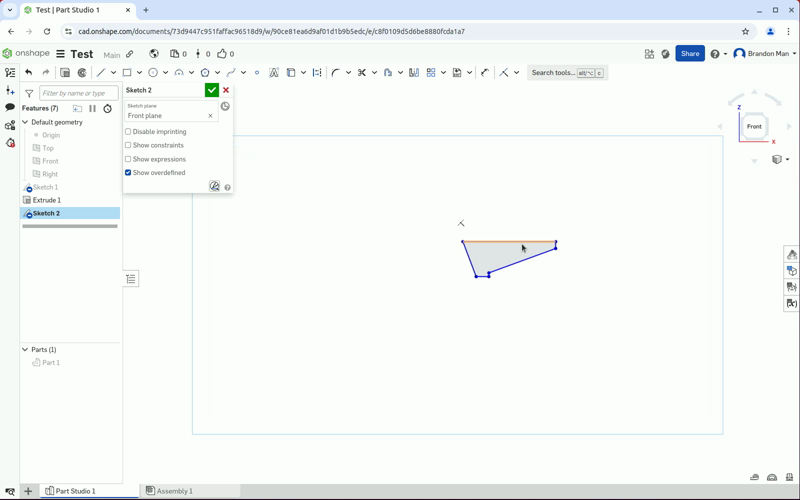
scroll(6)
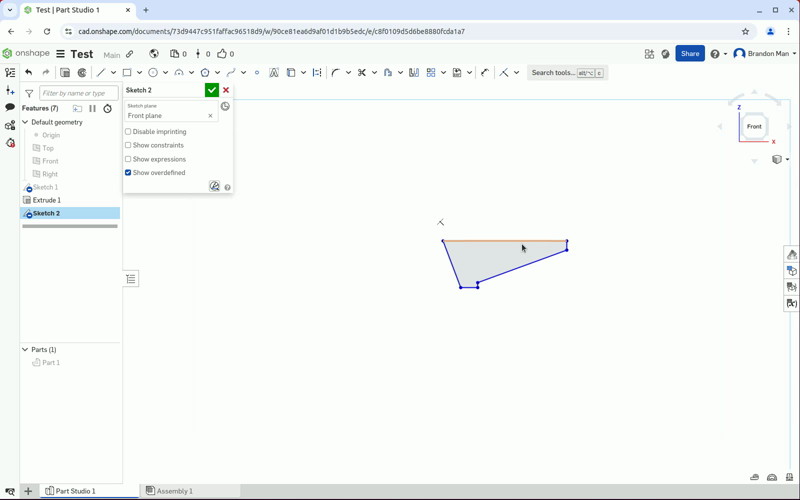
scroll(6)
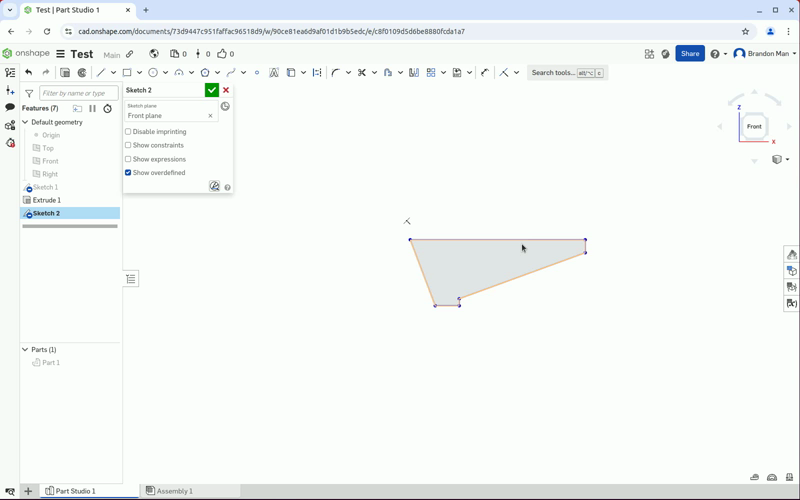
scroll(6)
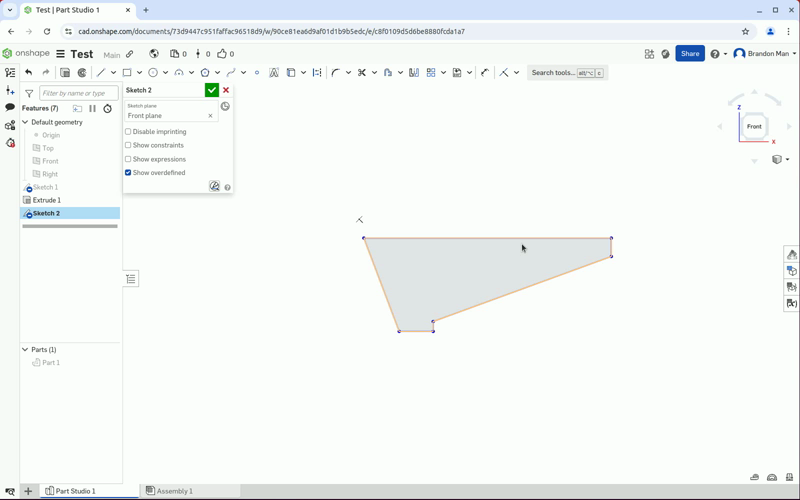
scroll(6)
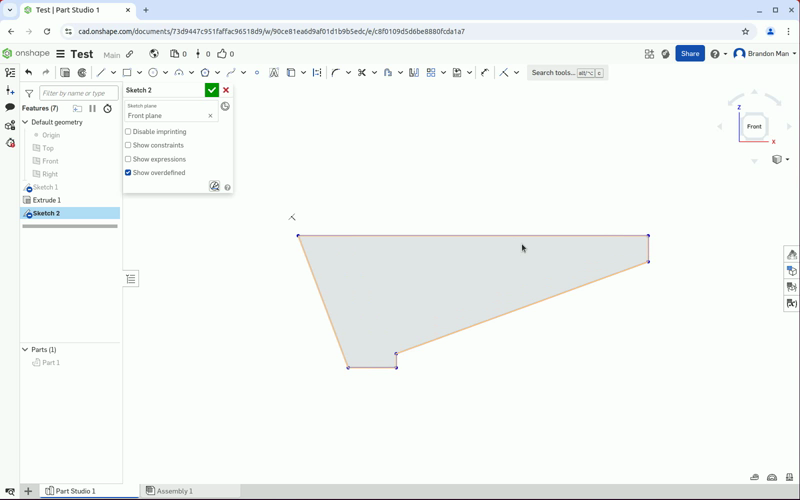
scroll(6)
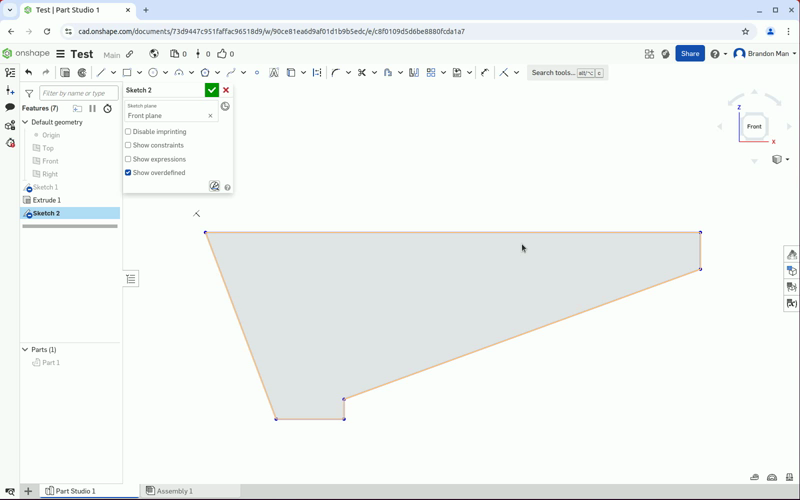
scroll(6)
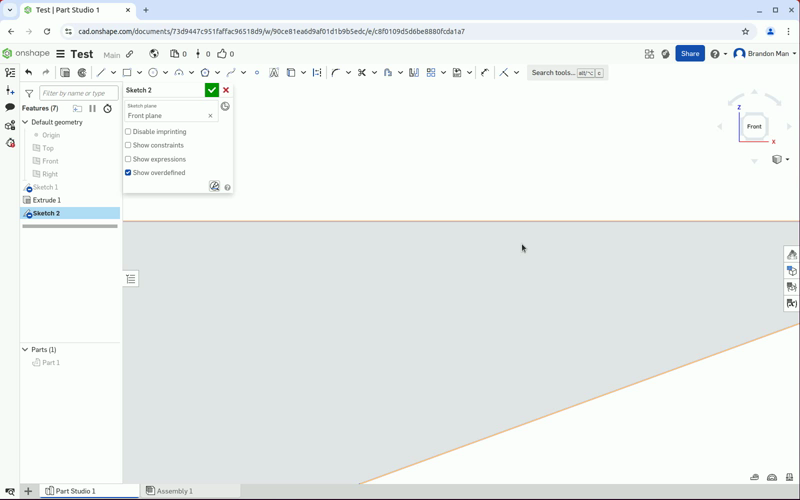
click(522, 243)
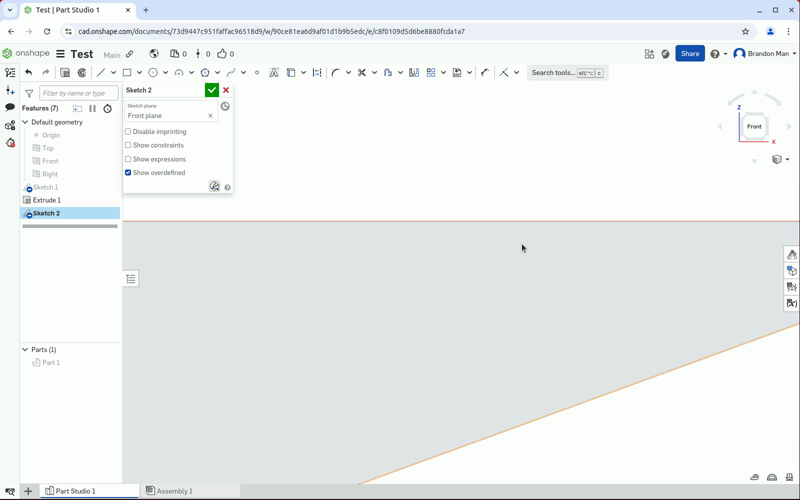
scroll(-6)
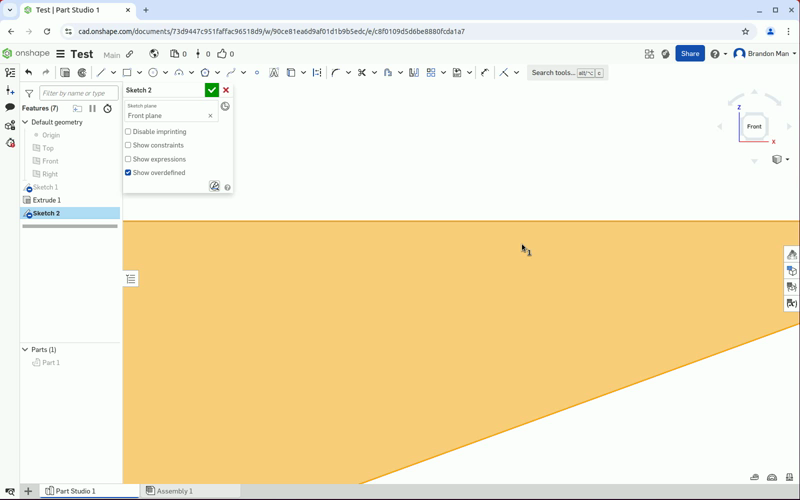
scroll(-6)
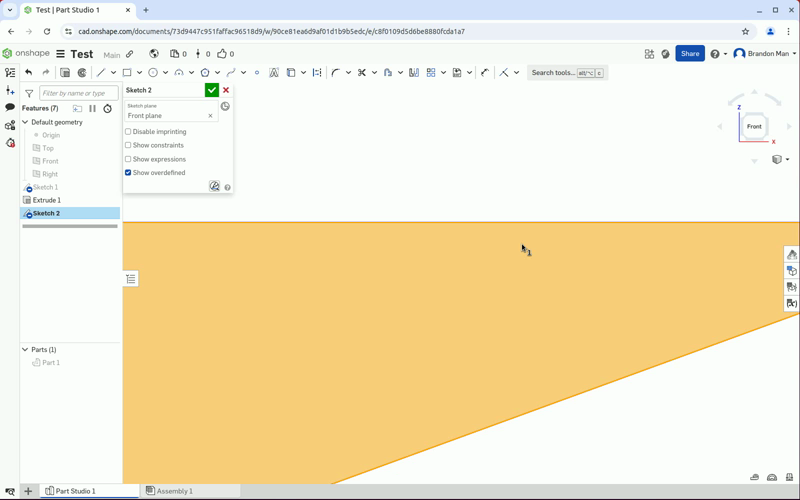
scroll(-6)
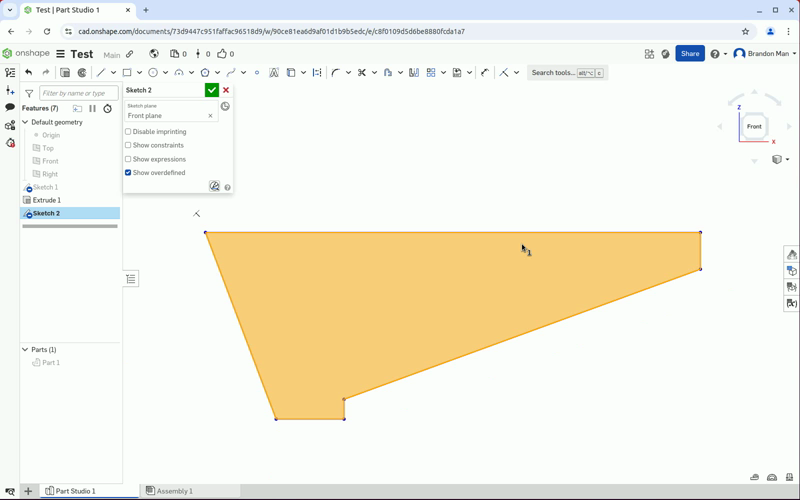
scroll(-6)
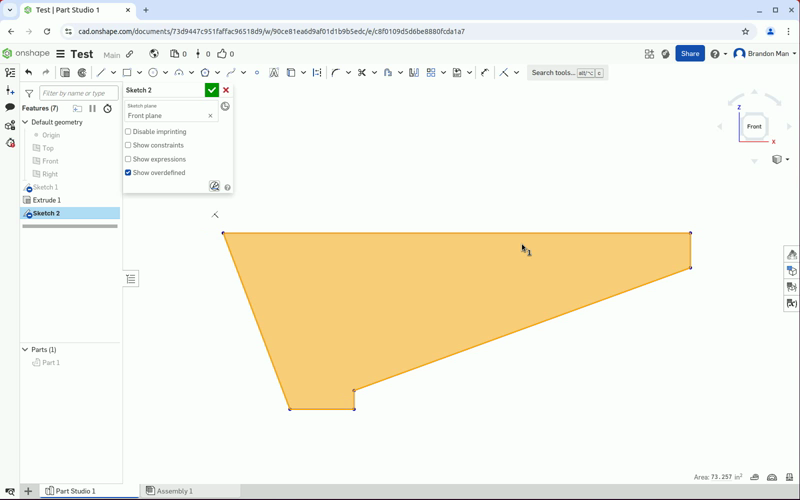
scroll(-6)
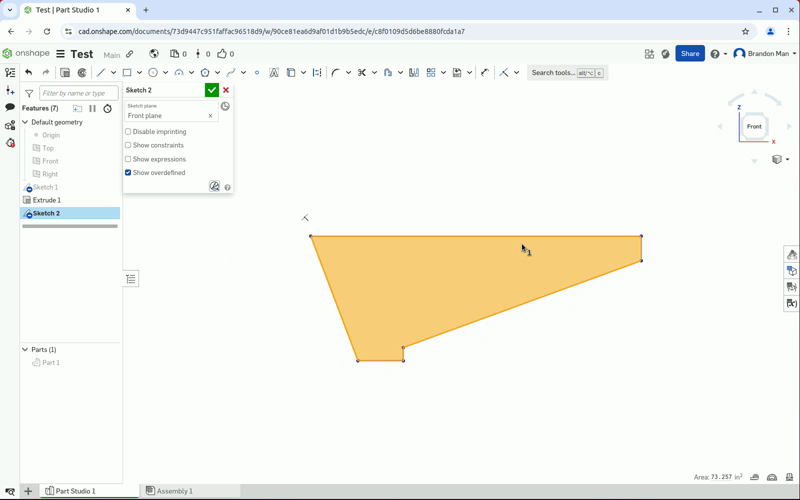
scroll(-6)
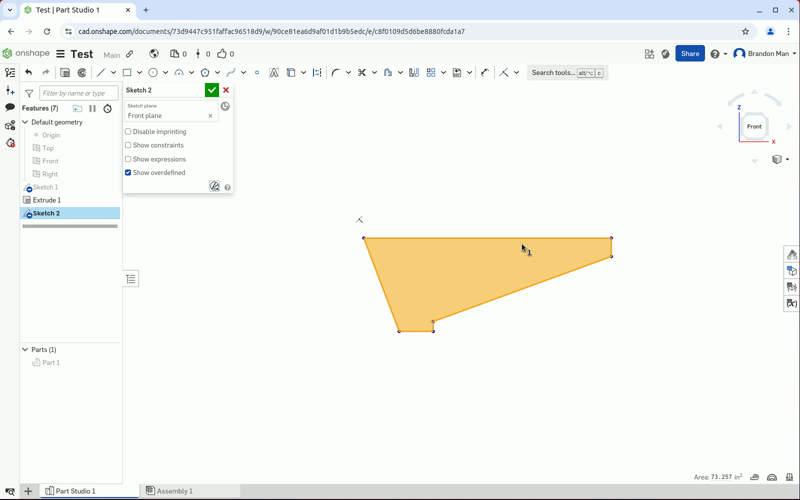
scroll(-6)
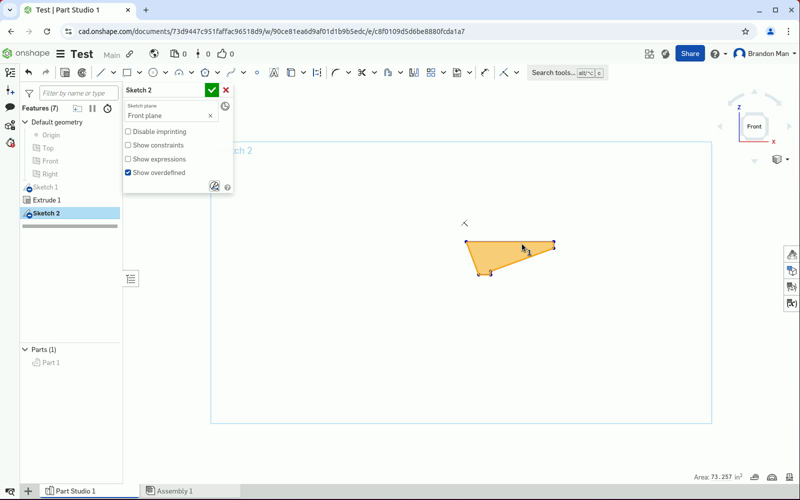
mouse_move(73, 352)
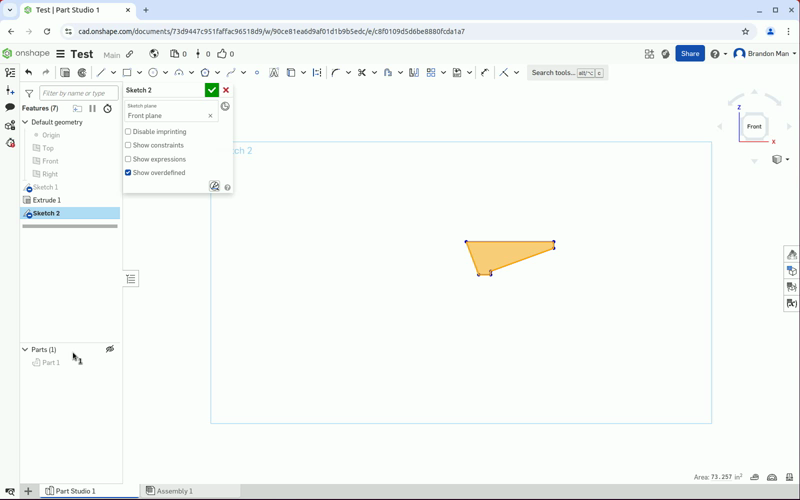
key(shift+y)
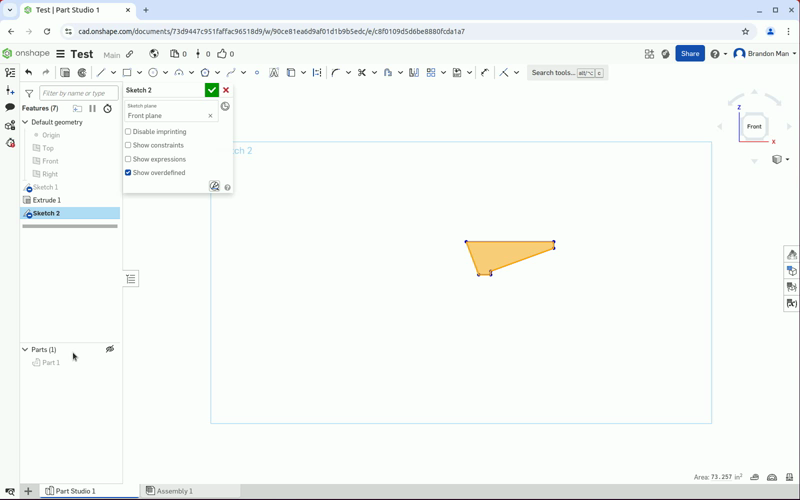
key(shift+e)
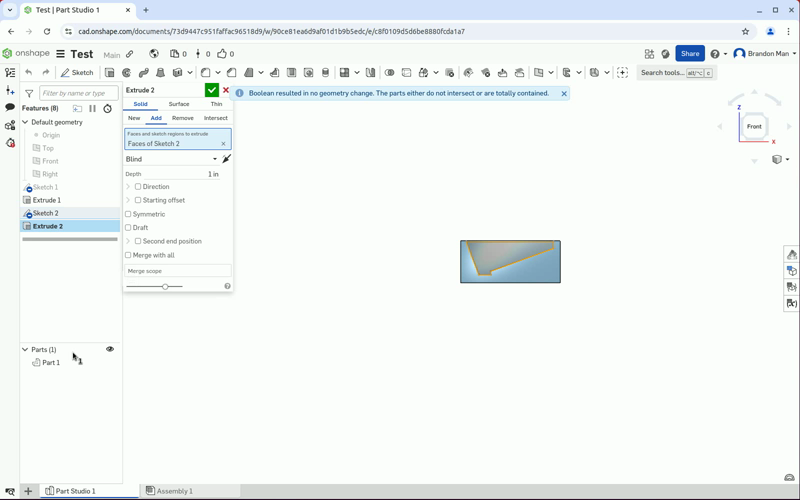
mouse_move(143, 106)
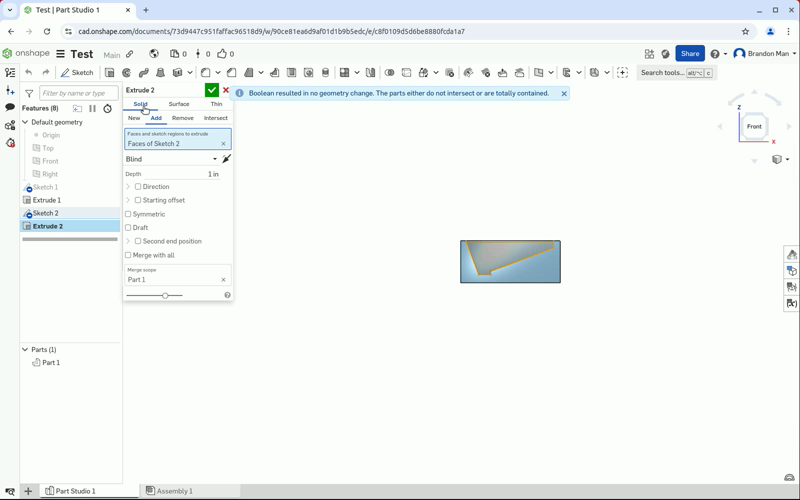
click(143, 106)
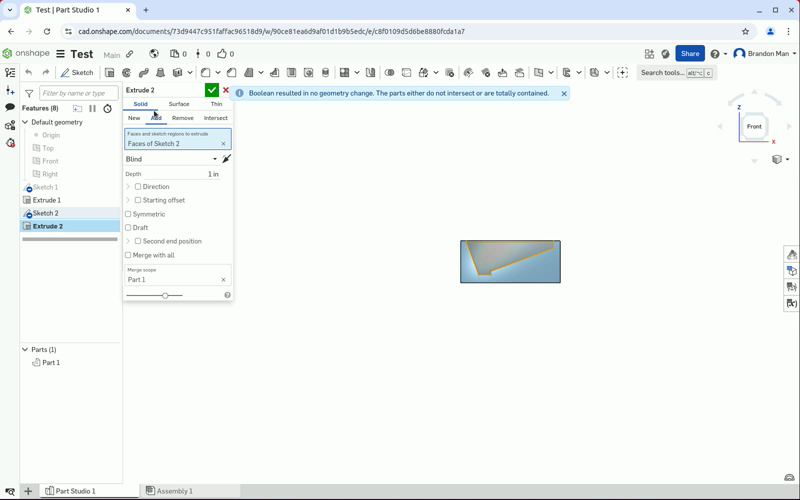
mouse_move(186, 120)
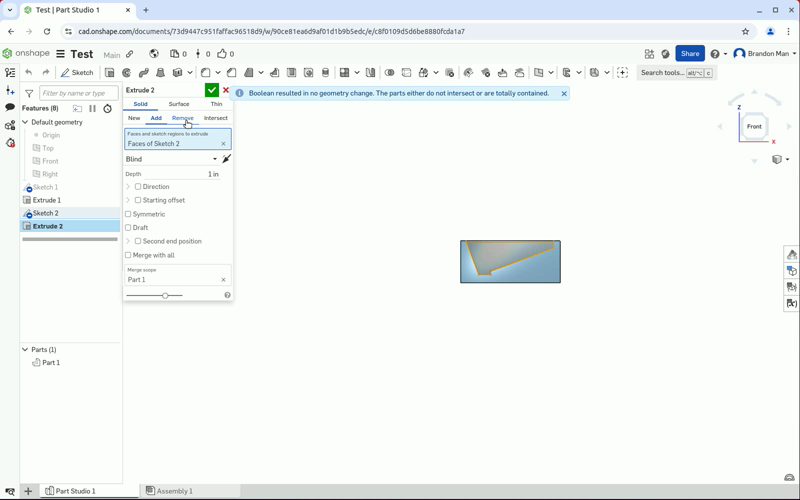
click(186, 120)
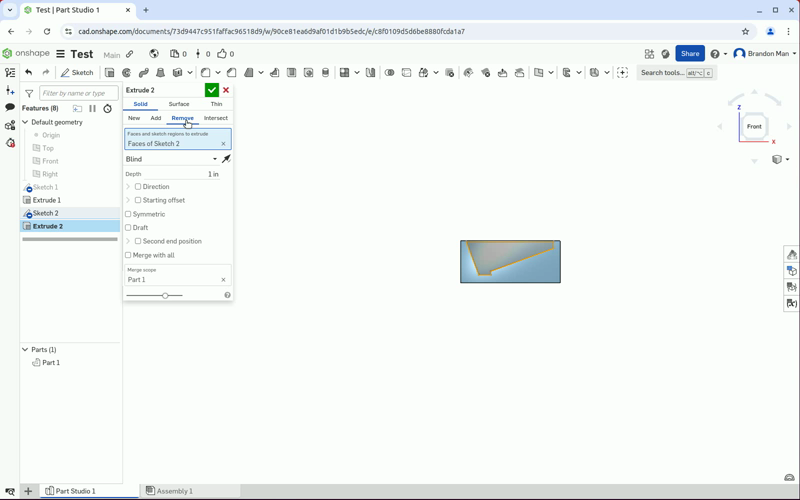
key(tab, 4)
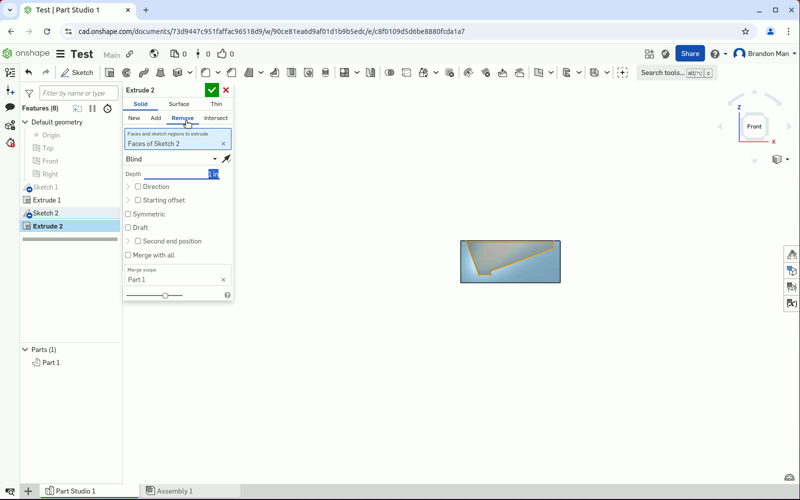
text(41.402)
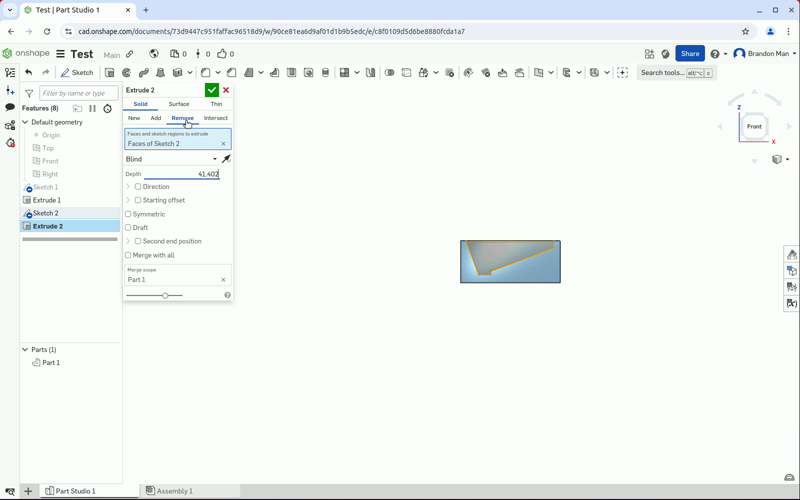
key(tab, 3)
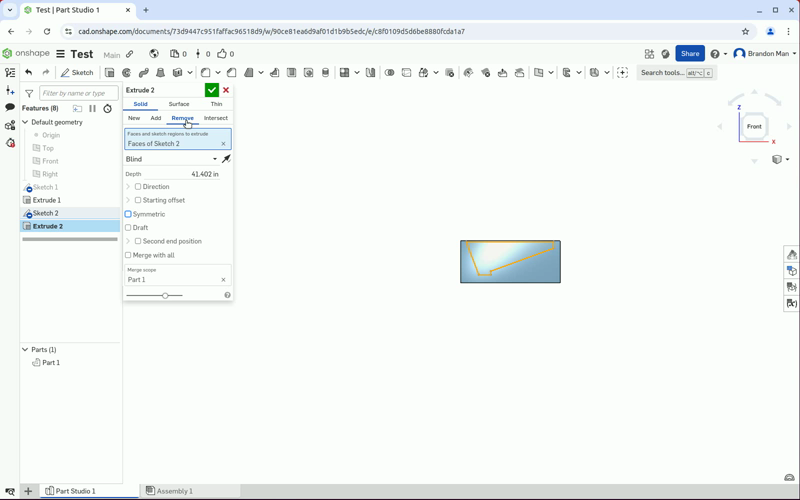
key(space)
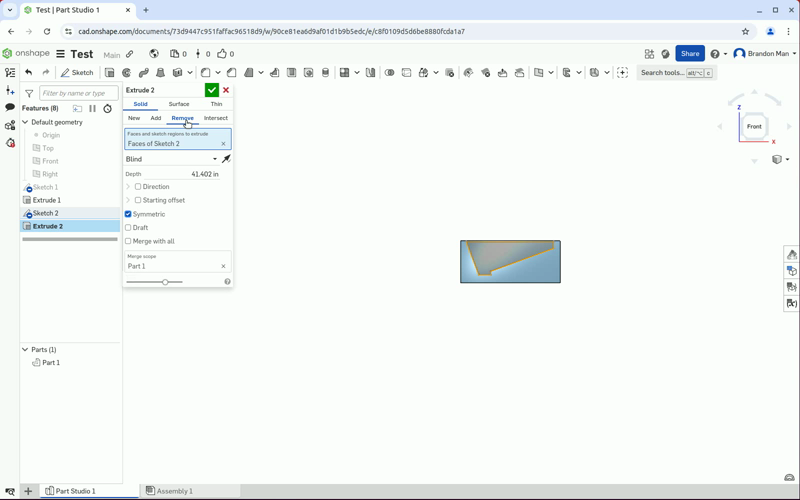
key(tab, 2)
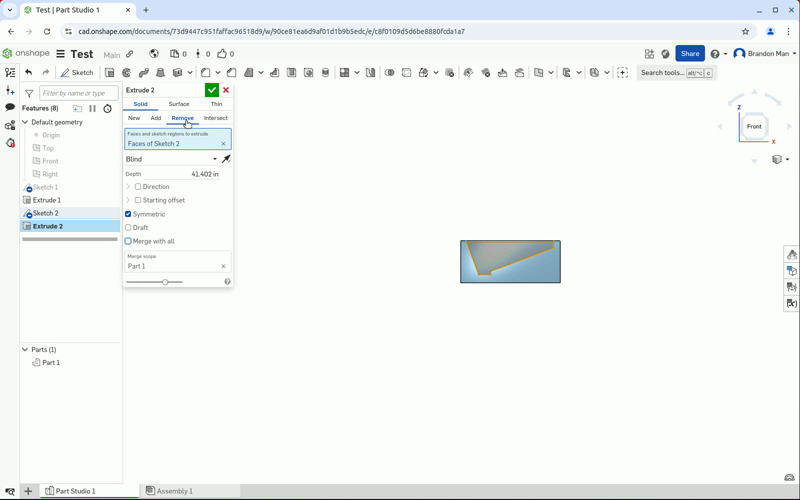
key(space)
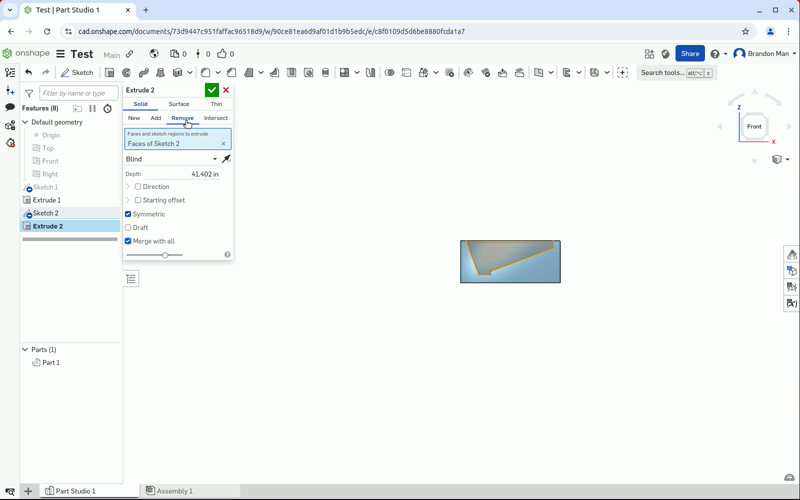
key(enter)
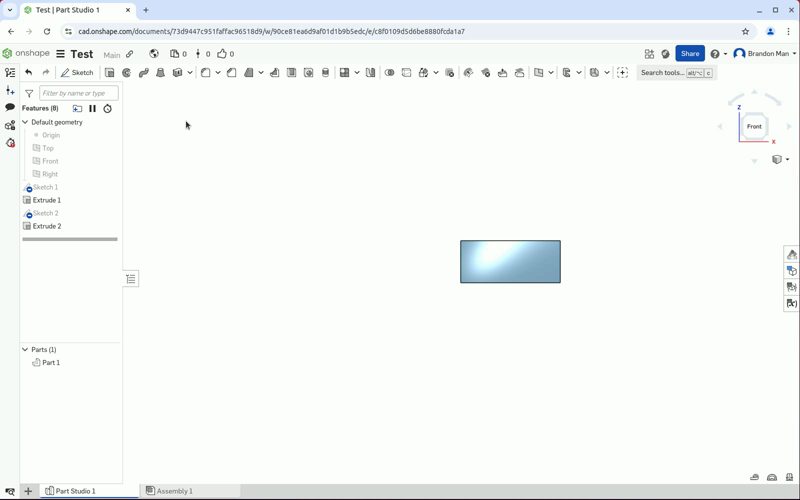
key(shift+h)
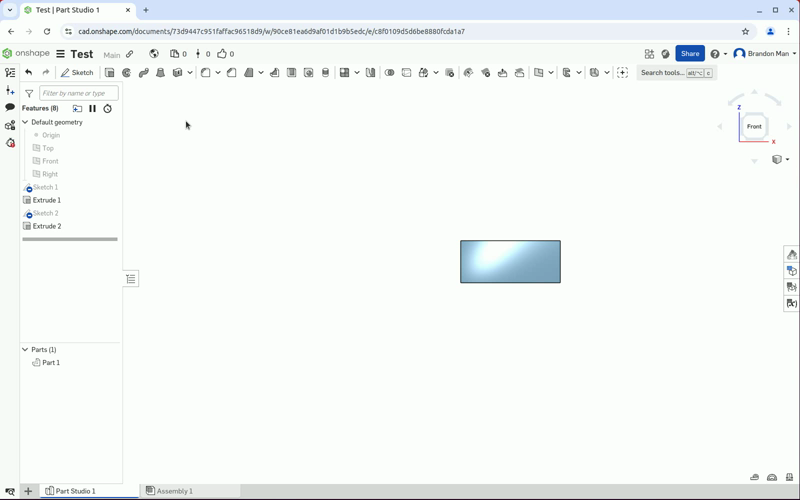
key(shift+h)
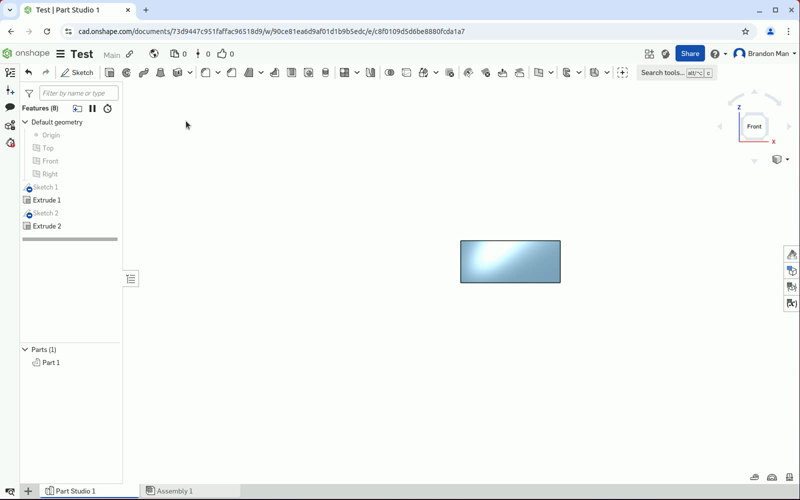
mouse_move(73, 189)
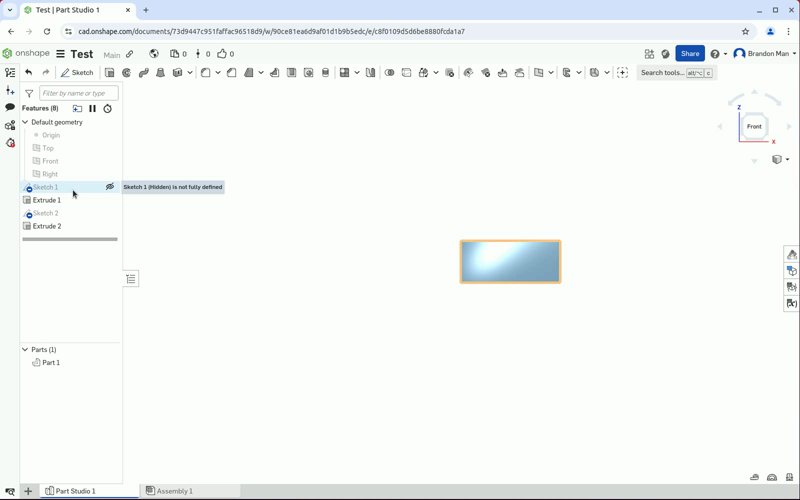
click(73, 189)
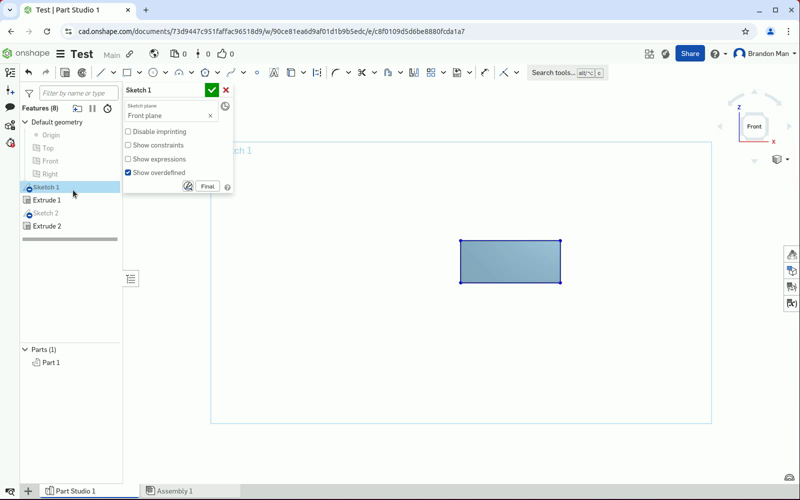
mouse_move(229, 92)
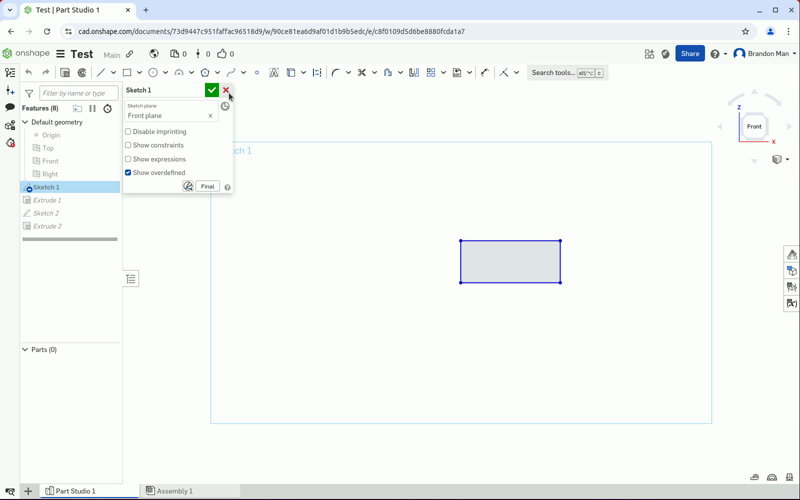
click(229, 92)
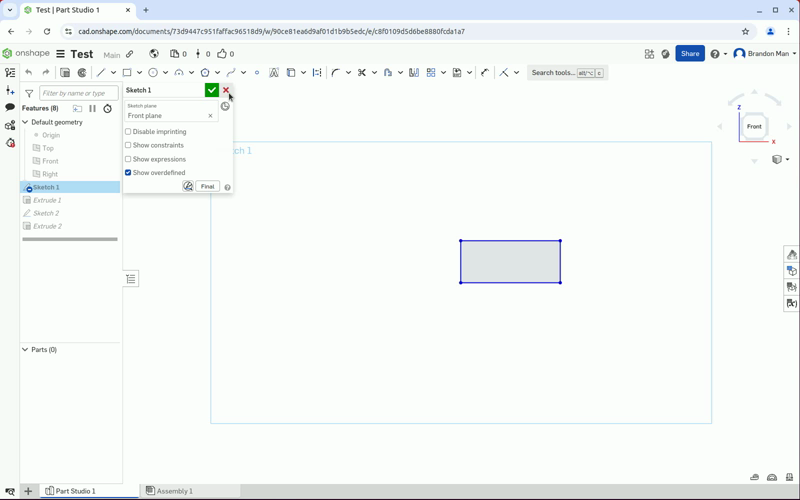
key(shift+s)
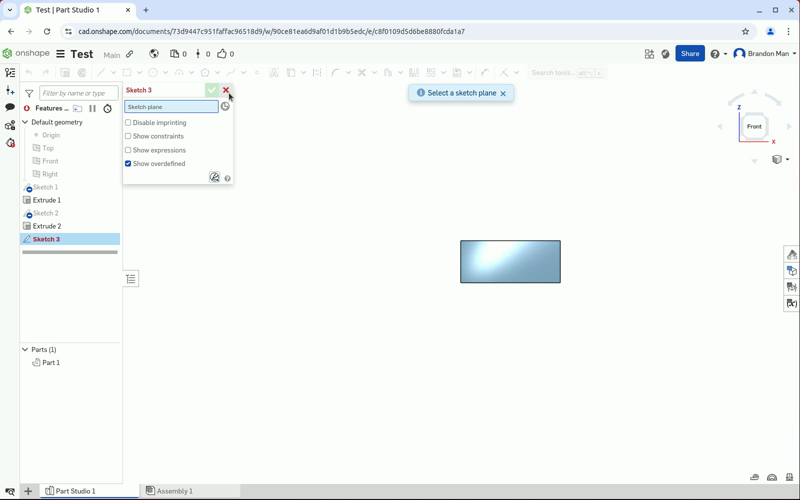
mouse_move(73, 163)
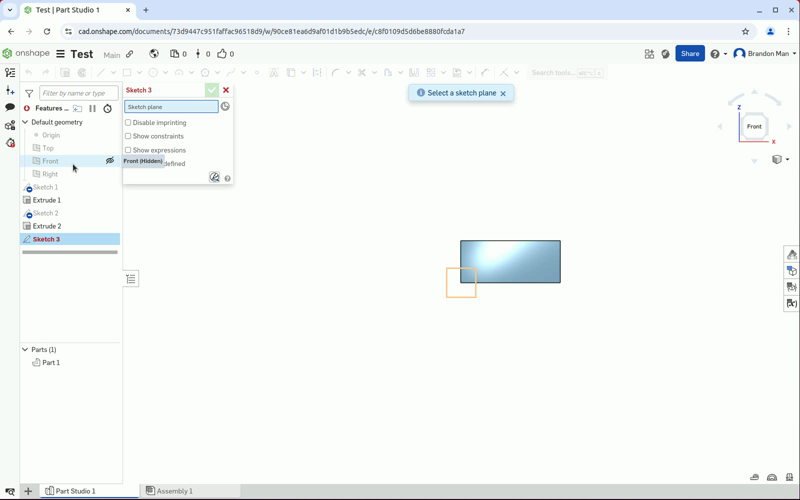
click(73, 163)
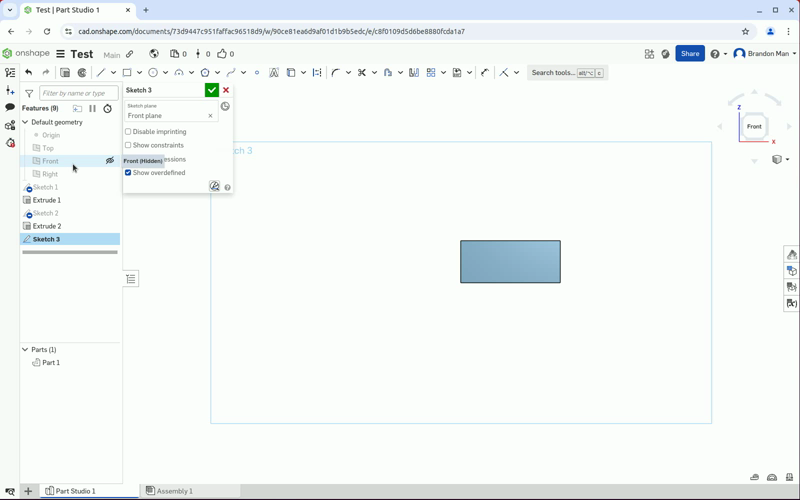
mouse_move(73, 352)
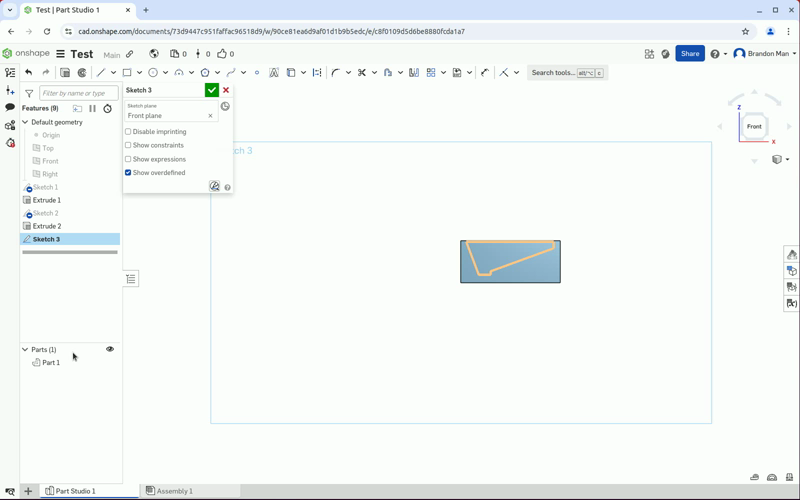
key(y)
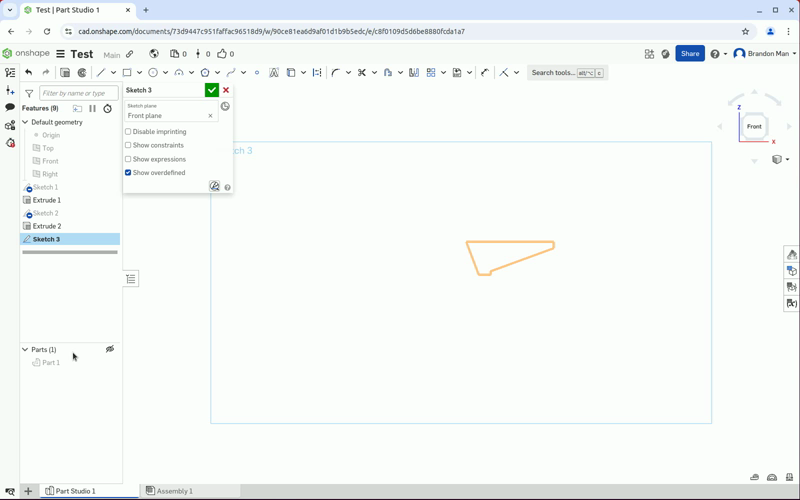
key(l)
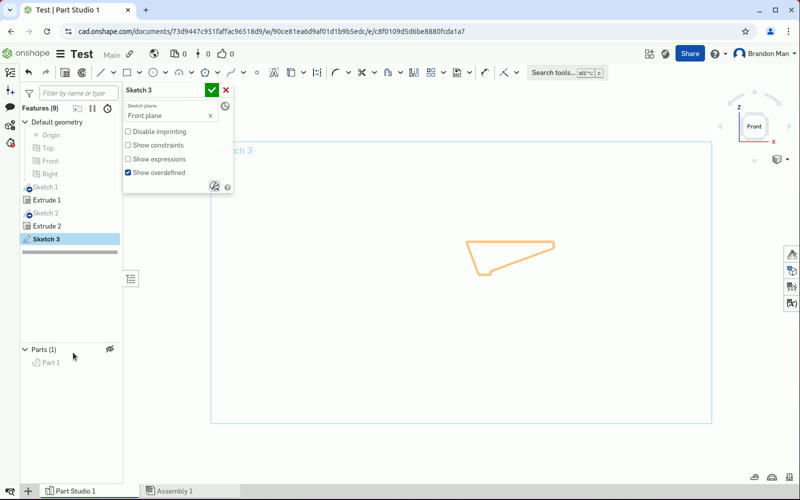
key_down(shift)
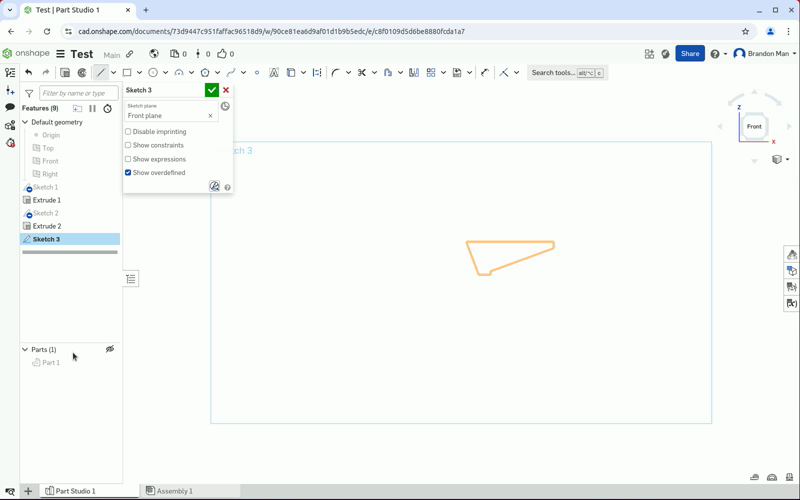
mouse_move(491, 274)
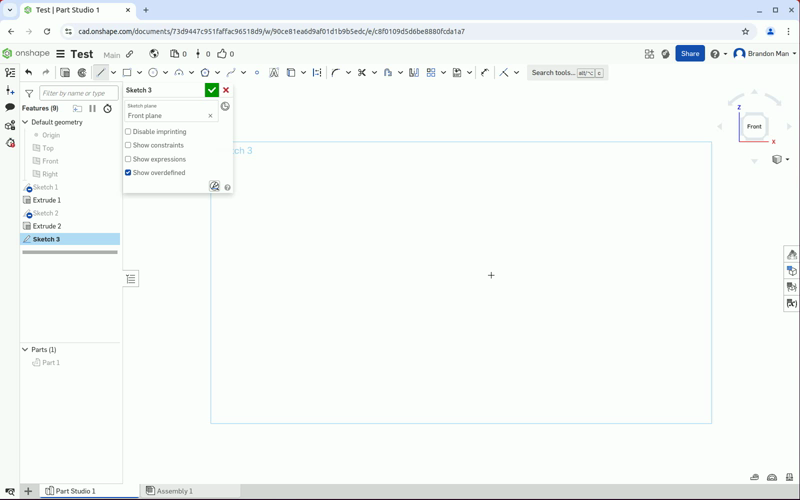
click(491, 274)
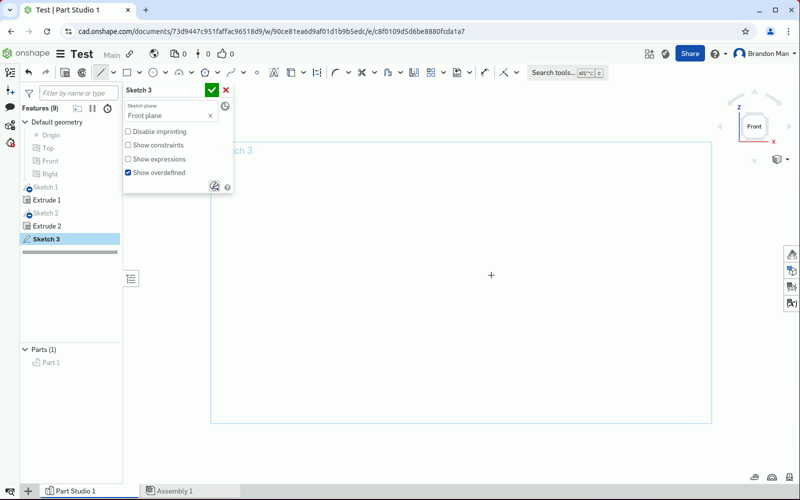
key_up(shift)
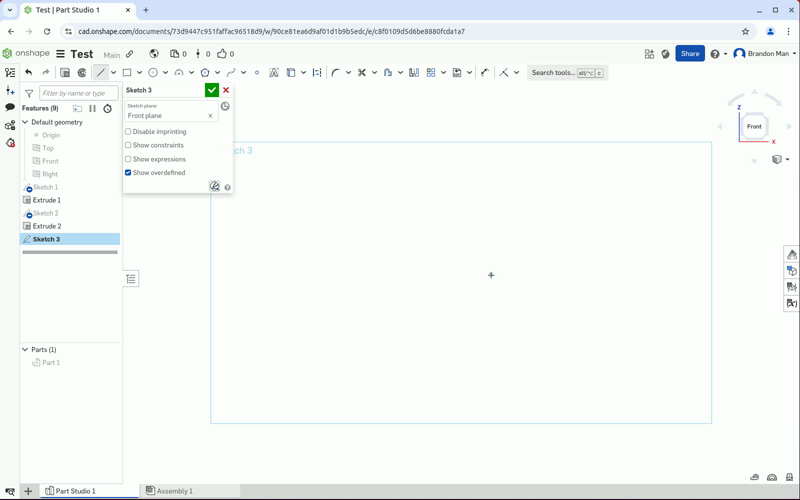
key_down(shift)
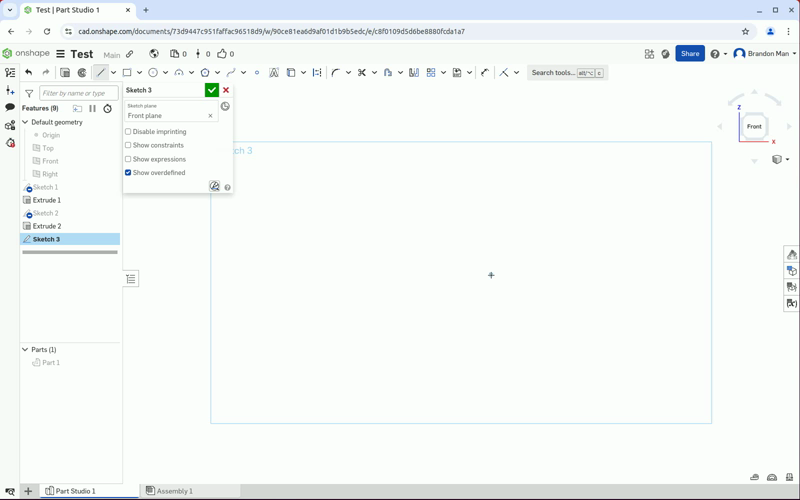
mouse_move(555, 274)
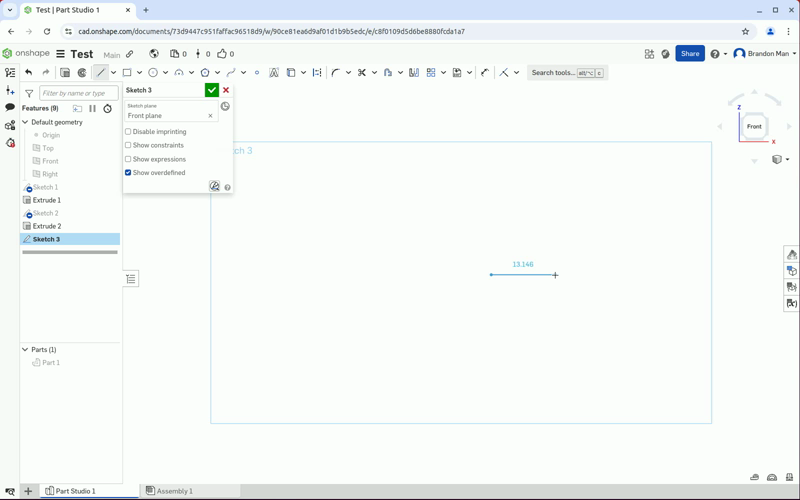
click(555, 274)
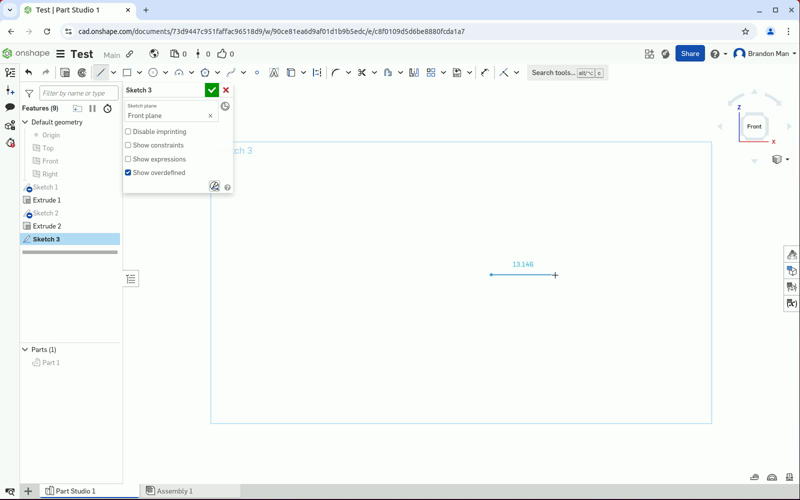
key_up(shift)
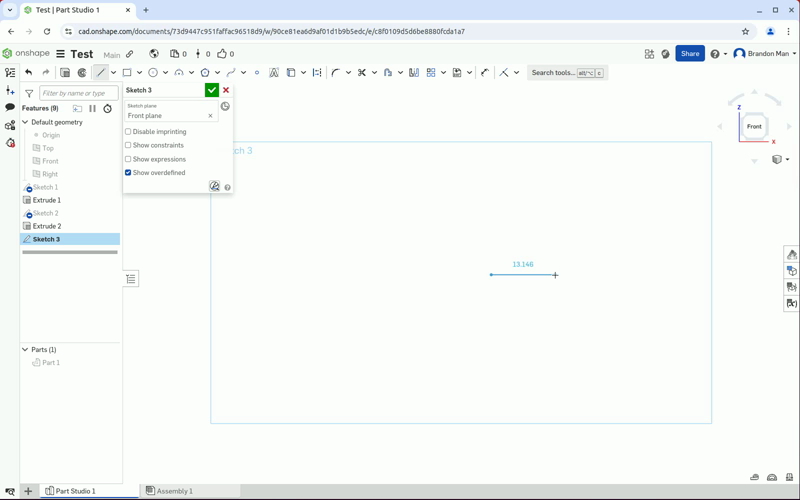
key_down(shift)
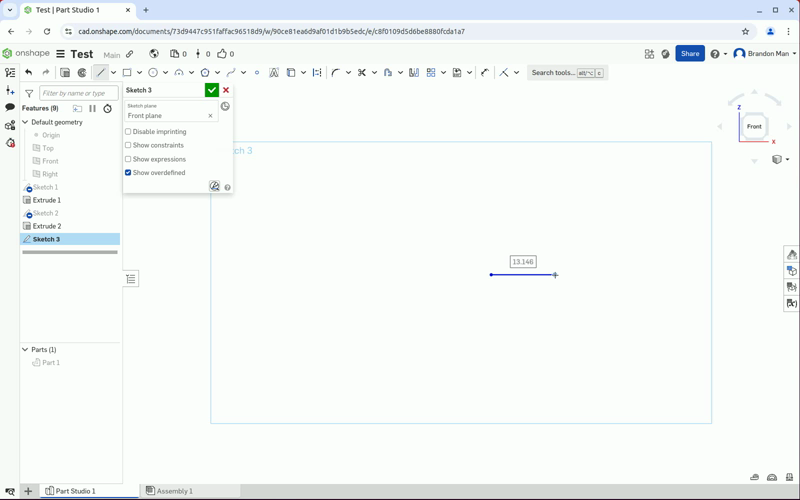
mouse_move(585, 274)
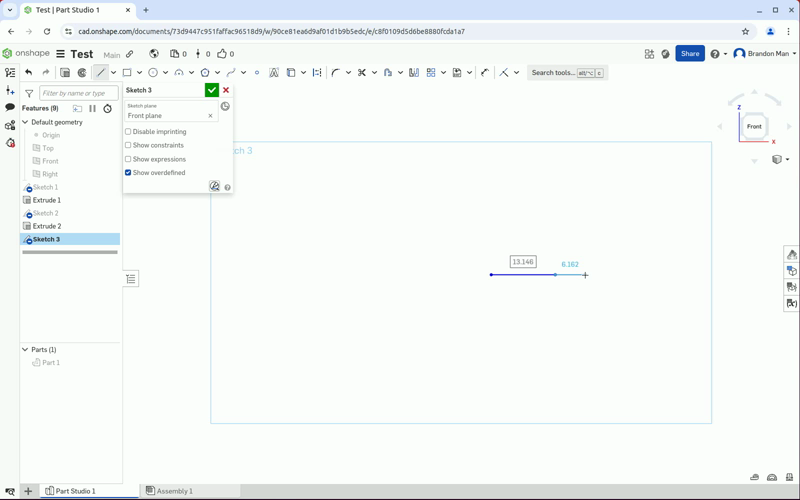
mouse_move(555, 233)
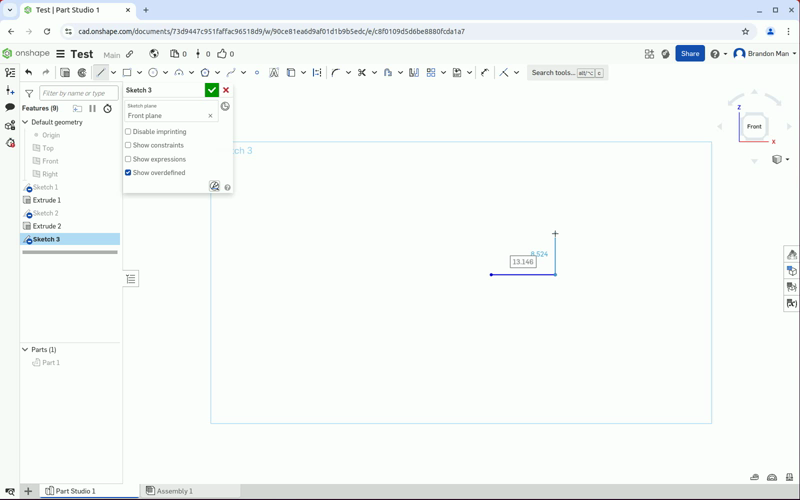
click(555, 233)
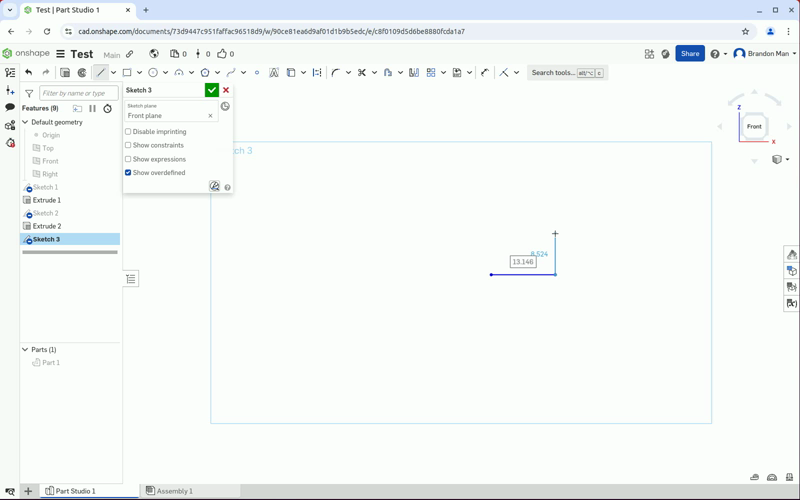
key_up(shift)
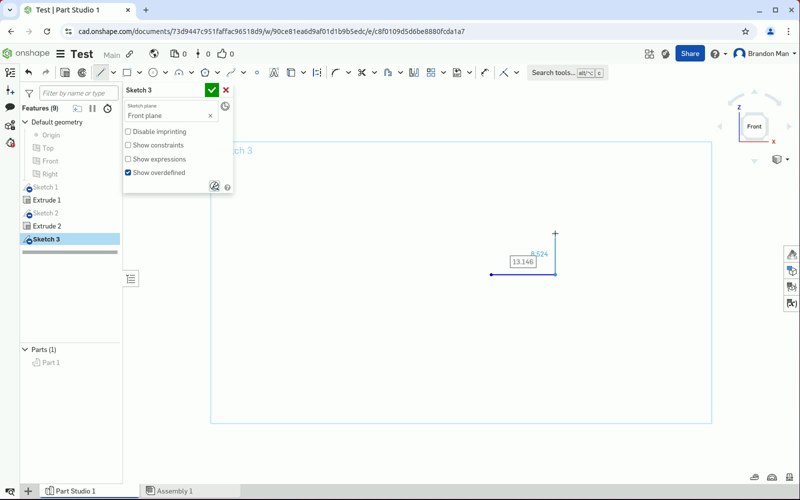
key_down(shift)
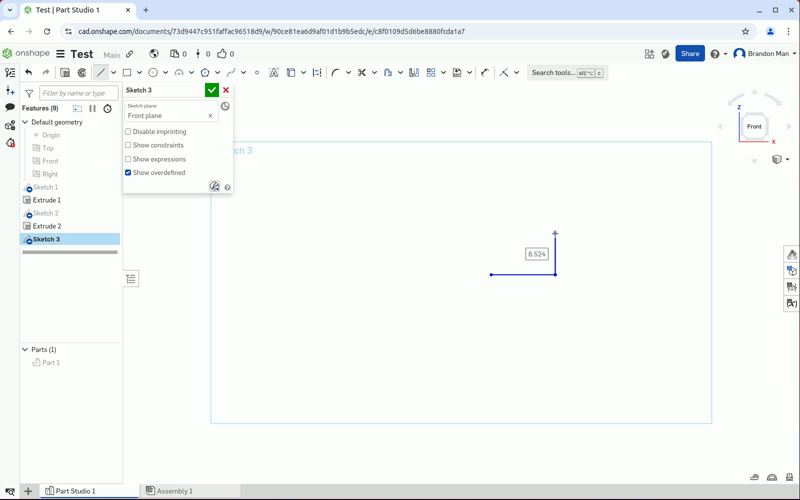
mouse_move(491, 233)
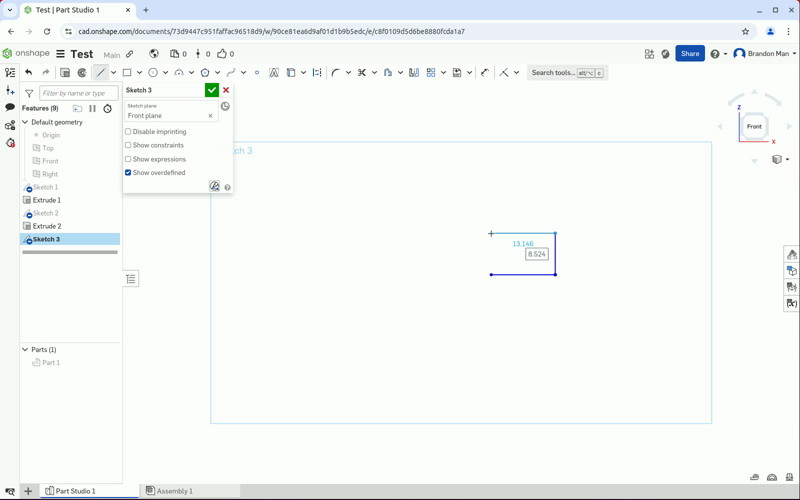
click(491, 233)
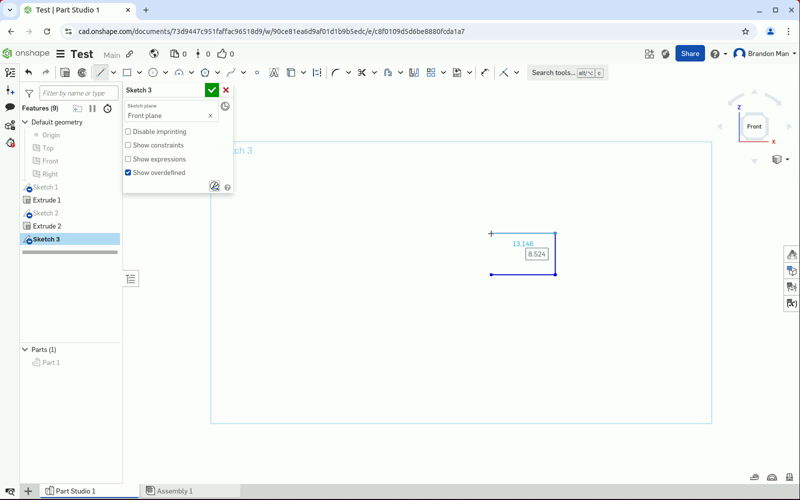
key_up(shift)
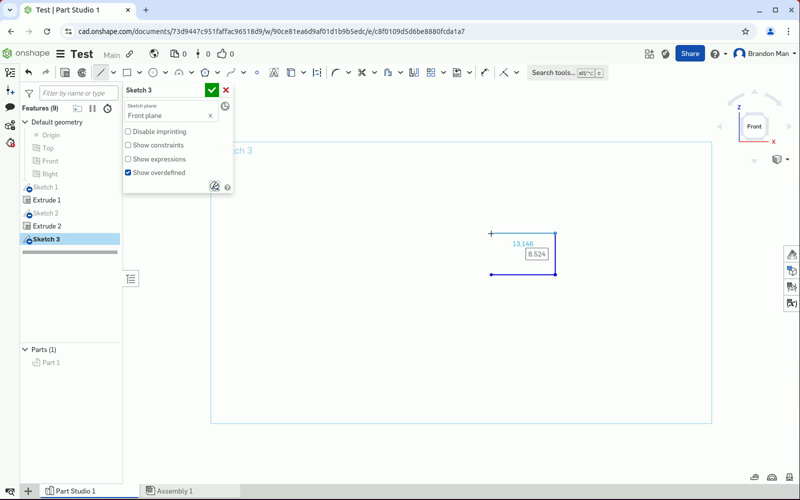
mouse_move(521, 233)
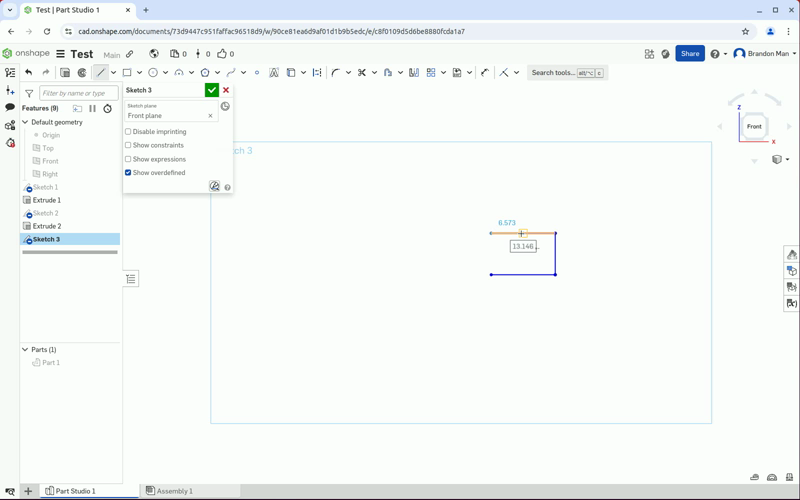
key_down(shift)
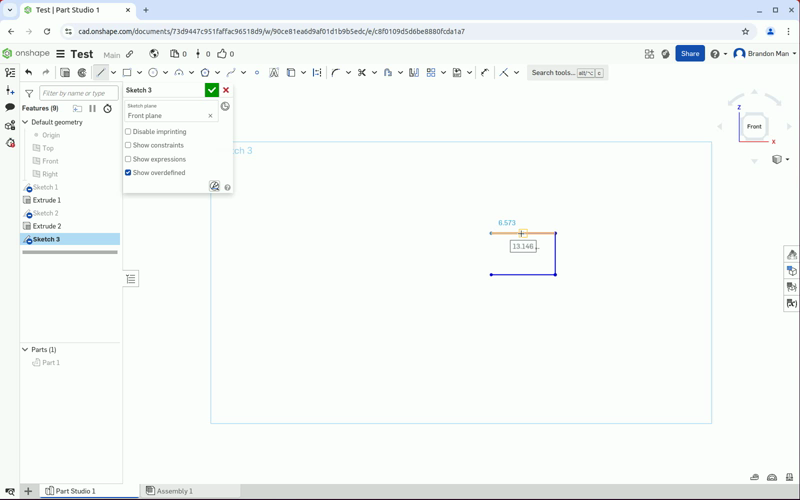
mouse_move(491, 274)
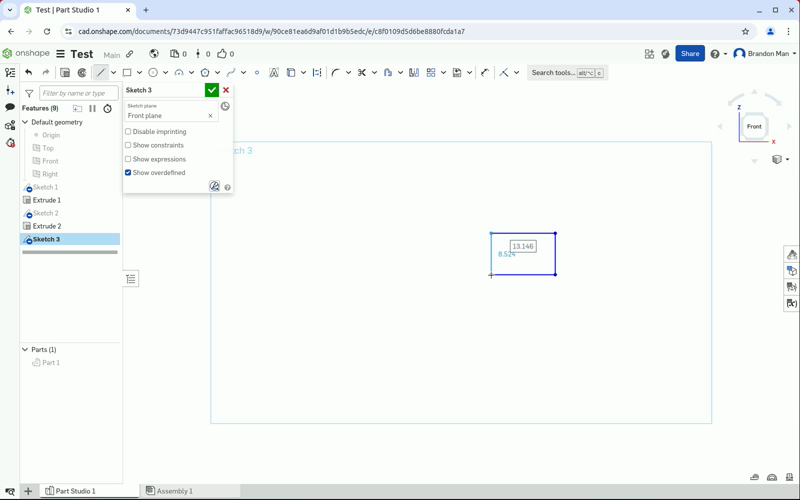
key_up(shift)
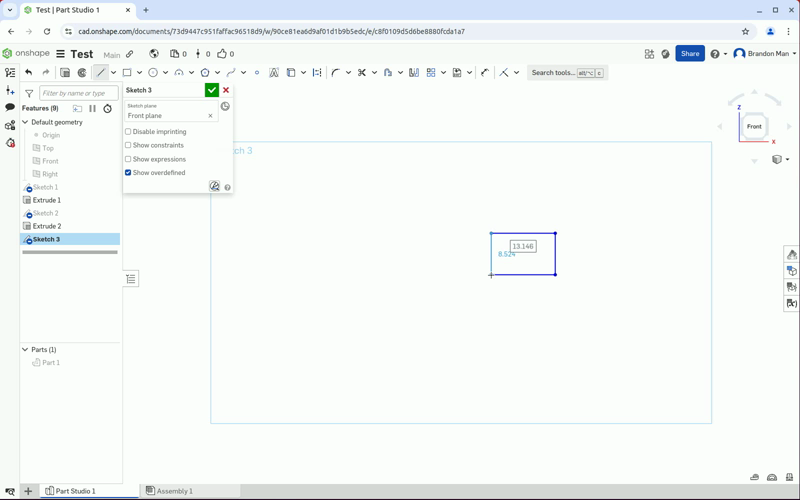
click(491, 274)
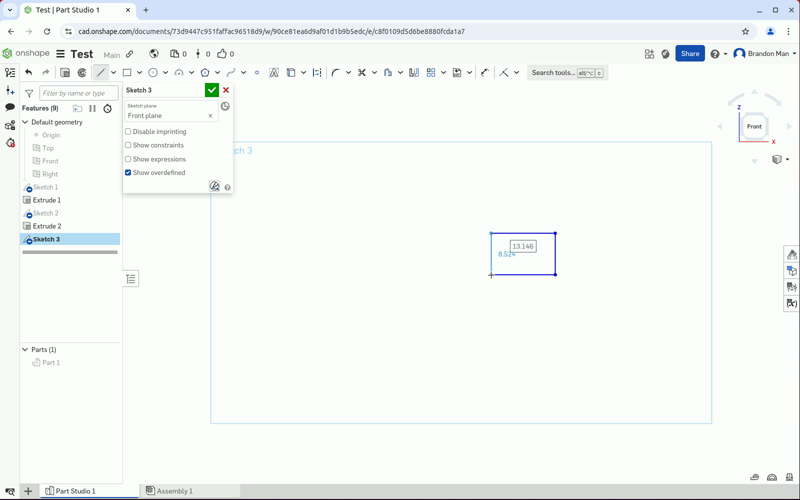
key(esc)
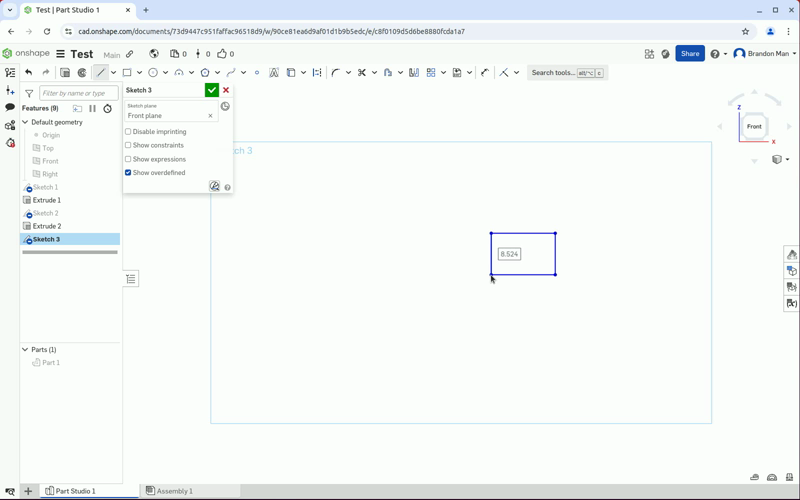
mouse_move(546, 257)
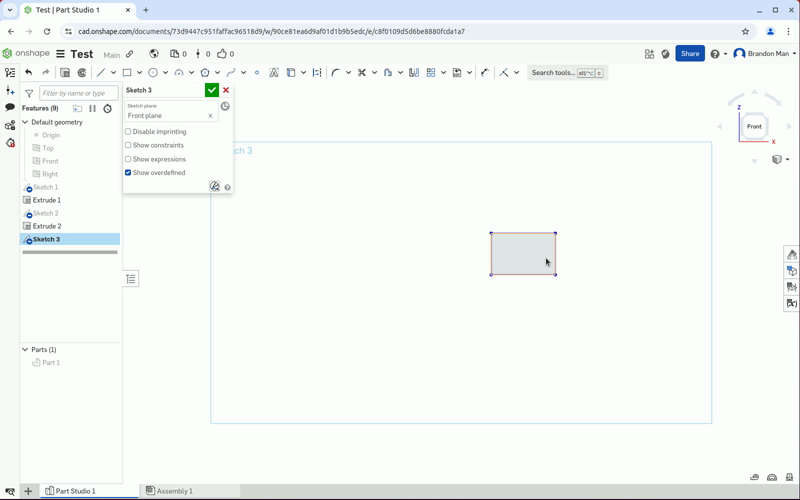
click(546, 257)
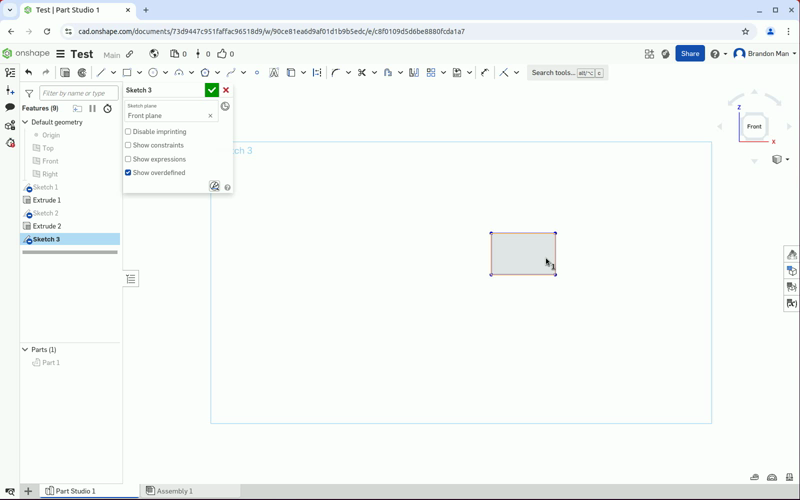
mouse_move(73, 352)
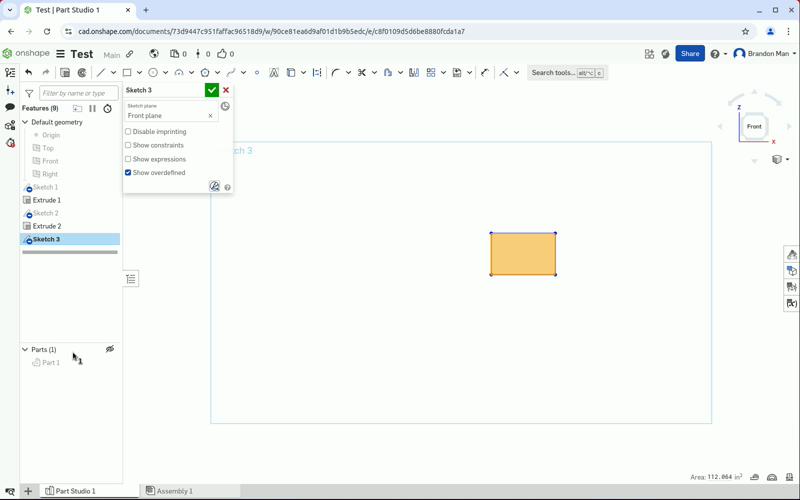
key(shift+y)
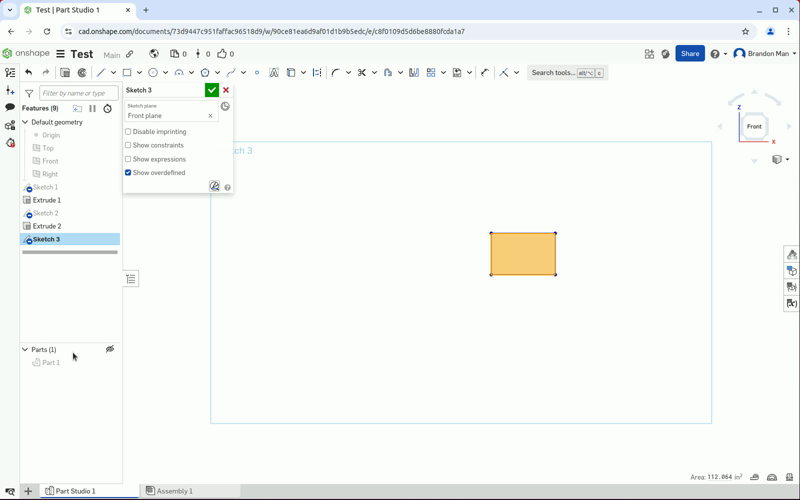
key(shift+e)
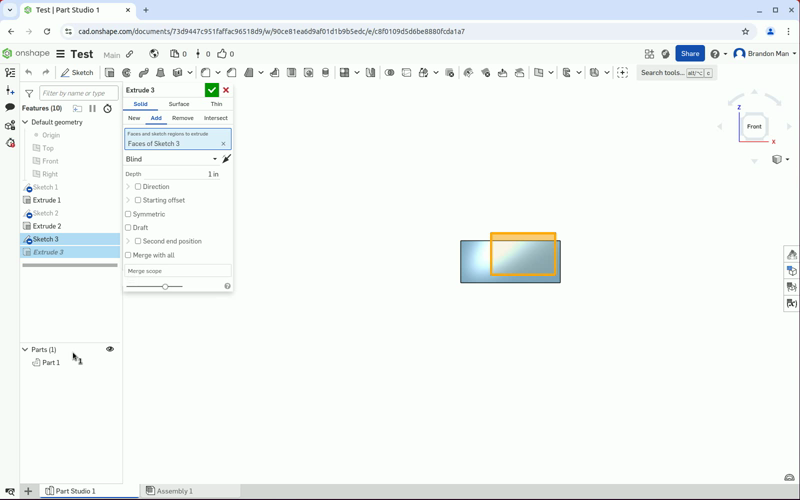
mouse_move(143, 106)
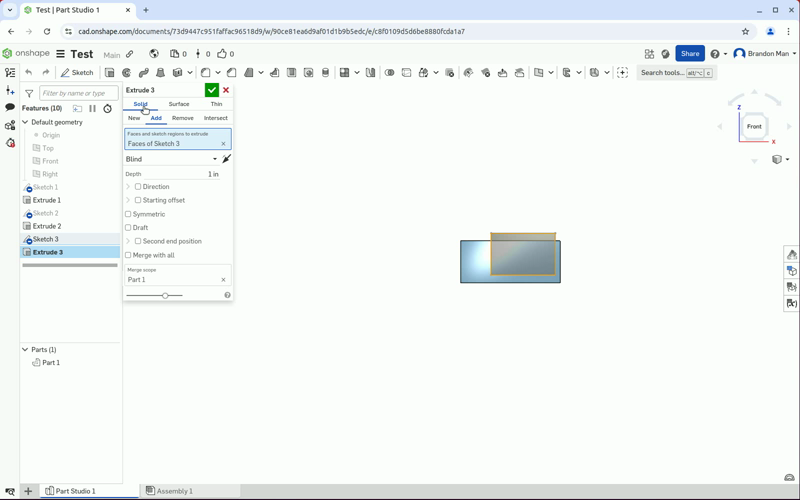
click(143, 106)
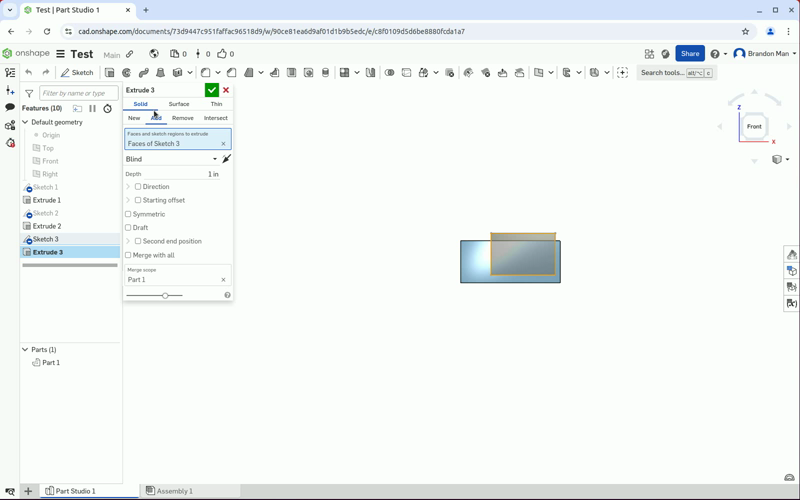
mouse_move(186, 120)
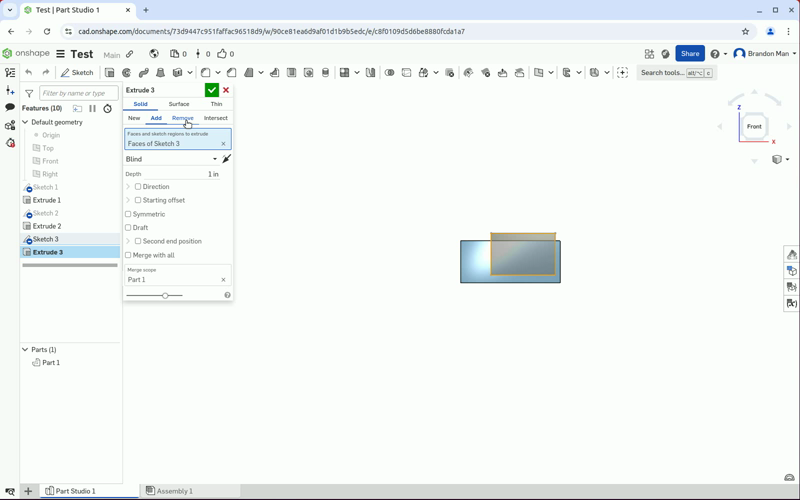
click(186, 120)
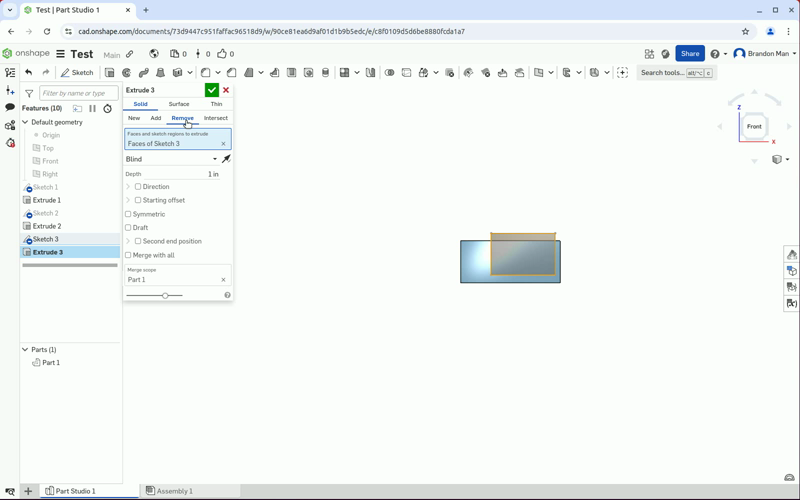
key(tab, 4)
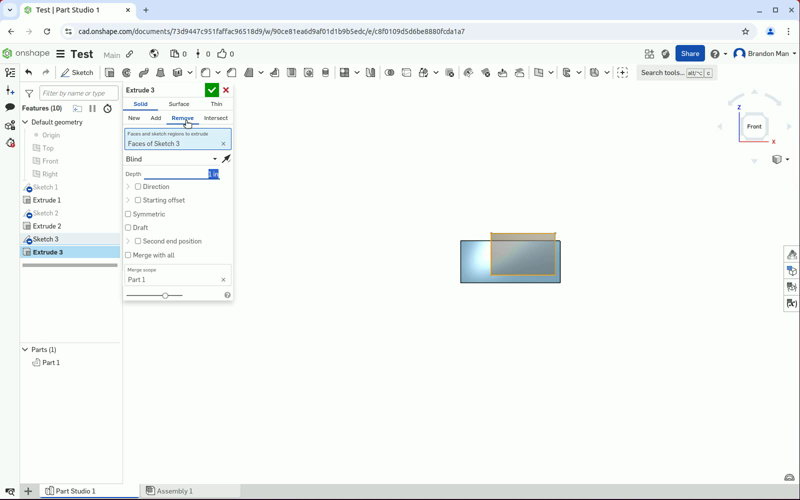
text(19.738)
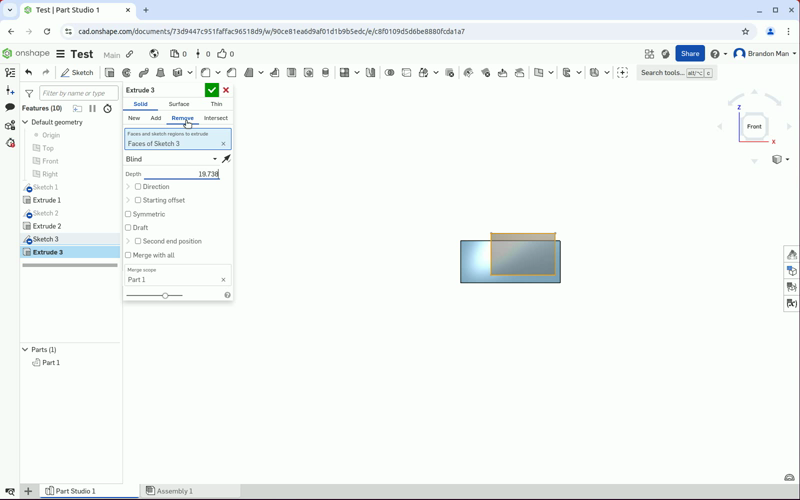
key(tab, 3)
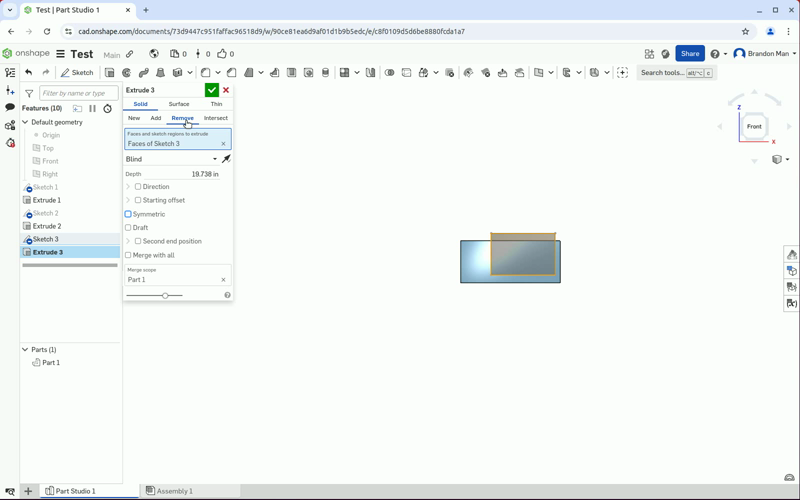
key(space)
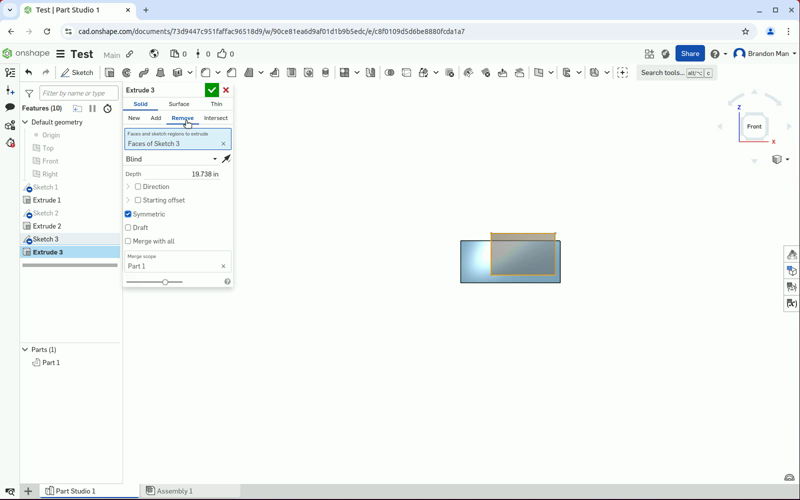
key(tab, 2)
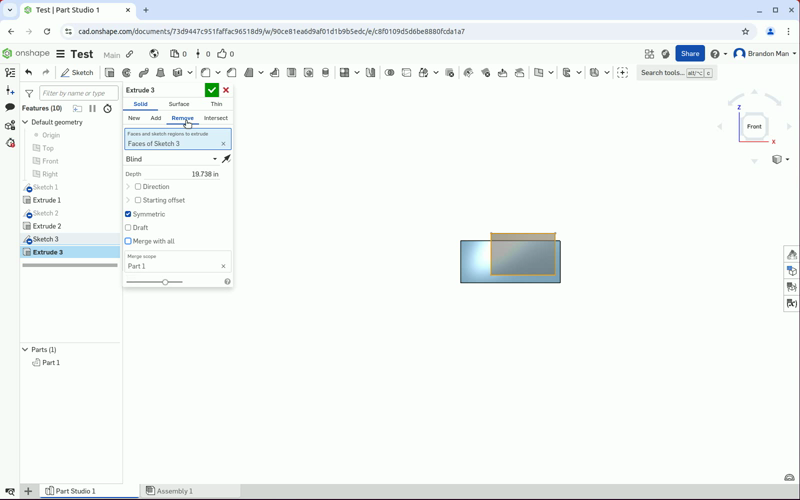
key(space)
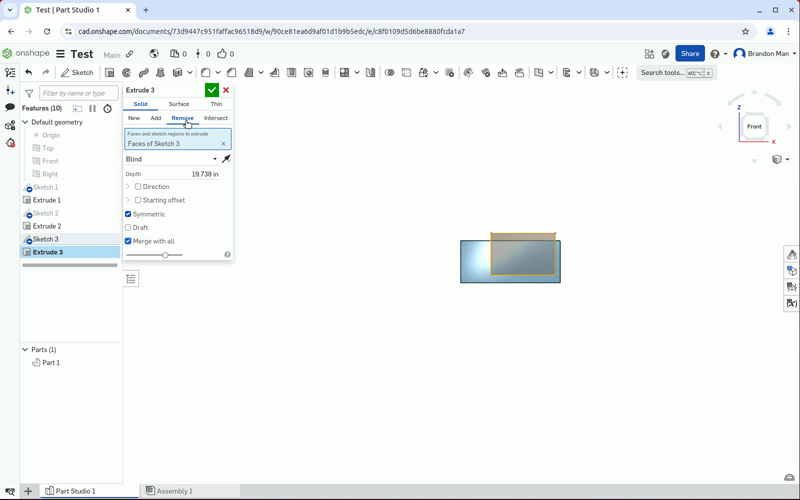
key(enter)
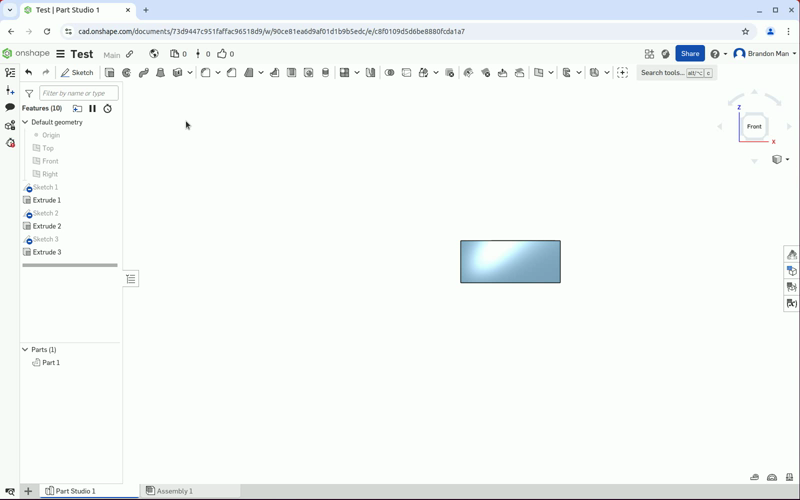
key(shift+h)
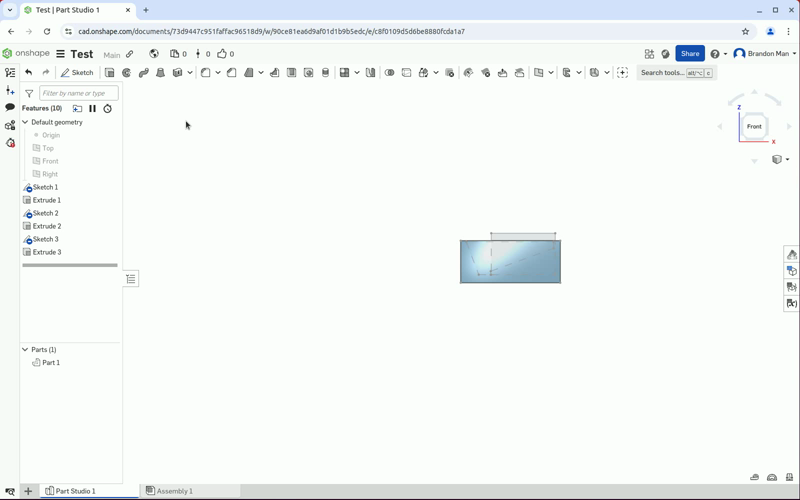
key(shift+h)
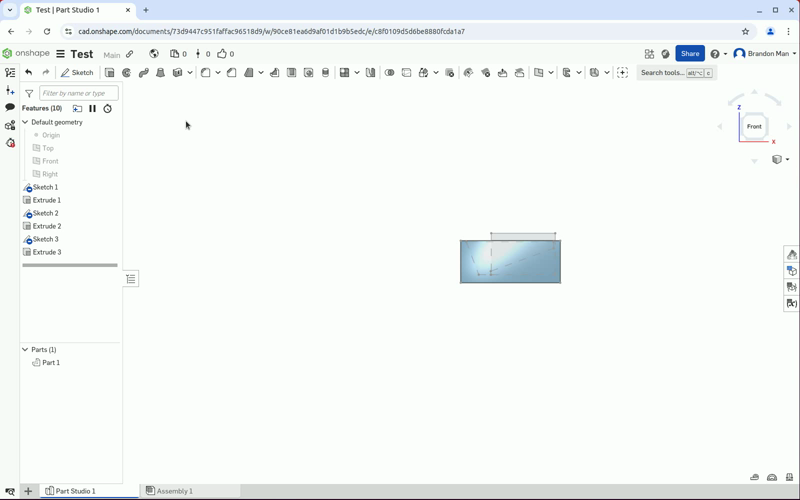
key(shift+7)
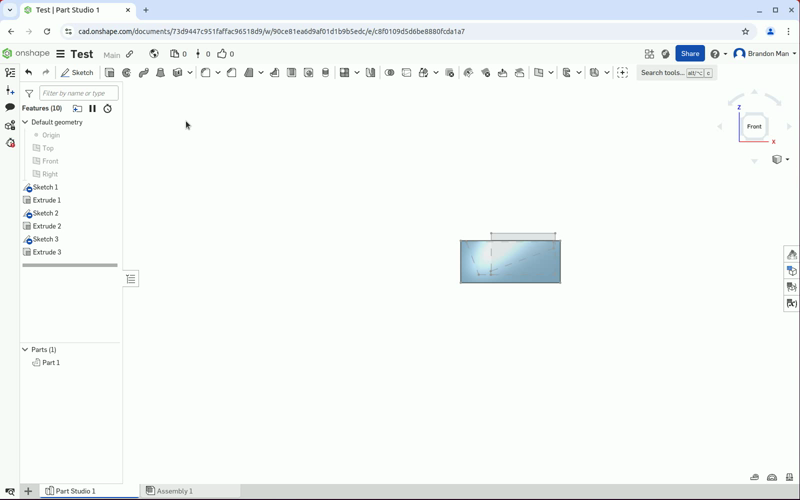
key(left, 2)
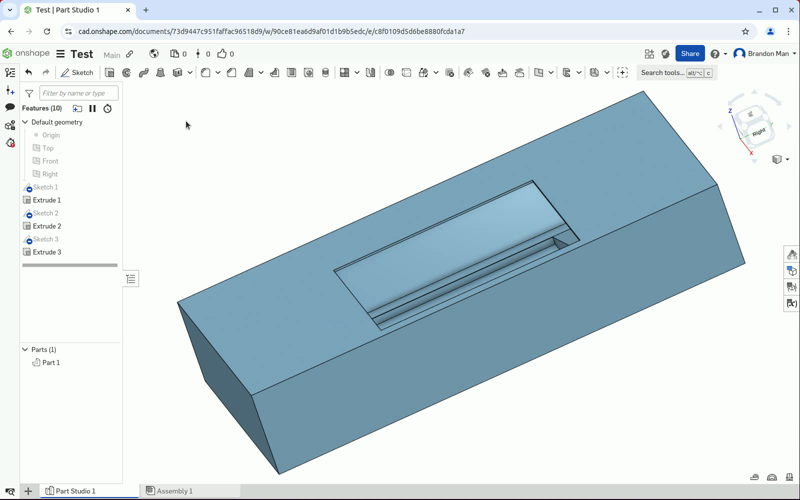
key(down, 2)
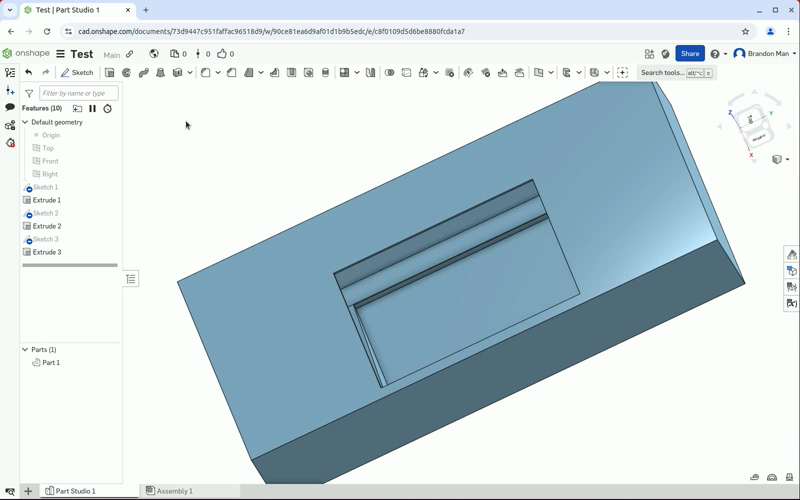
key(up, 2)
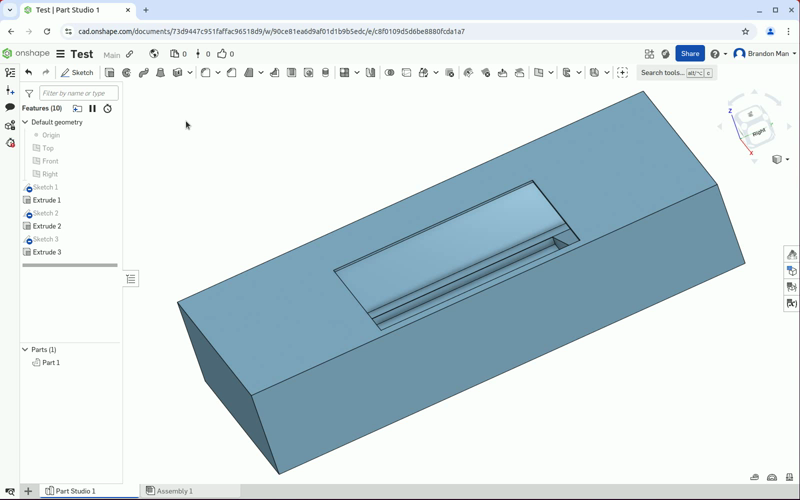
key(right, 2)
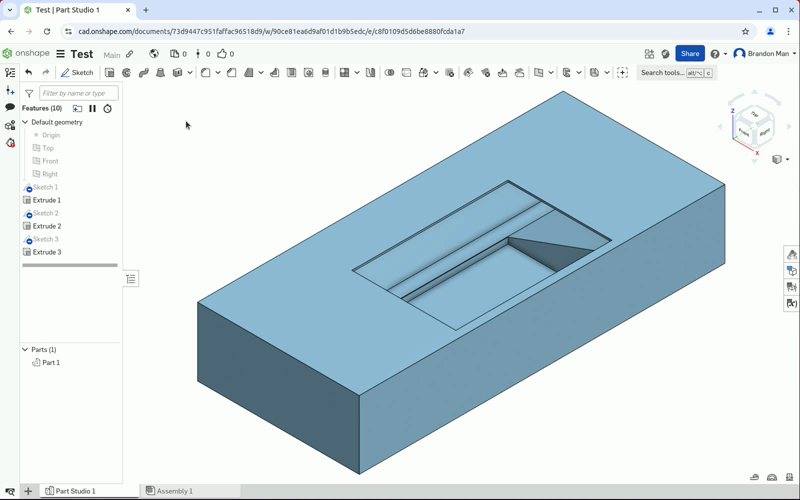
mouse_move(73, 189)
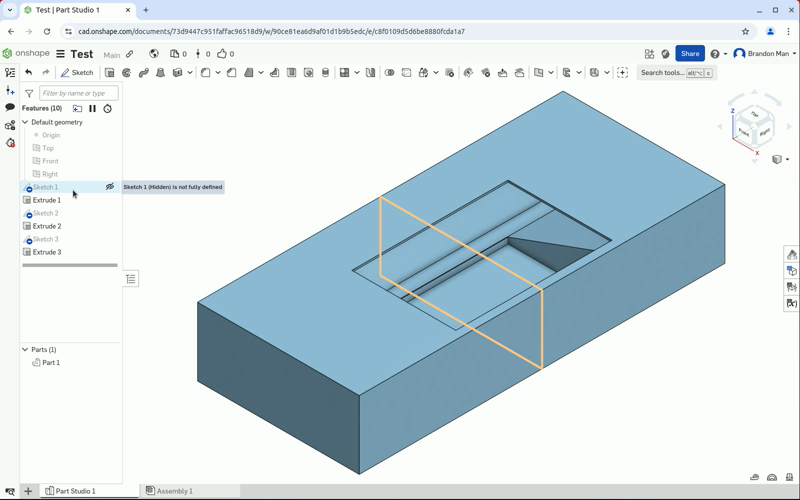
click(73, 189)